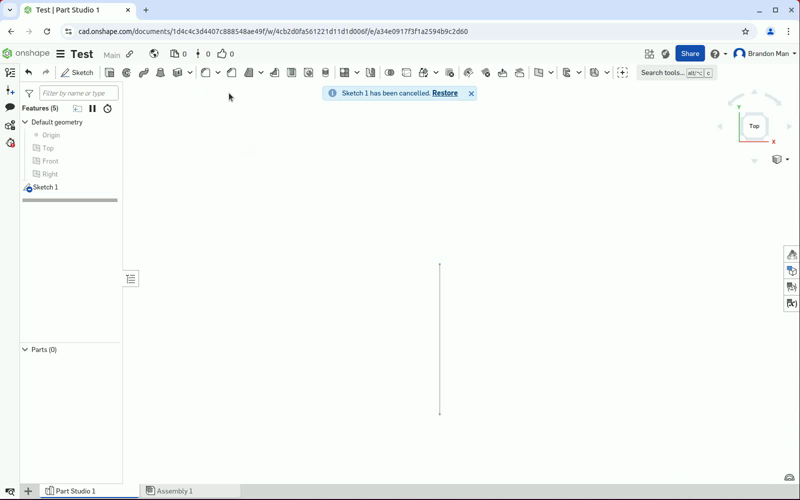
key(shift+h)
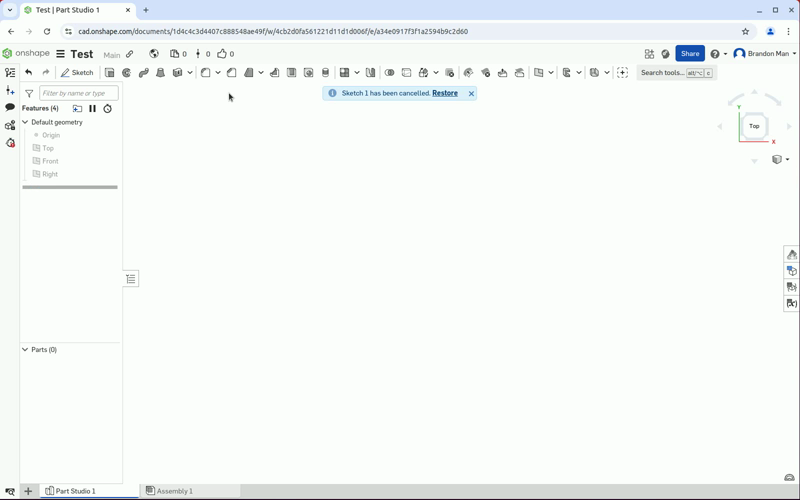
mouse_move(73, 352)
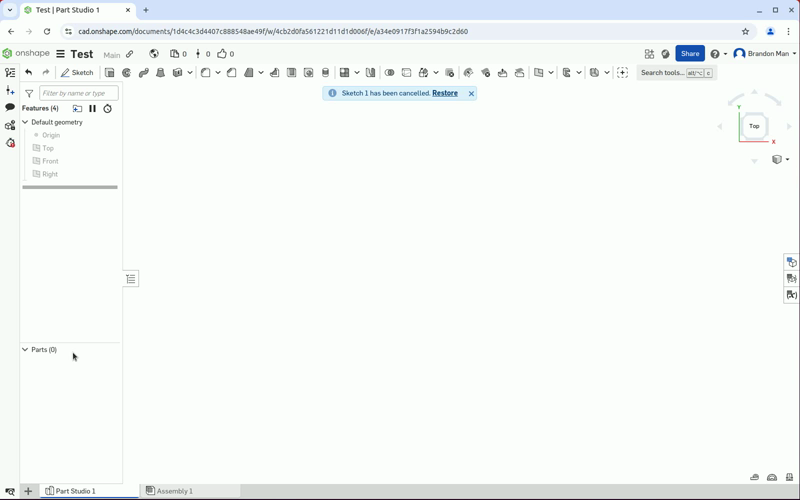
key(y)
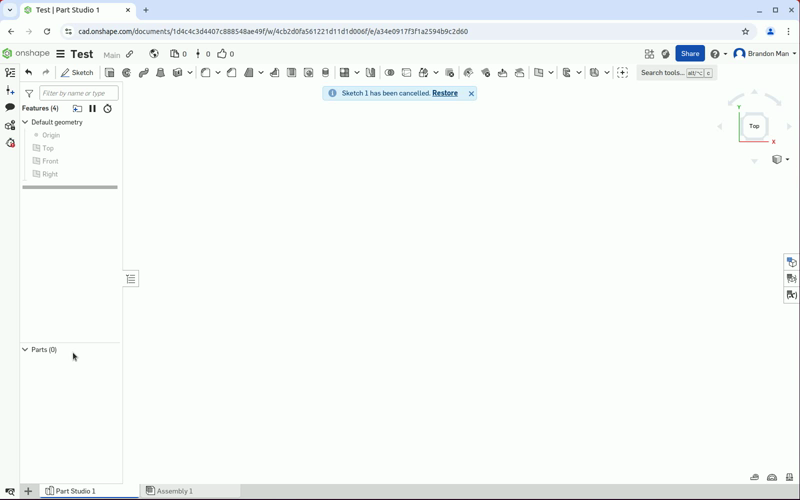
key(shift+p)
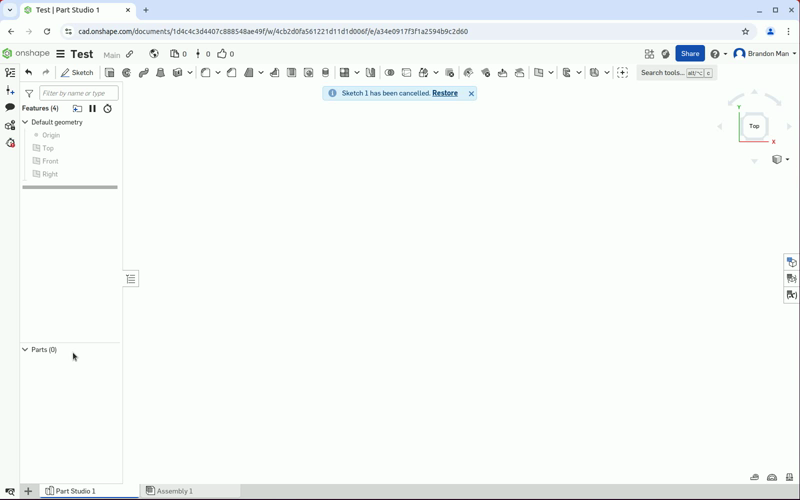
key(space)
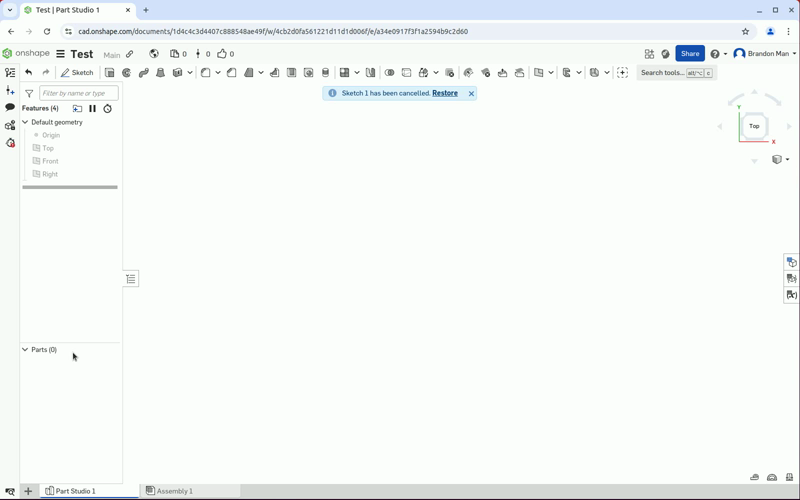
key_down(shift)
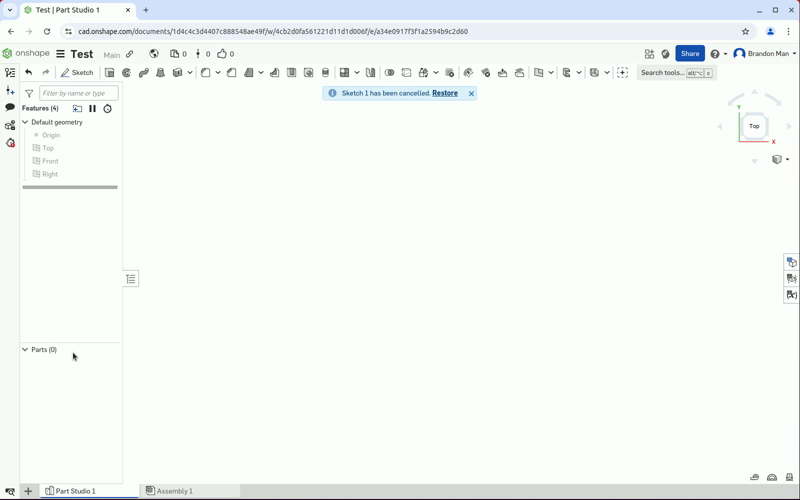
key(up)
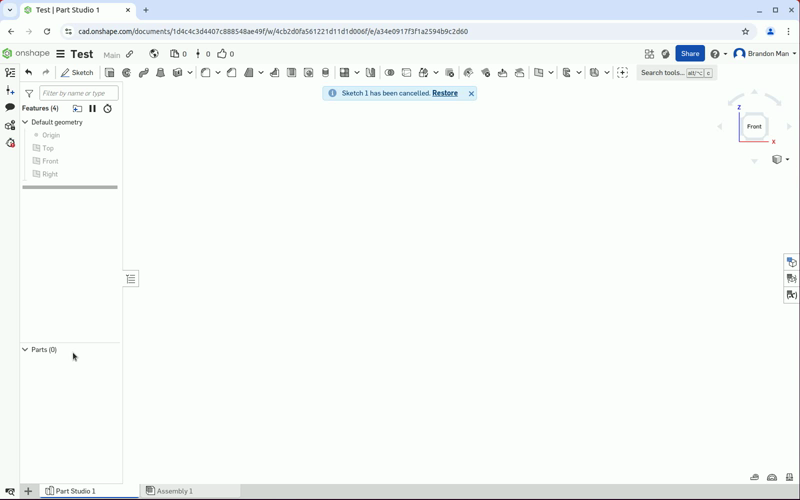
key_up(shift)
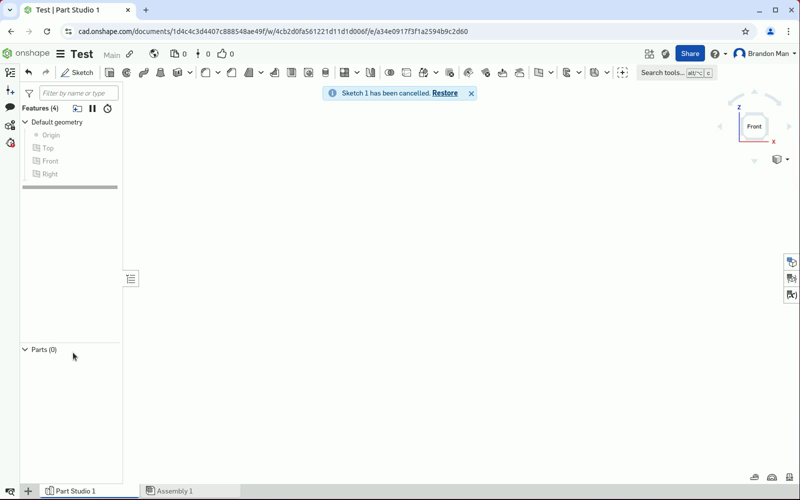
mouse_move(73, 352)
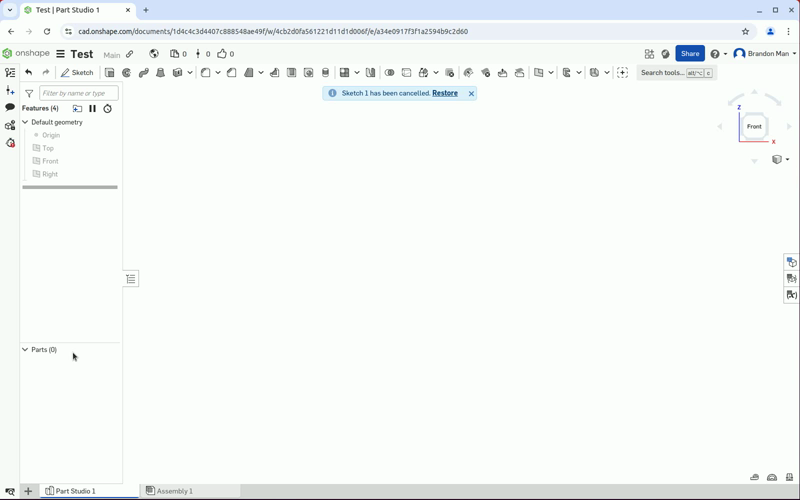
key(shift+y)
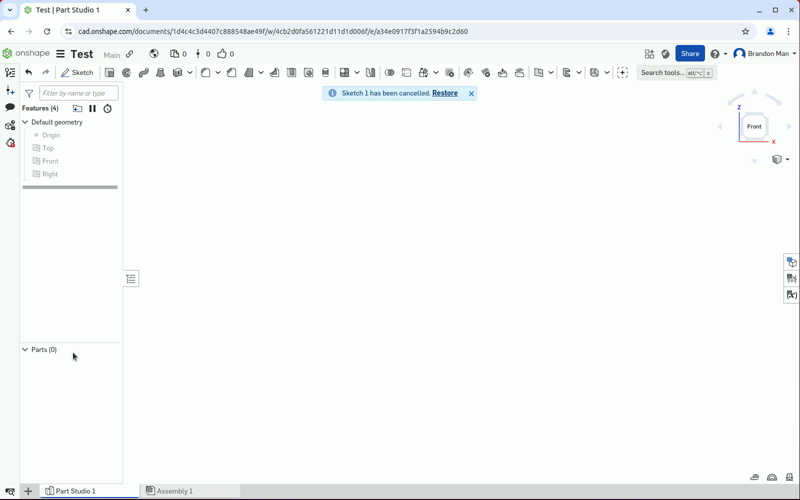
key(shift+s)
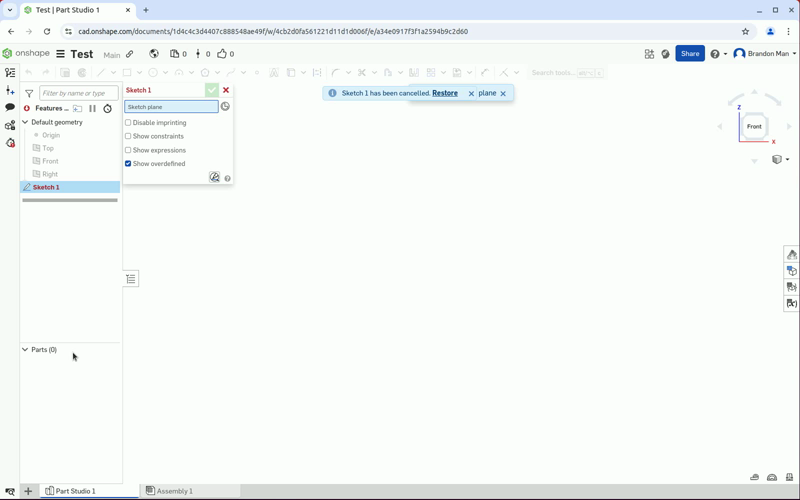
mouse_move(73, 163)
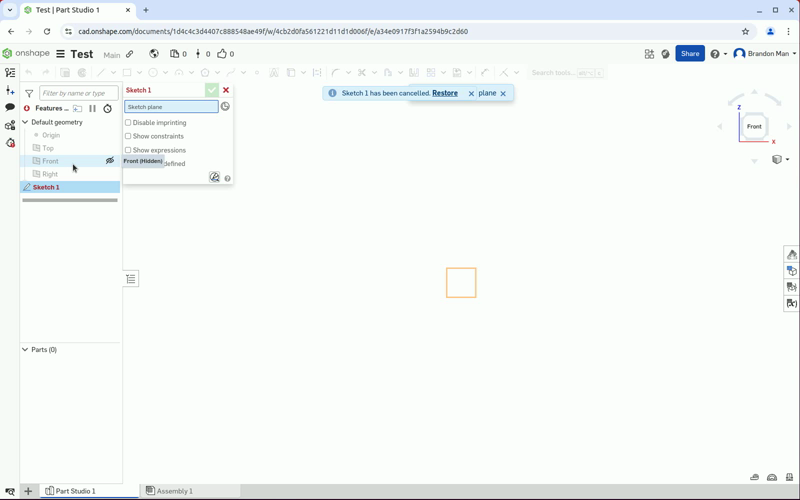
click(73, 163)
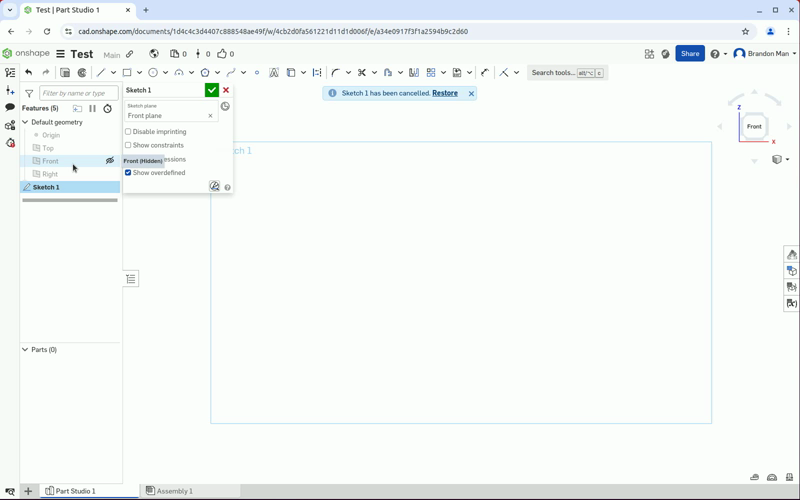
mouse_move(73, 352)
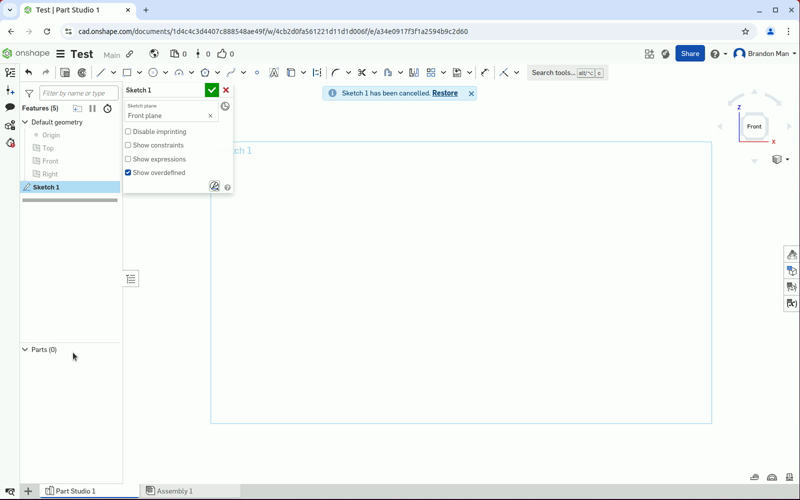
key(y)
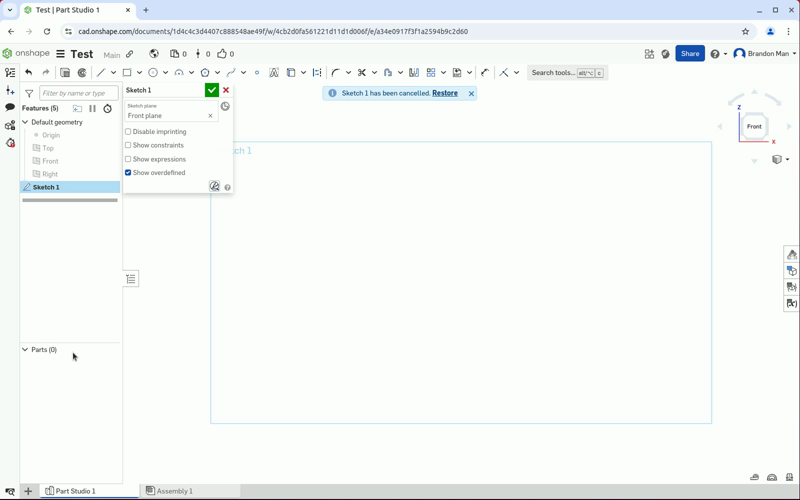
key(l)
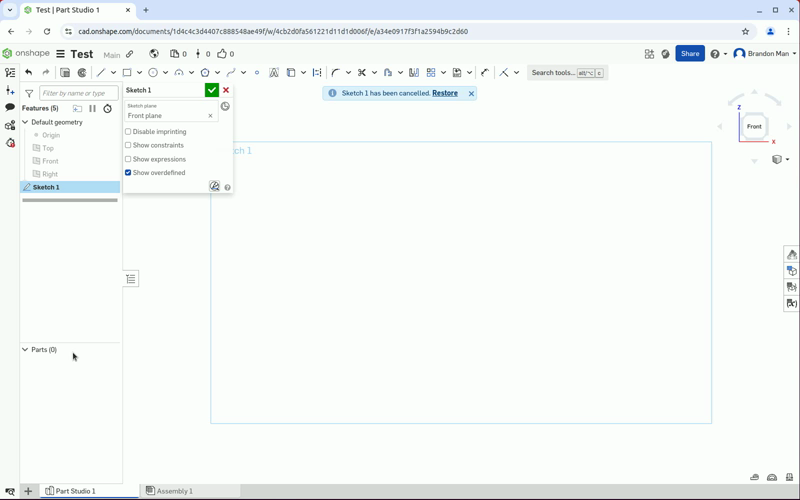
key_down(shift)
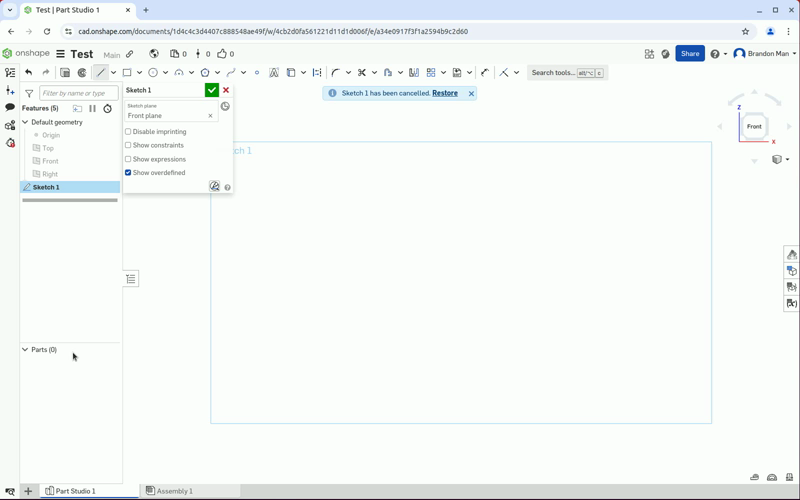
mouse_move(348, 355)
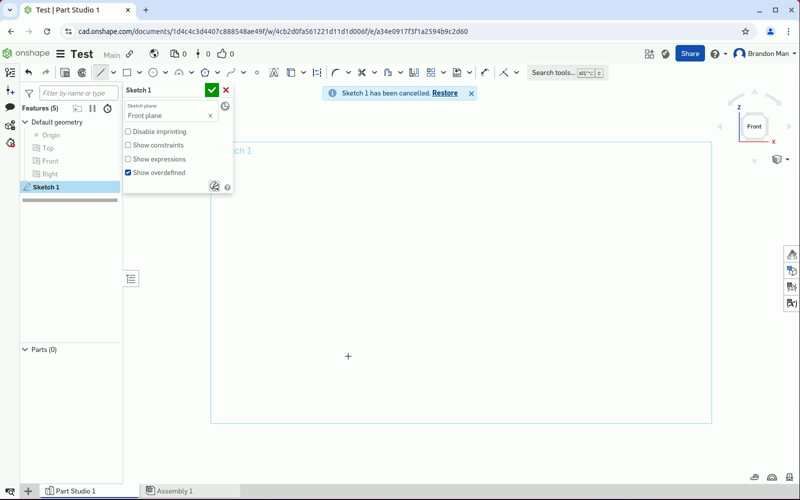
click(348, 355)
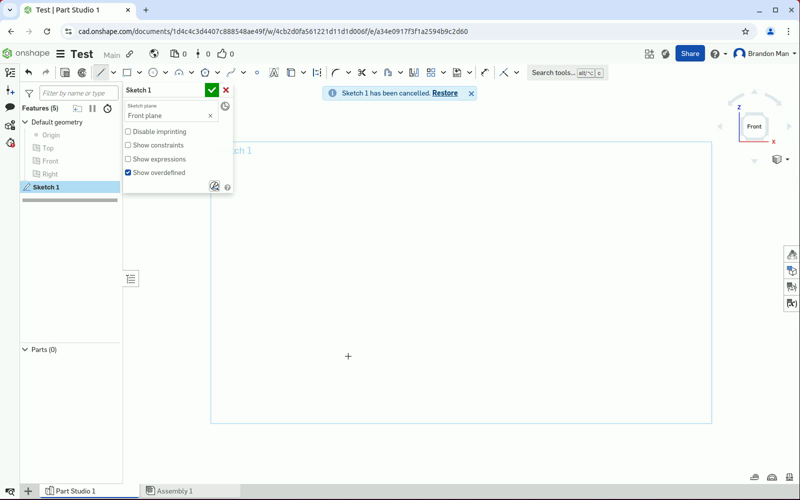
key_up(shift)
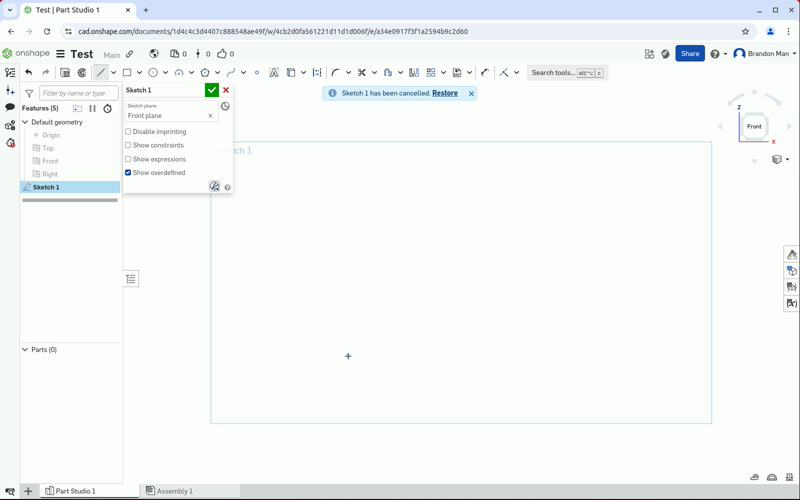
key_down(shift)
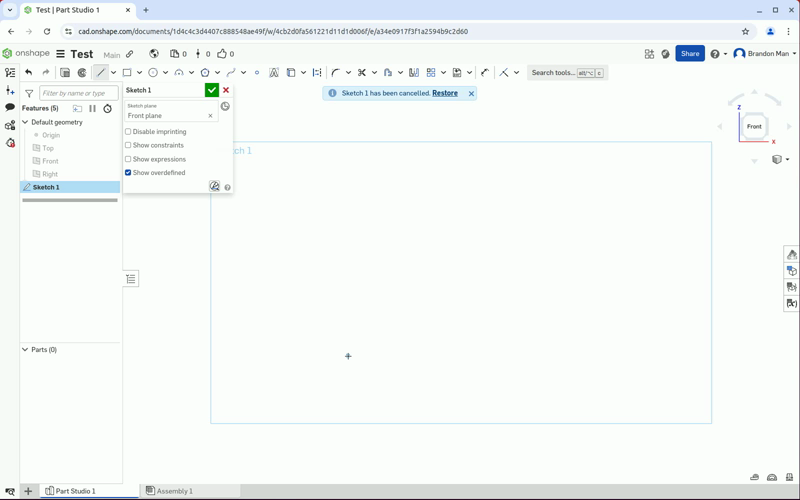
mouse_move(378, 355)
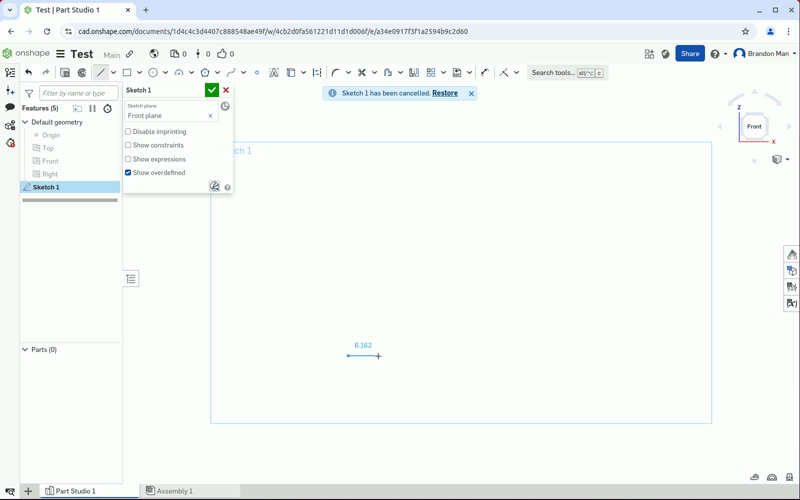
mouse_move(373, 355)
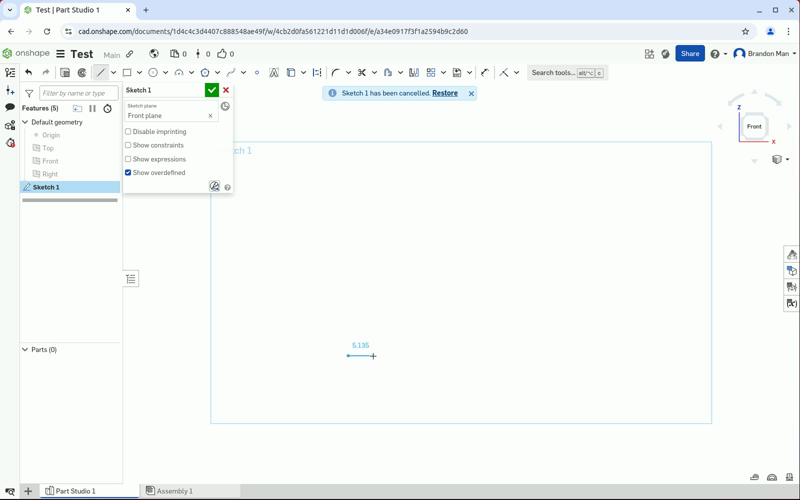
click(373, 355)
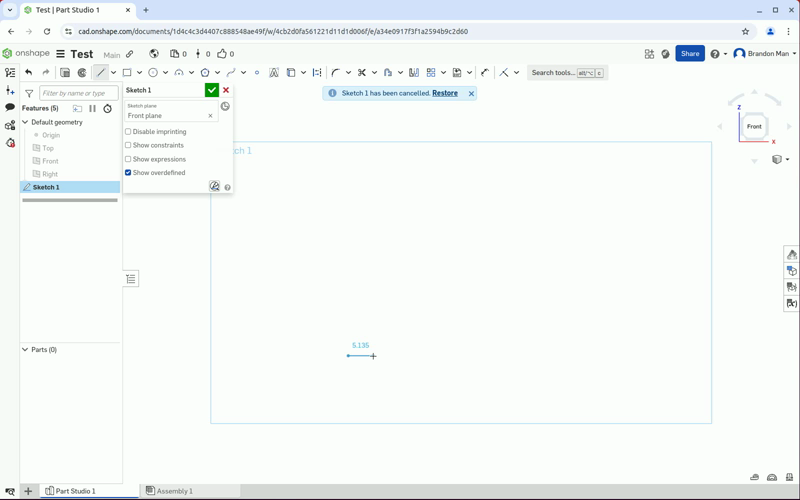
key_up(shift)
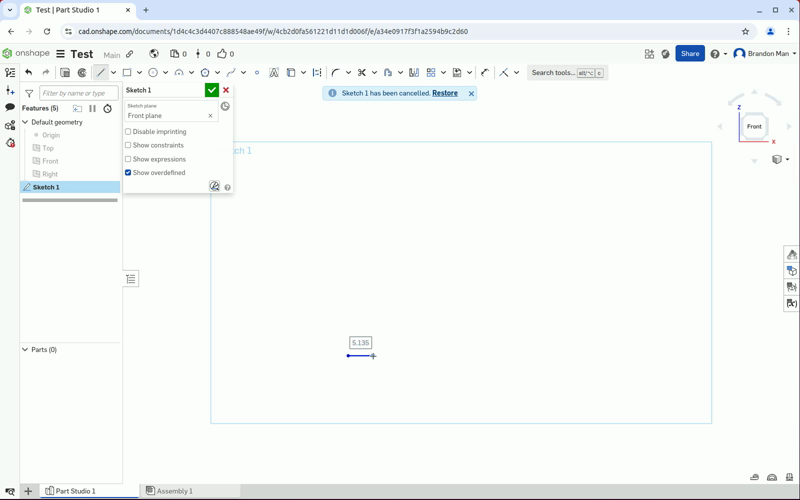
key_down(shift)
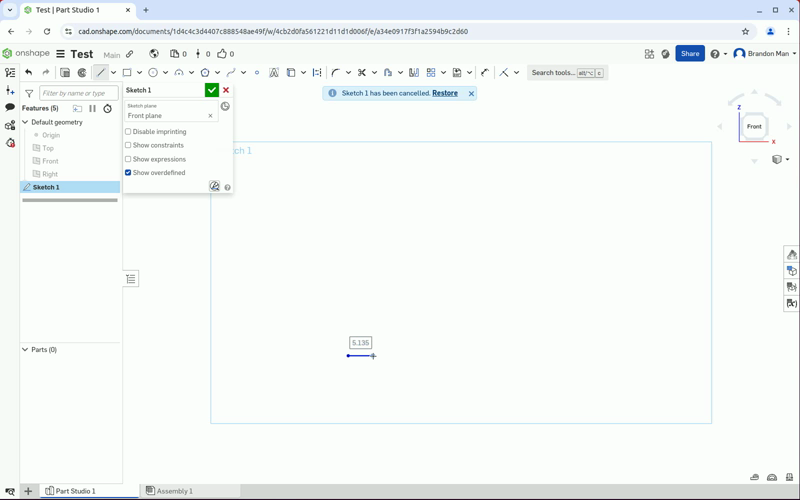
mouse_move(373, 282)
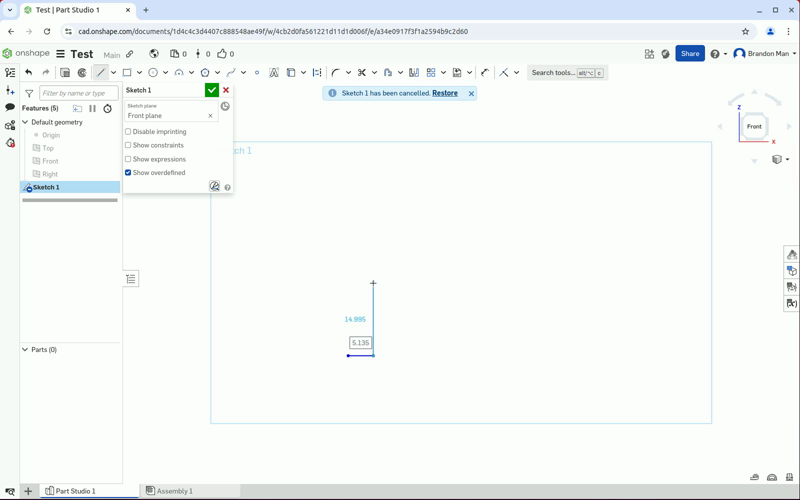
click(373, 282)
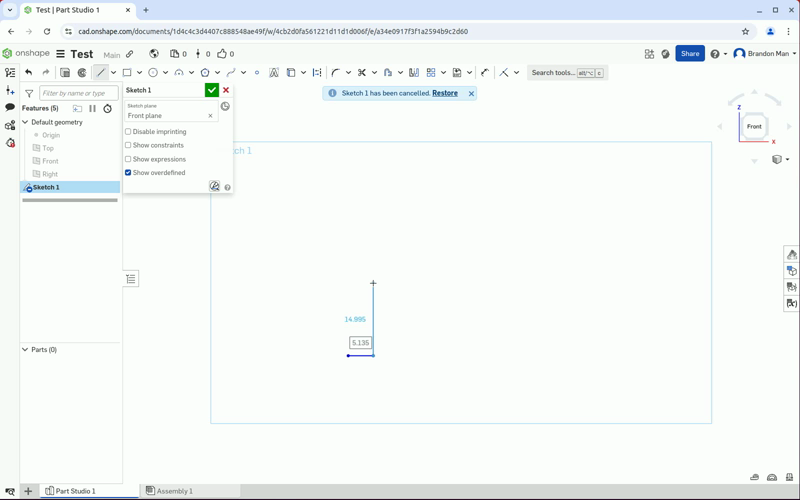
key_up(shift)
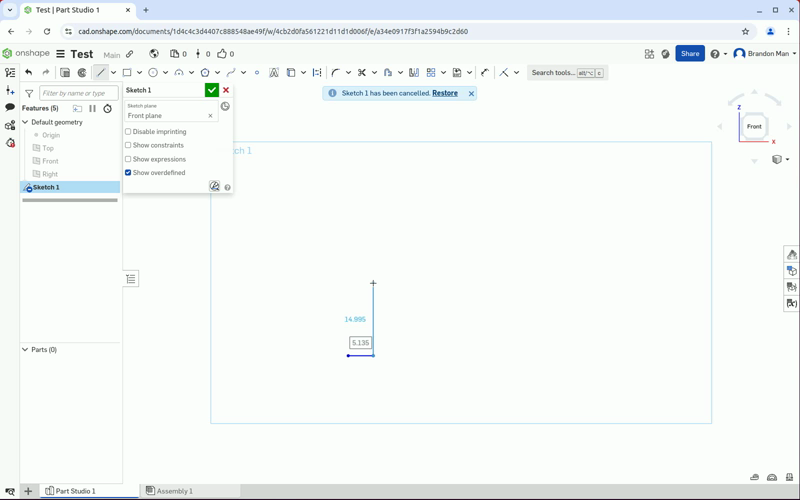
key_down(shift)
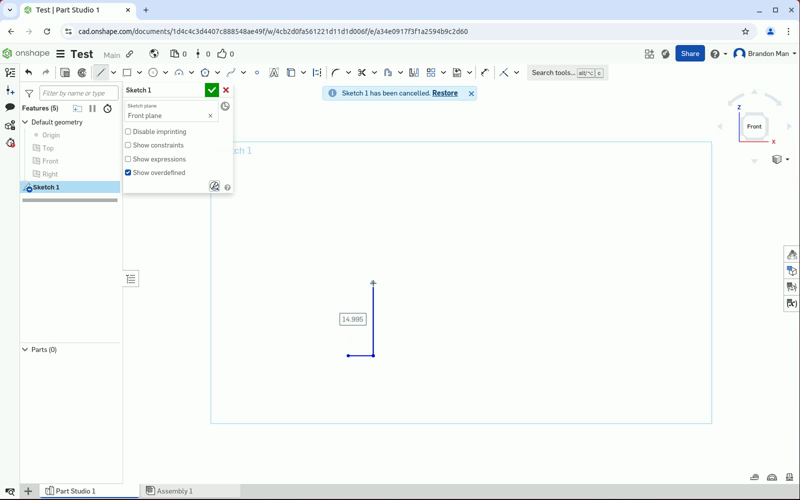
mouse_move(491, 282)
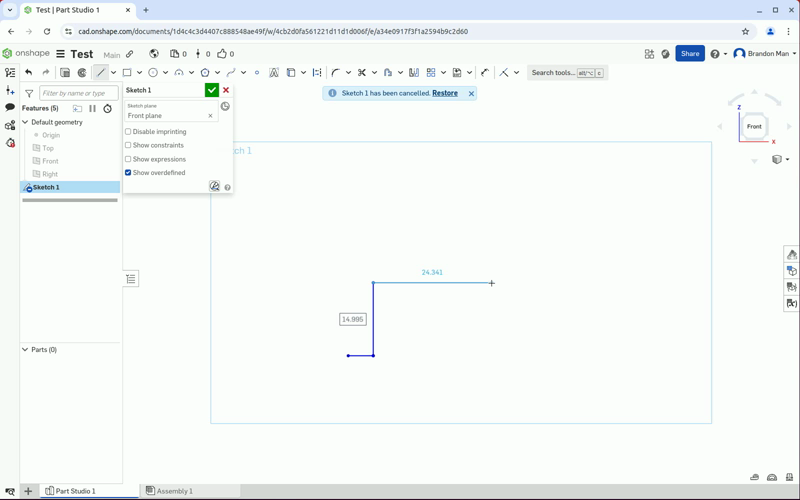
click(491, 282)
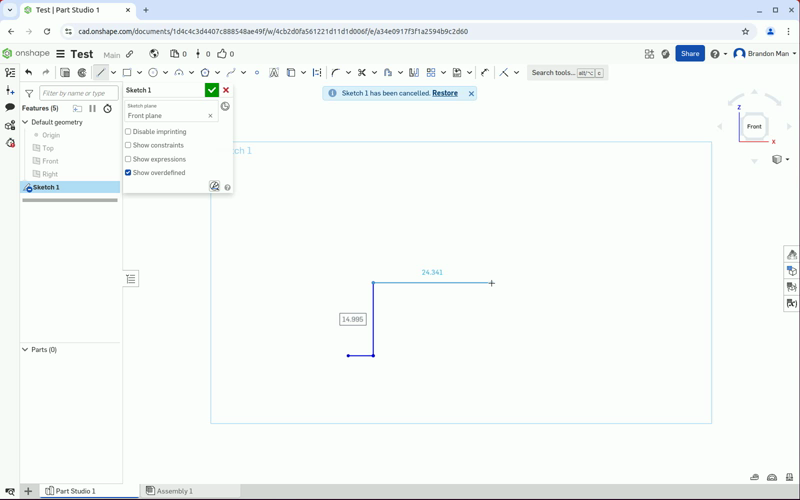
key_up(shift)
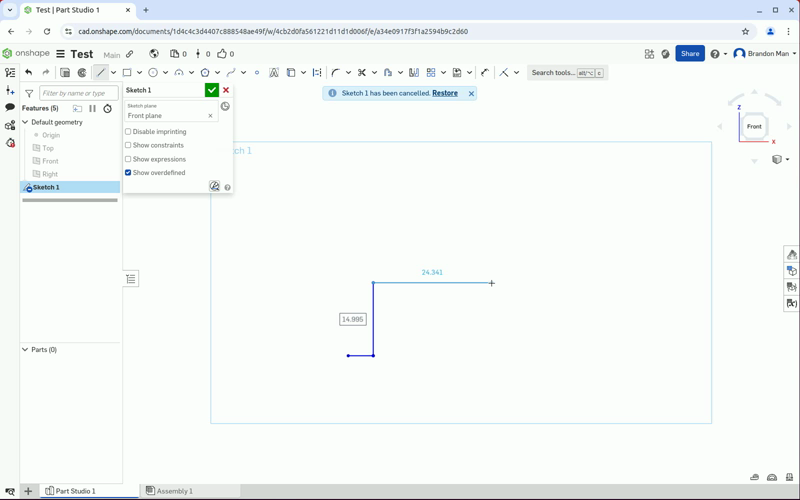
key_down(shift)
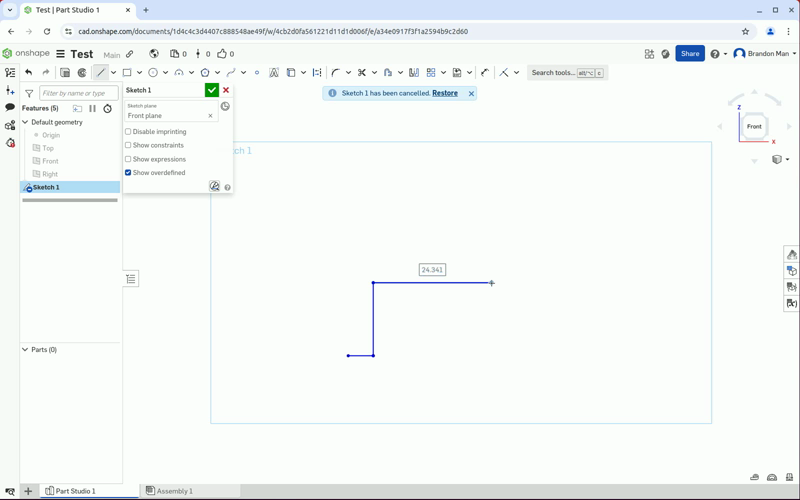
mouse_move(491, 355)
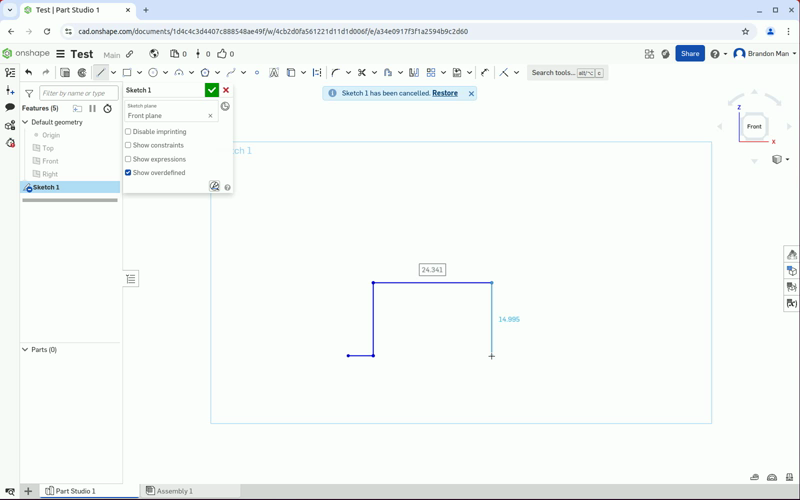
click(491, 355)
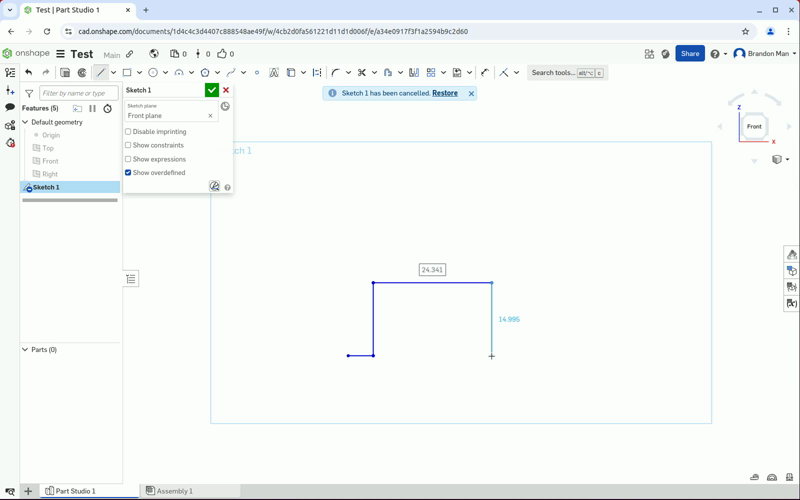
key_up(shift)
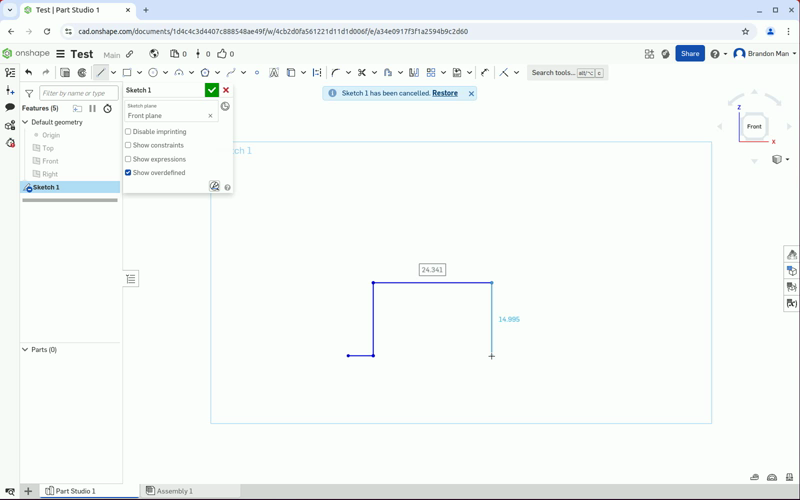
key_down(shift)
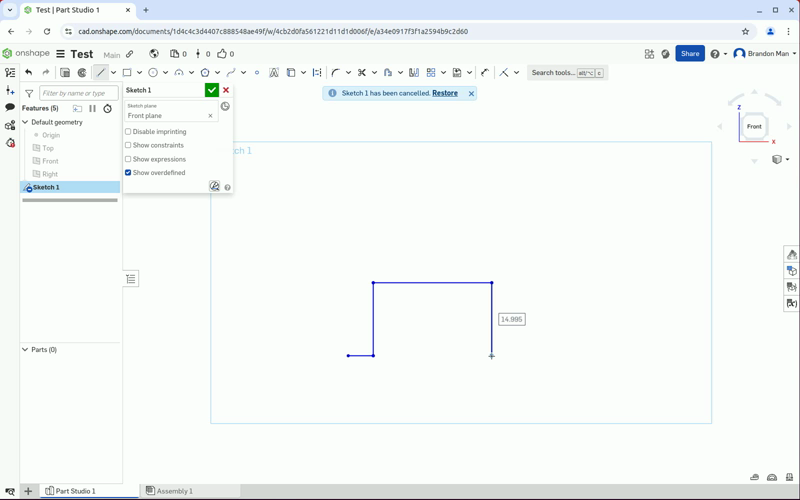
mouse_move(521, 355)
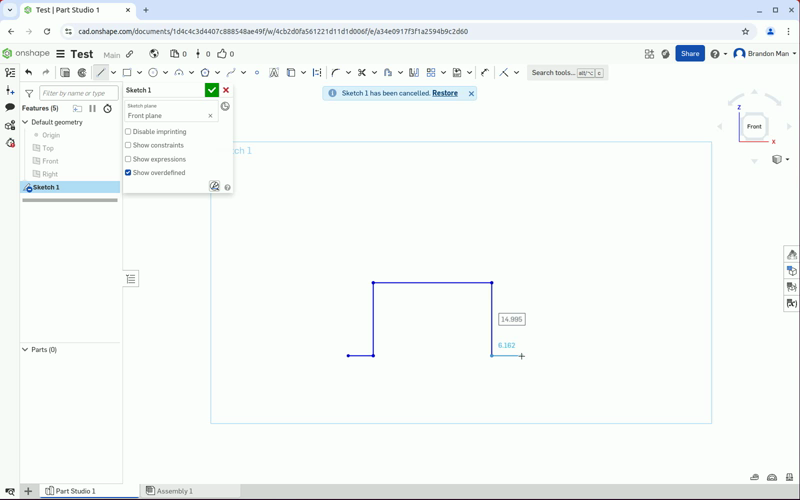
mouse_move(516, 355)
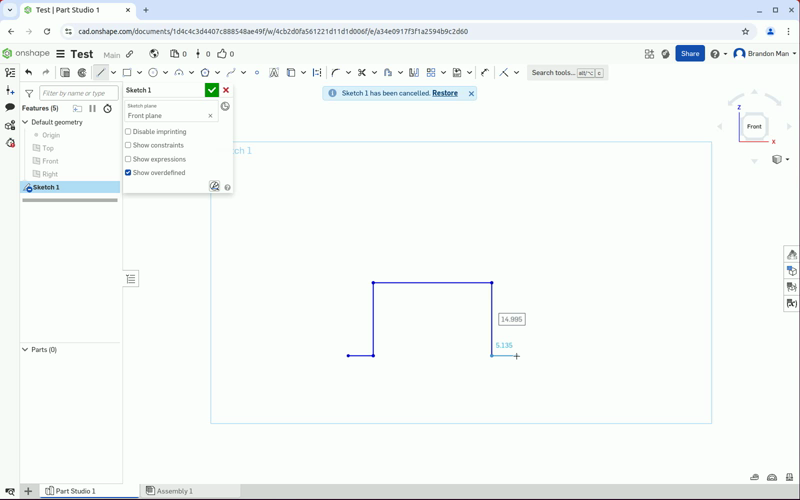
click(516, 355)
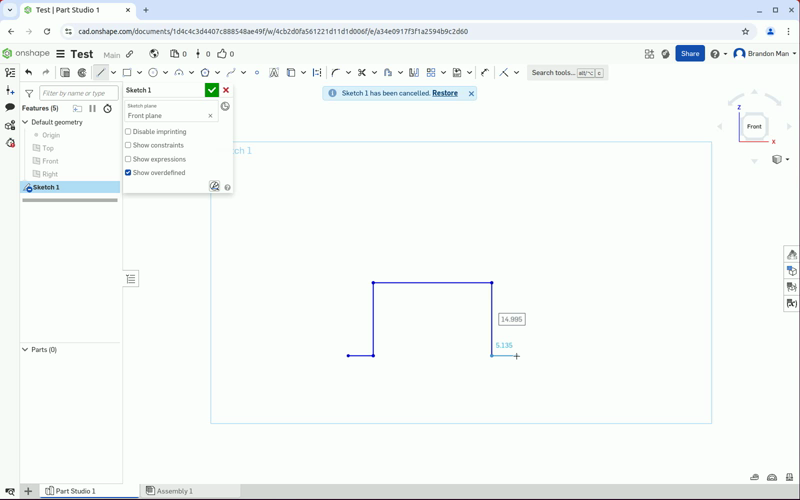
key_up(shift)
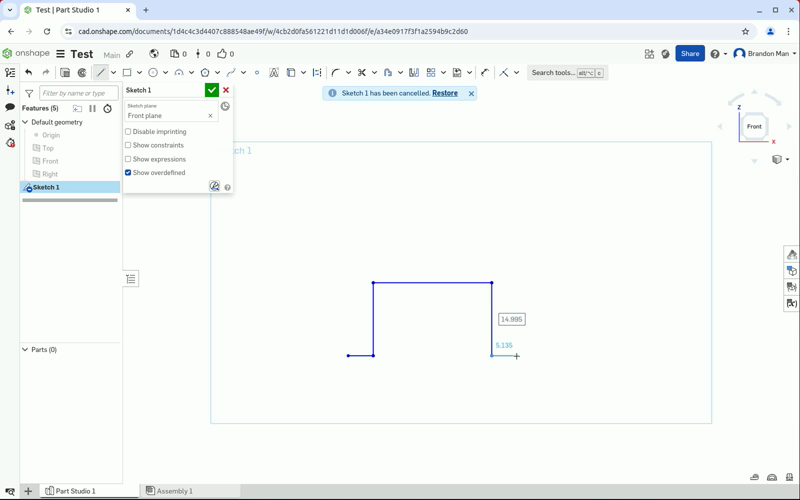
key_down(shift)
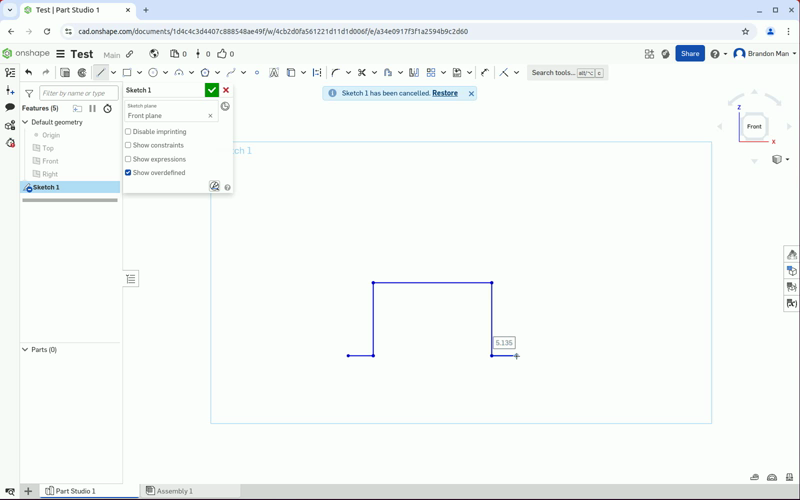
mouse_move(516, 212)
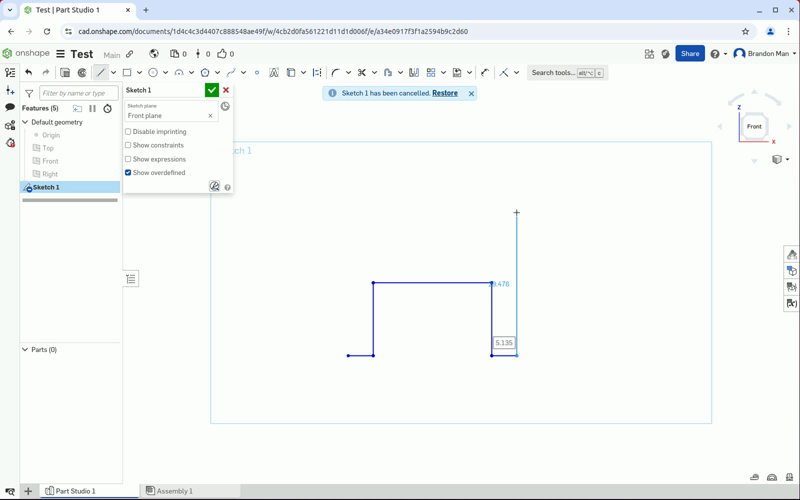
click(516, 212)
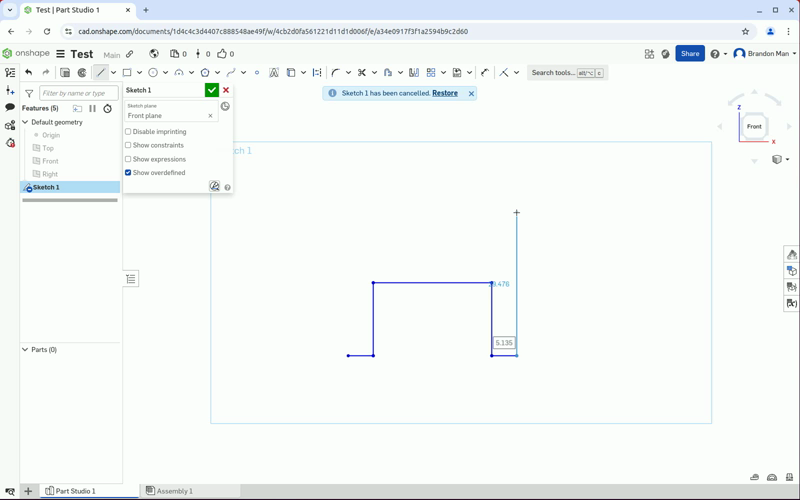
key_up(shift)
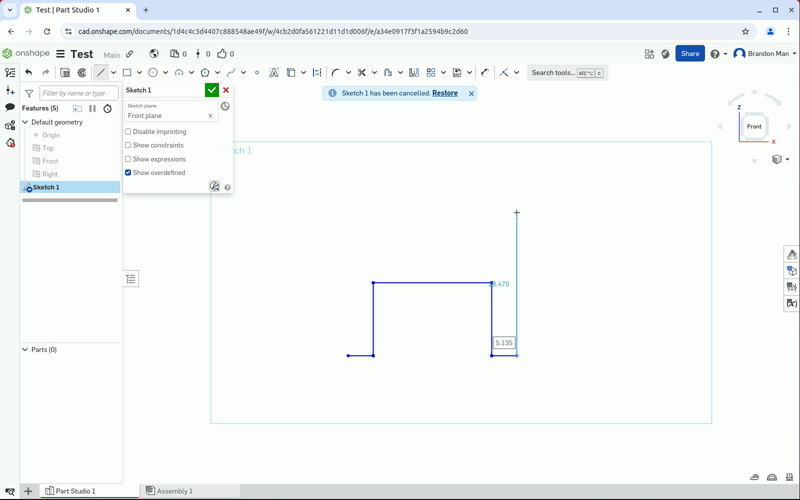
key_down(shift)
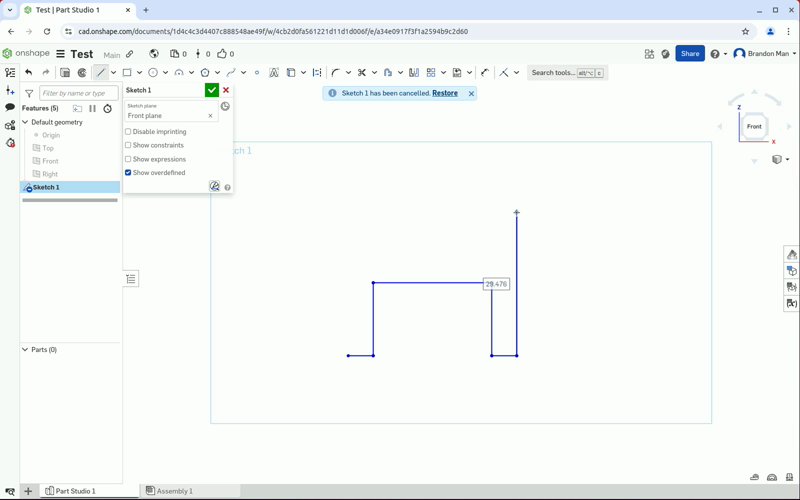
mouse_move(546, 212)
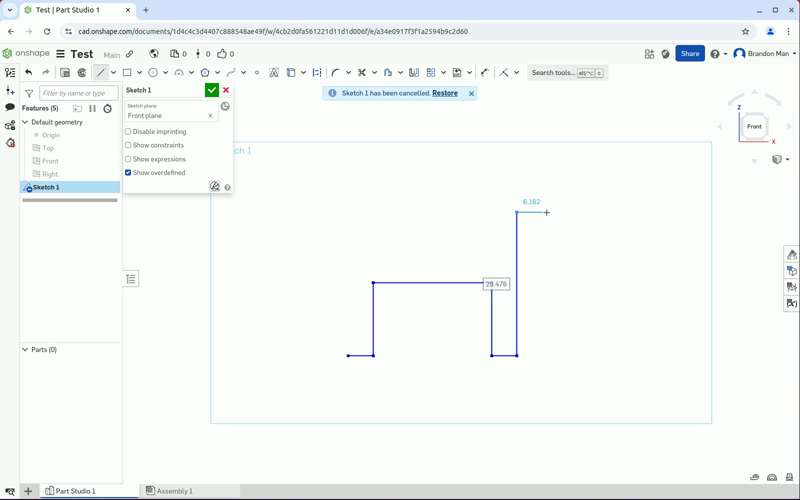
mouse_move(491, 212)
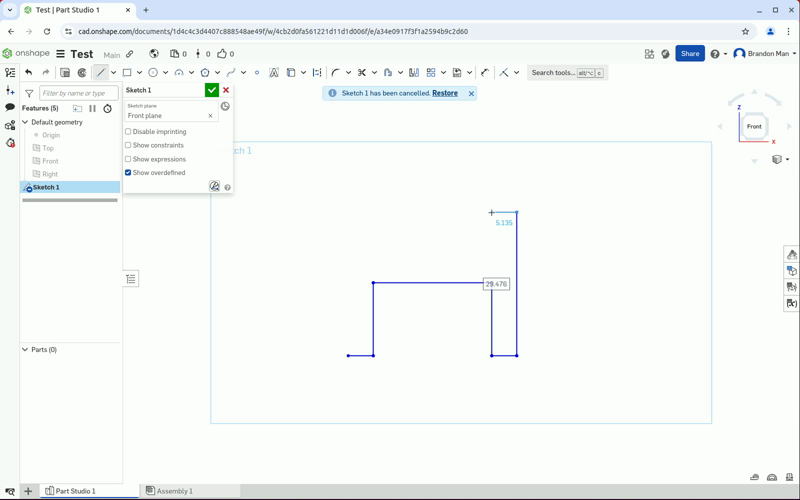
click(491, 212)
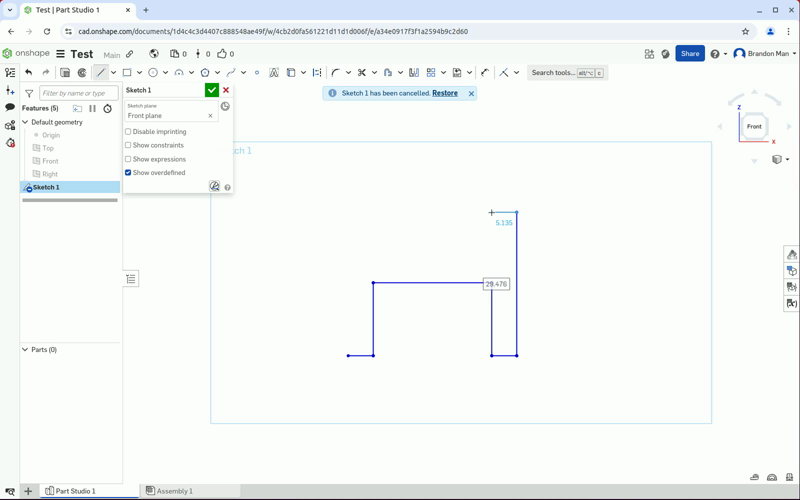
key_up(shift)
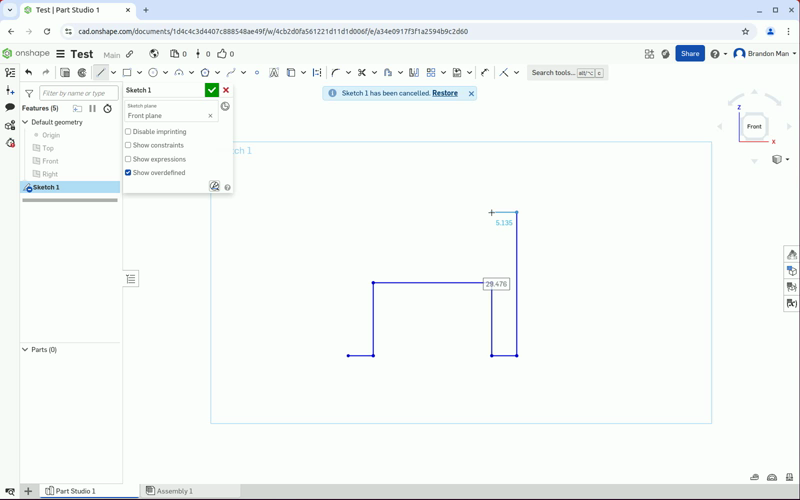
key_down(shift)
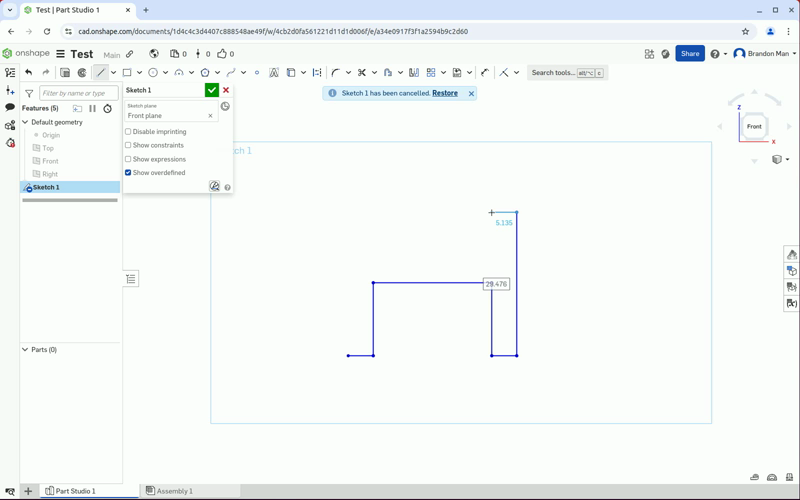
mouse_move(521, 212)
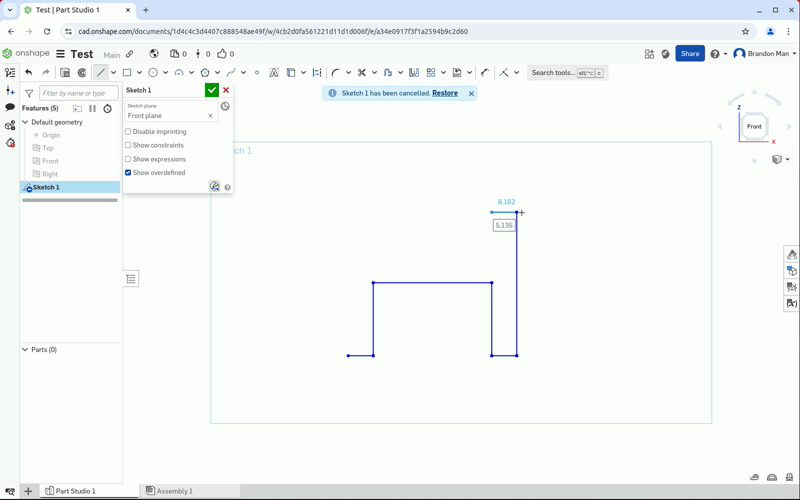
mouse_move(491, 259)
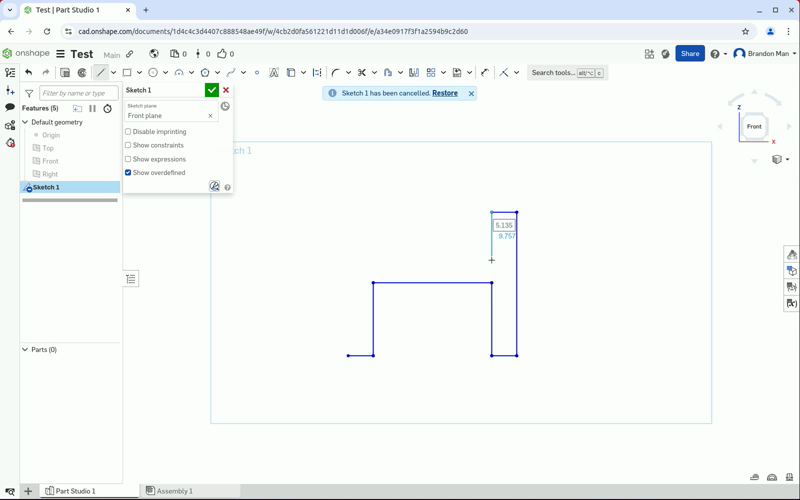
click(491, 259)
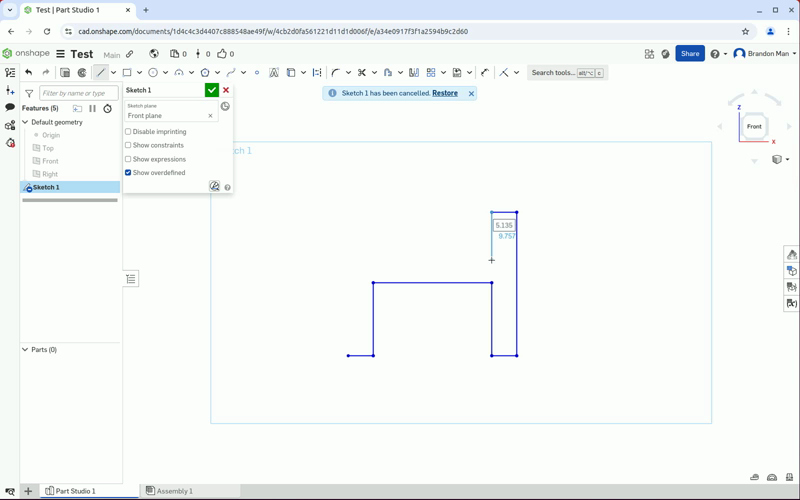
key_up(shift)
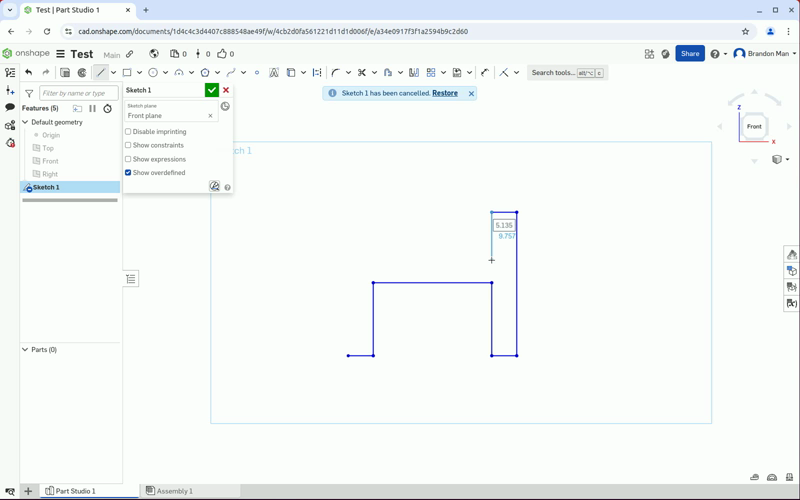
key_down(shift)
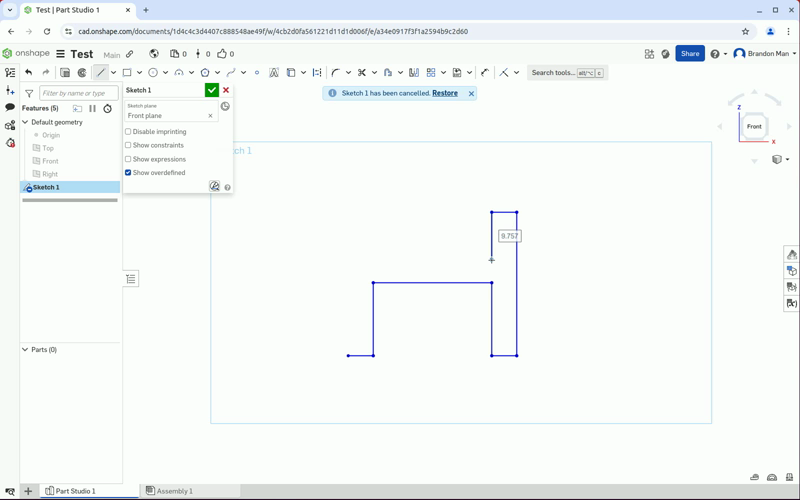
mouse_move(373, 259)
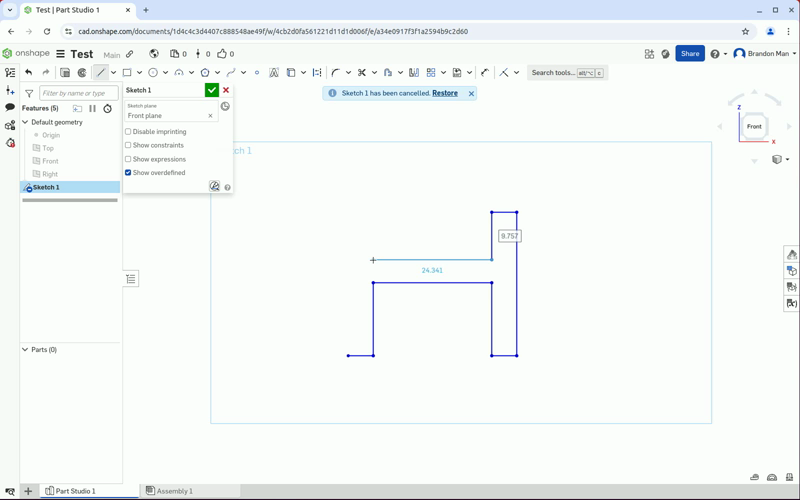
click(373, 259)
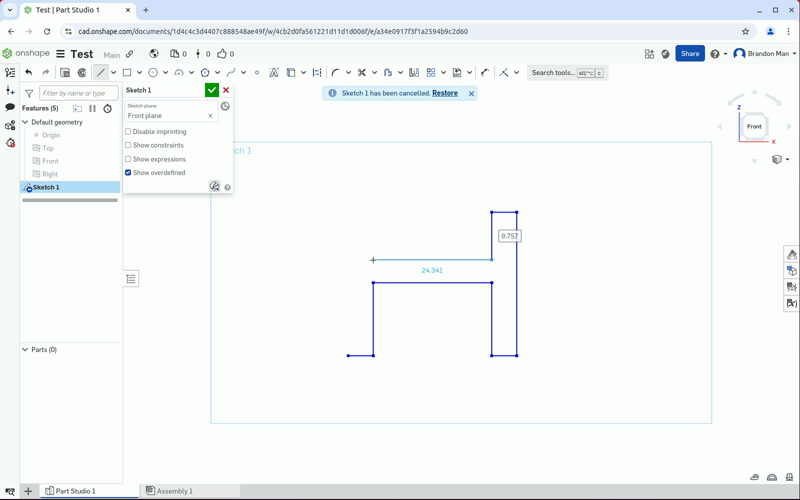
key_up(shift)
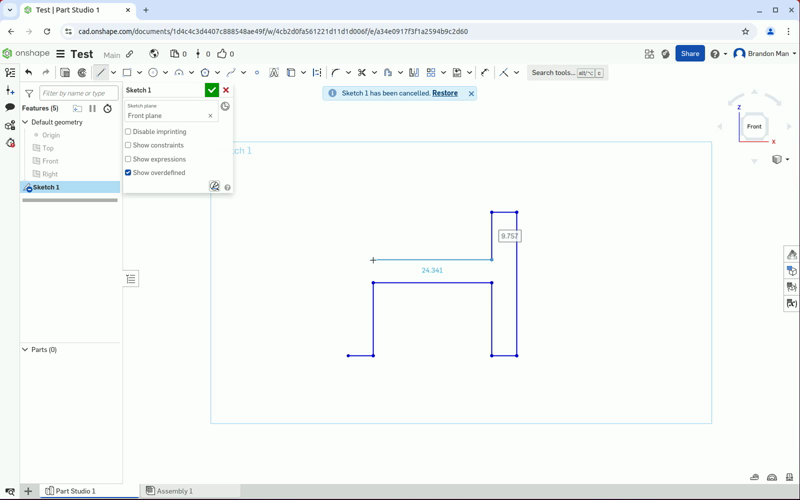
key_down(shift)
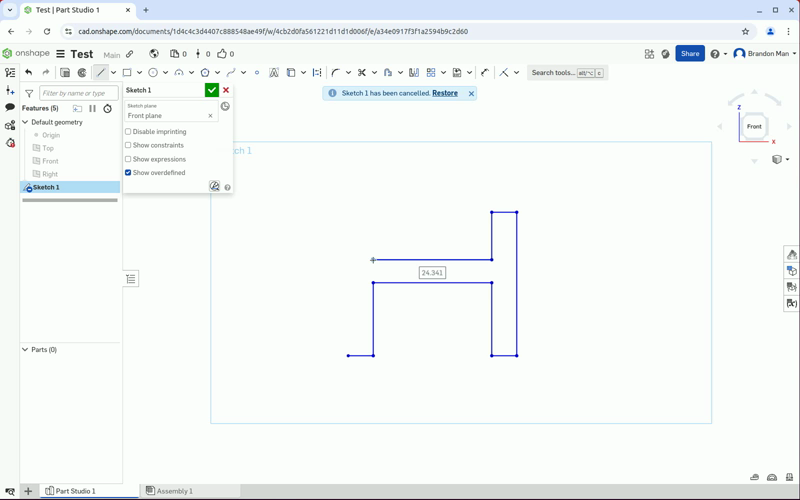
mouse_move(403, 259)
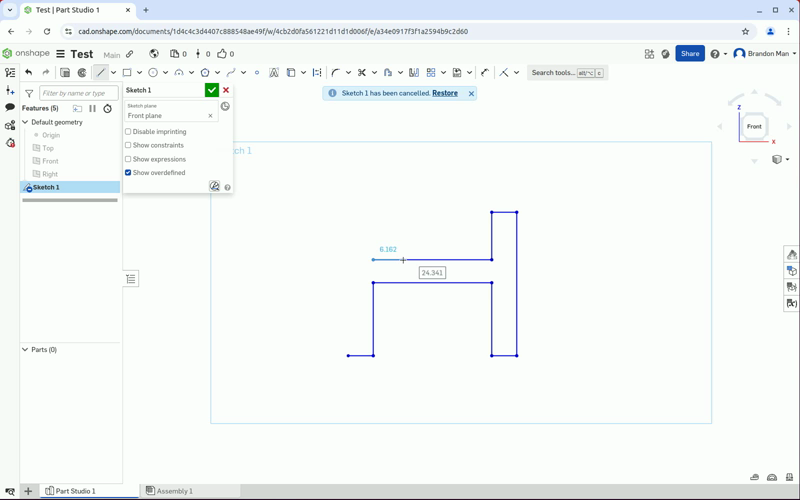
mouse_move(373, 212)
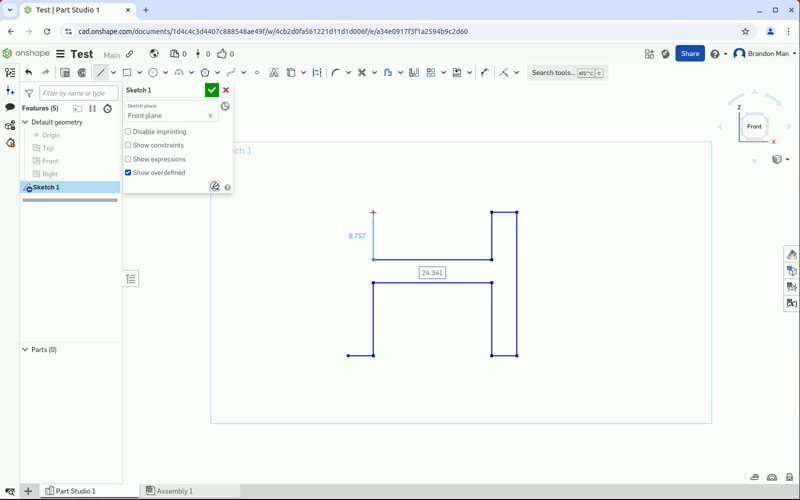
click(373, 212)
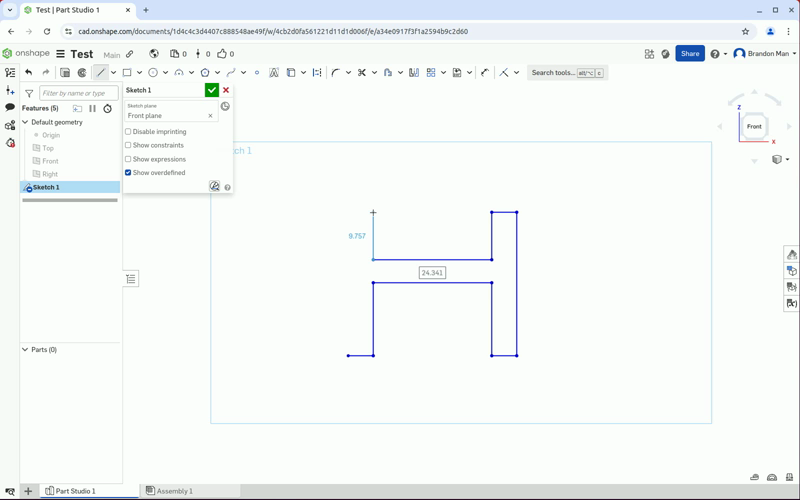
key_up(shift)
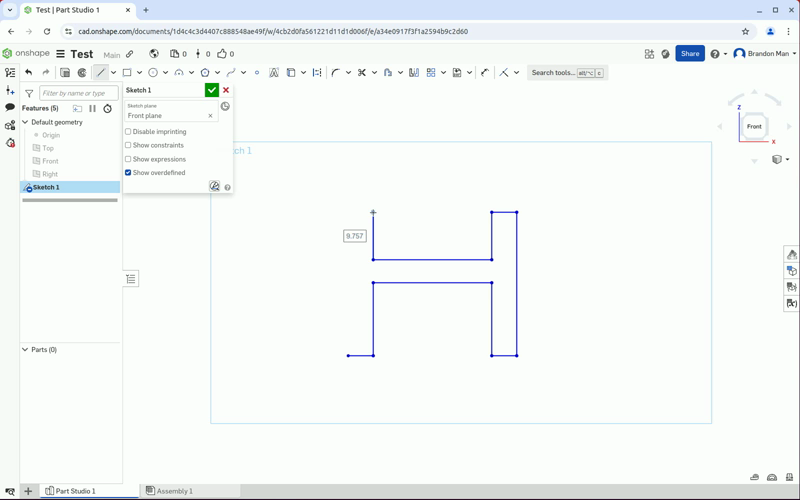
key_down(shift)
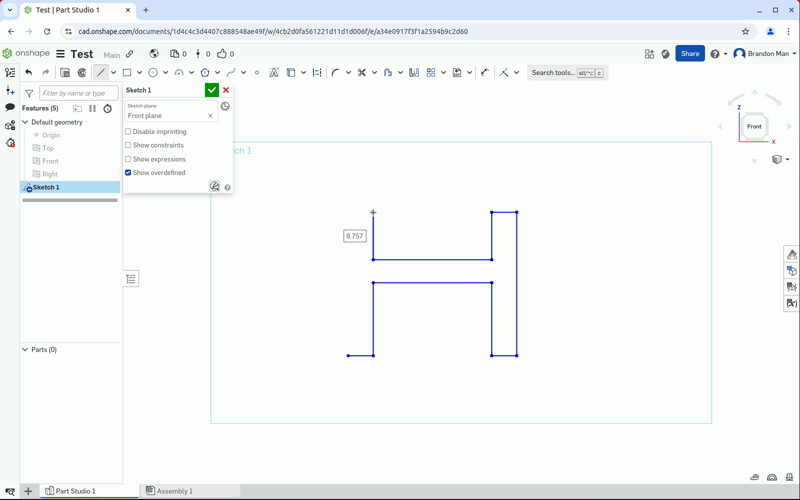
mouse_move(403, 212)
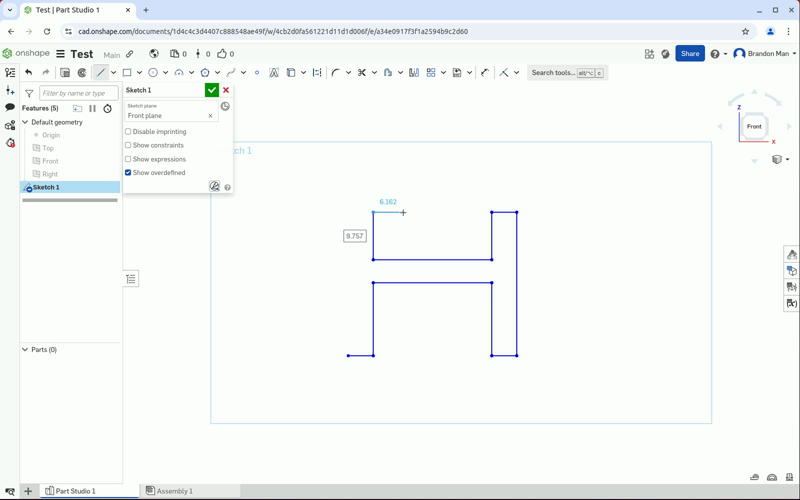
mouse_move(348, 212)
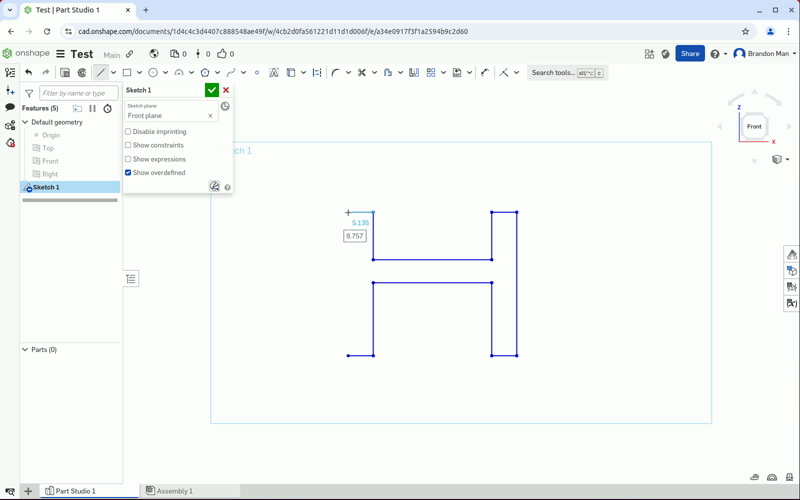
click(348, 212)
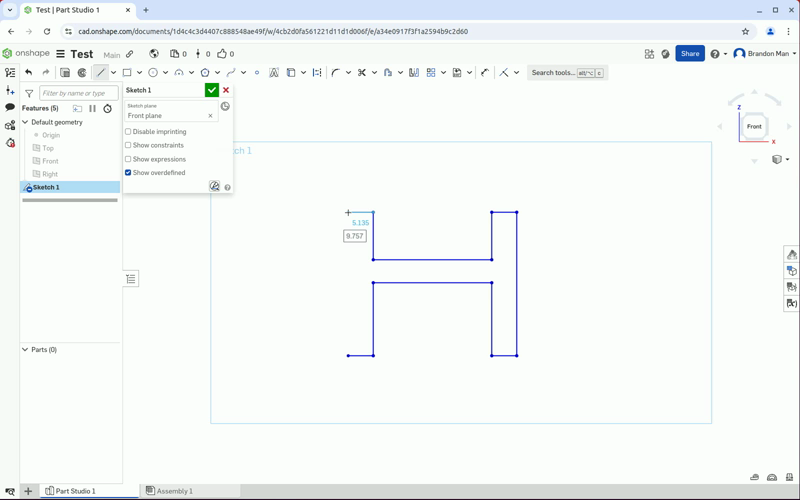
key_up(shift)
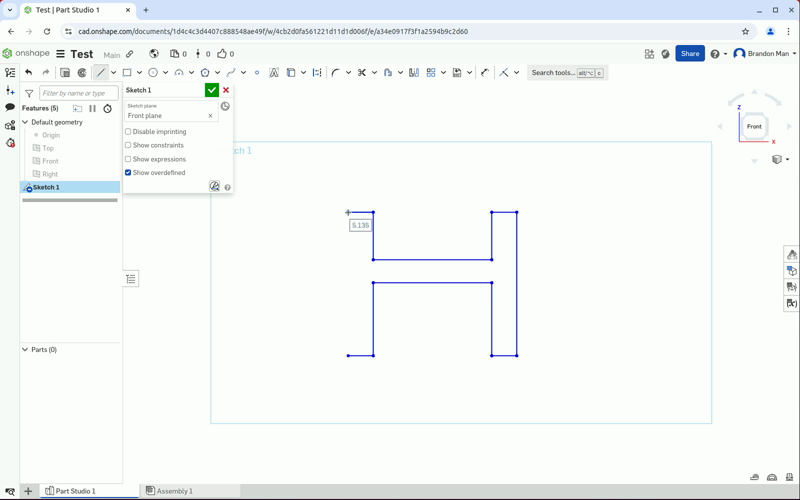
key_down(shift)
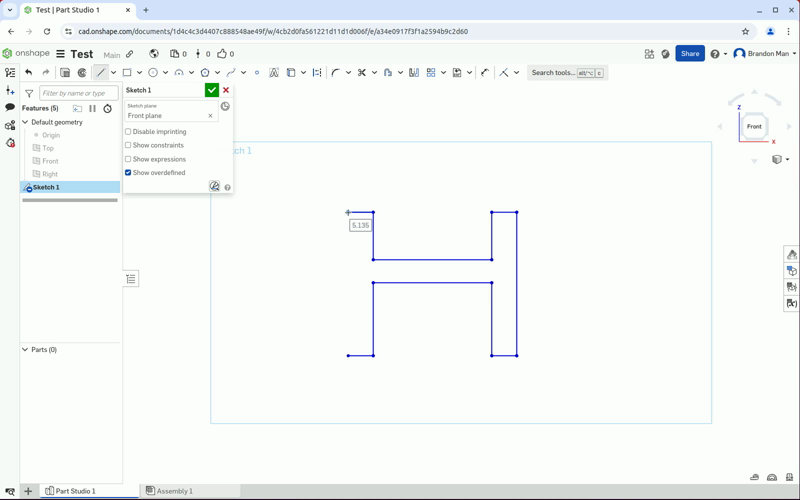
mouse_move(348, 355)
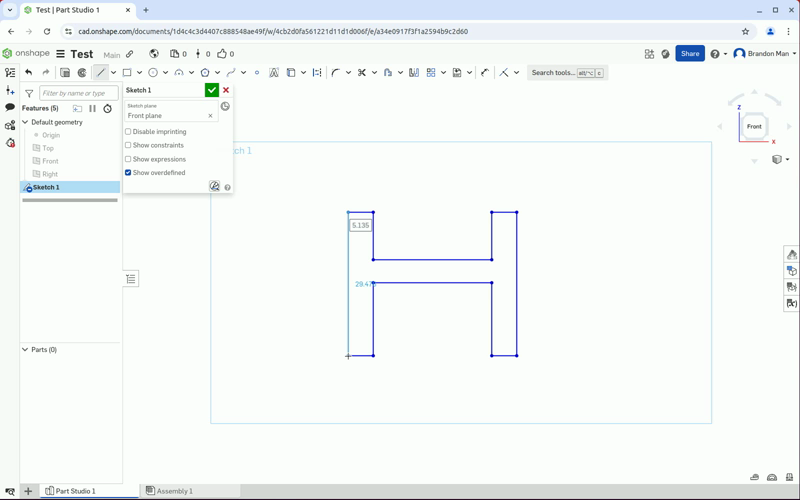
key_up(shift)
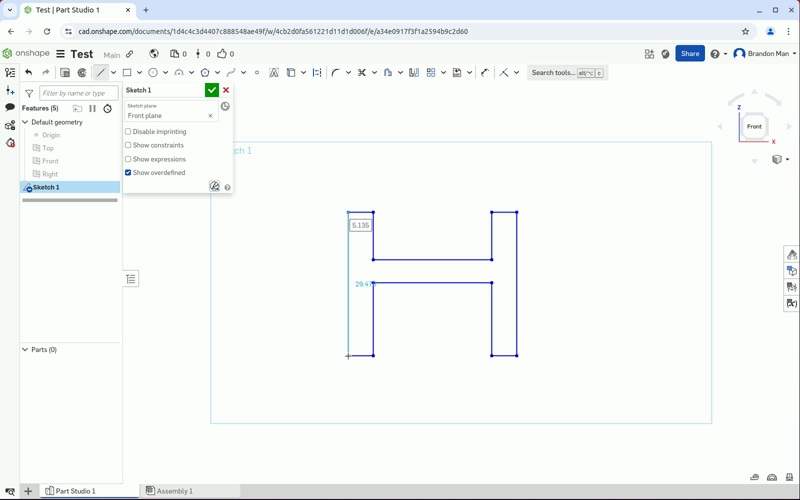
click(348, 355)
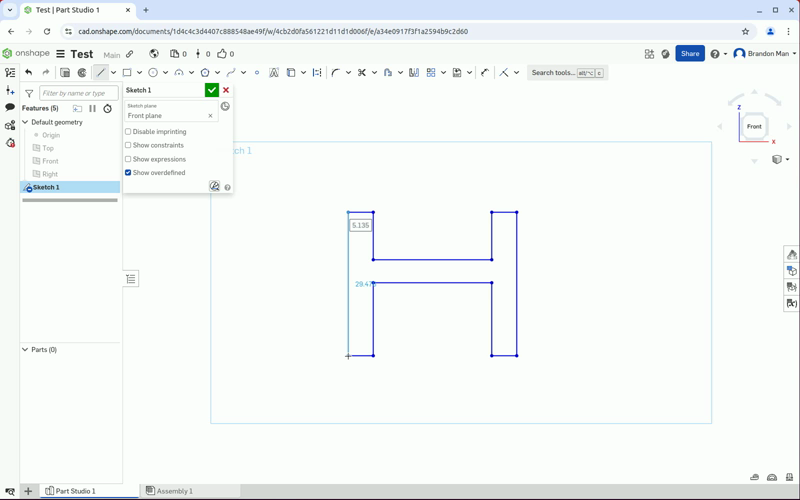
key(esc)
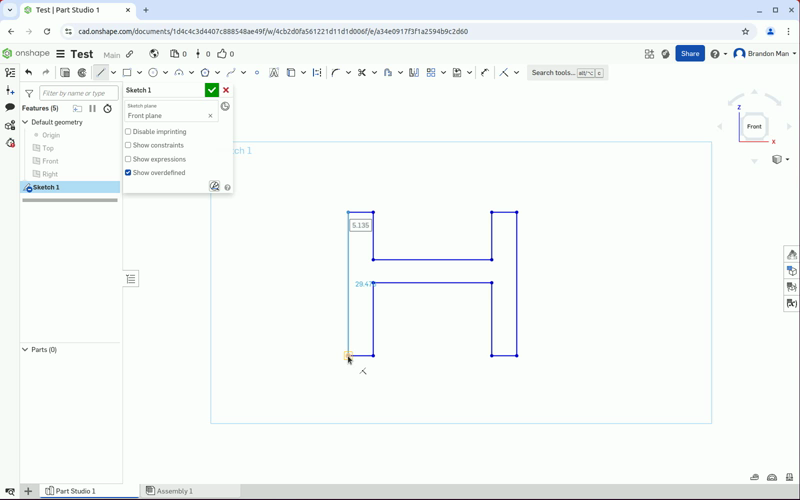
mouse_move(498, 331)
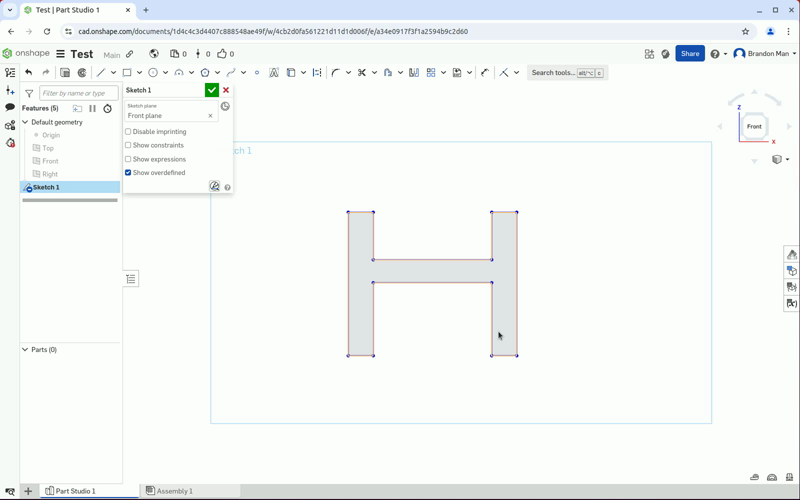
click(498, 331)
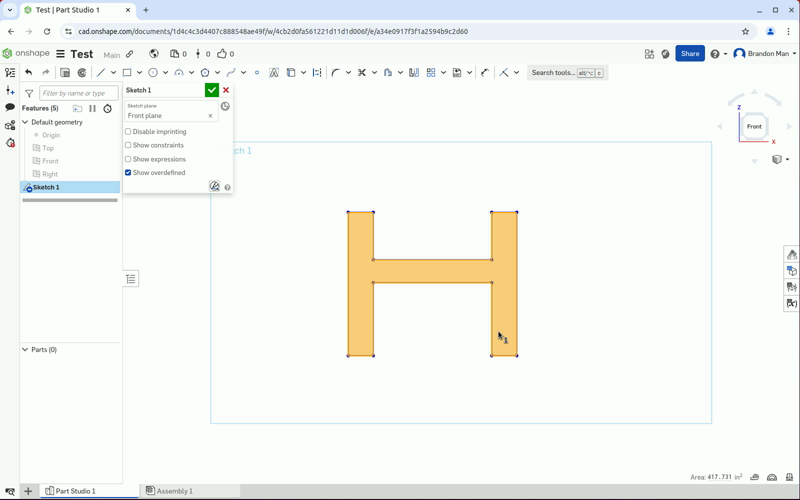
mouse_move(73, 352)
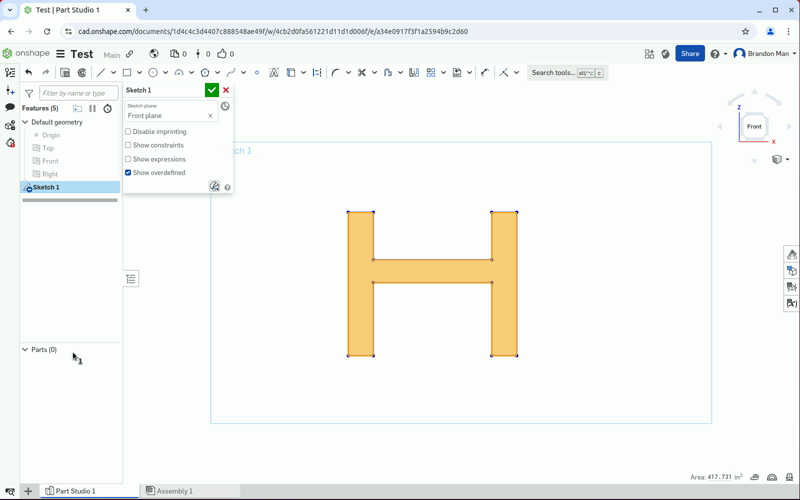
key(shift+y)
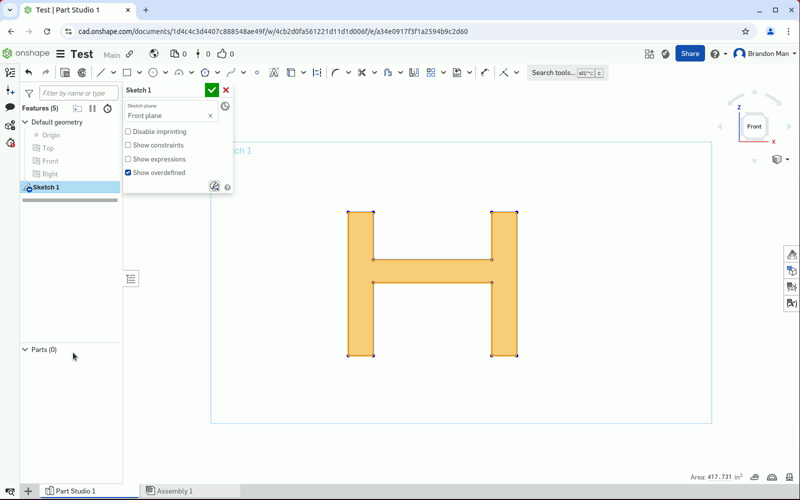
key(shift+e)
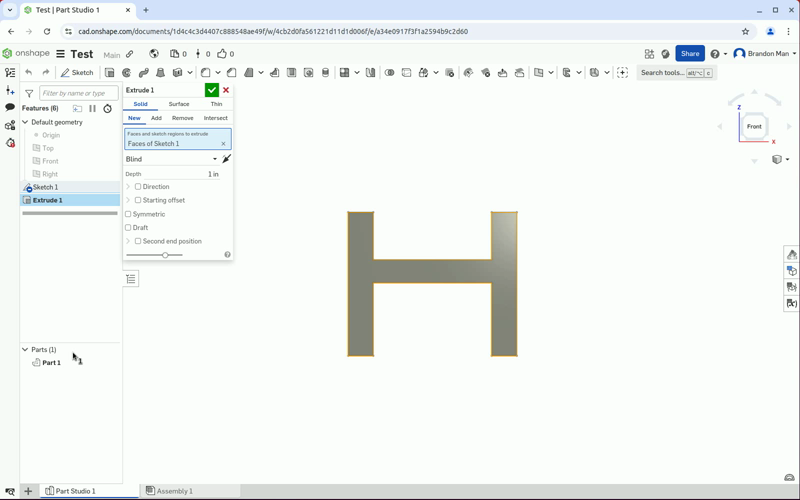
mouse_move(143, 106)
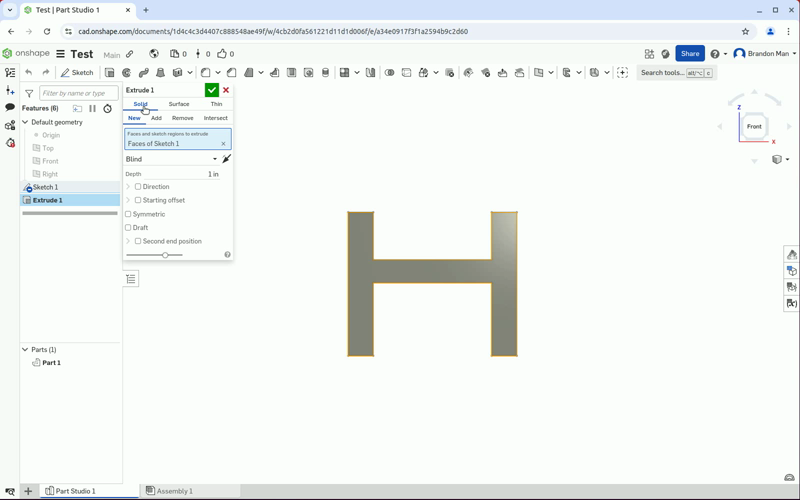
click(143, 106)
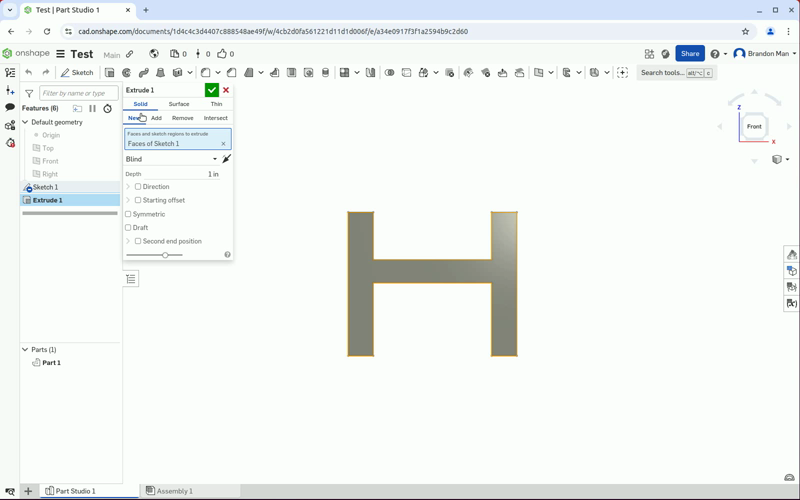
mouse_move(137, 120)
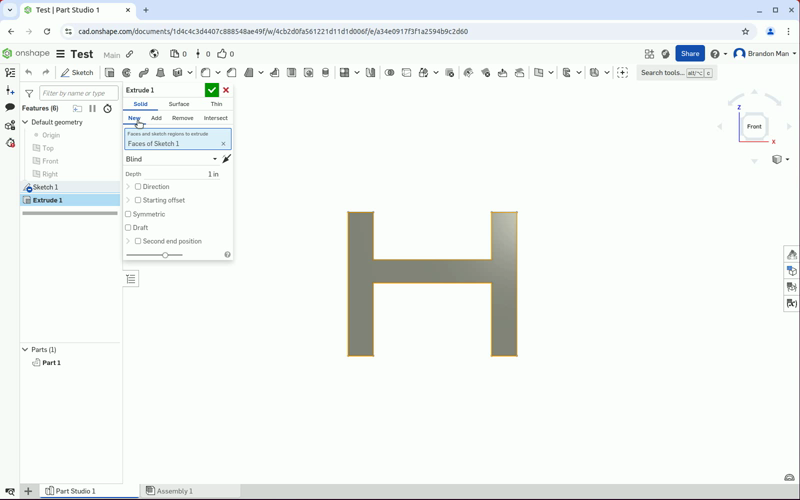
click(137, 120)
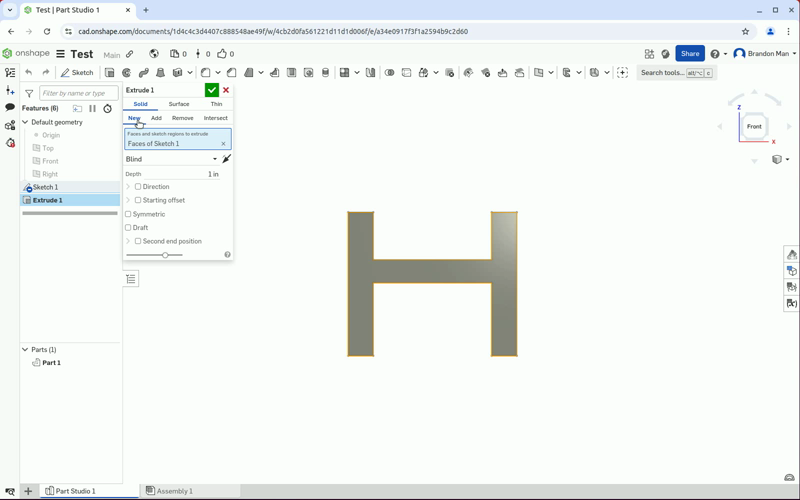
key(tab, 4)
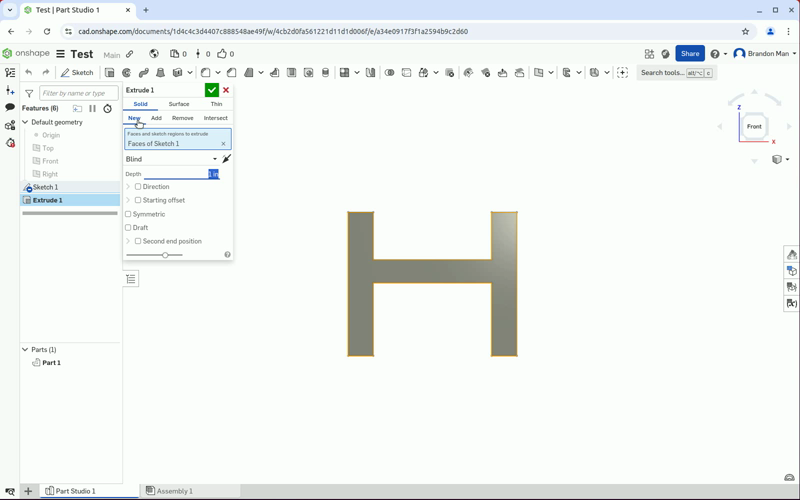
text(9.869)
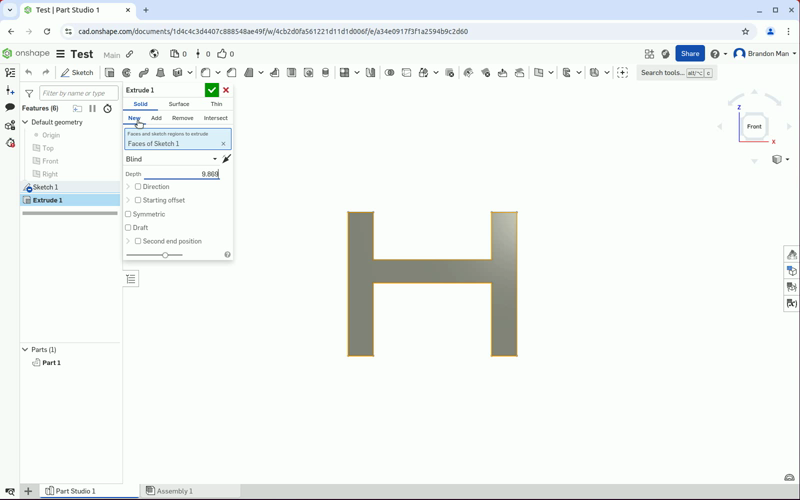
key(enter)
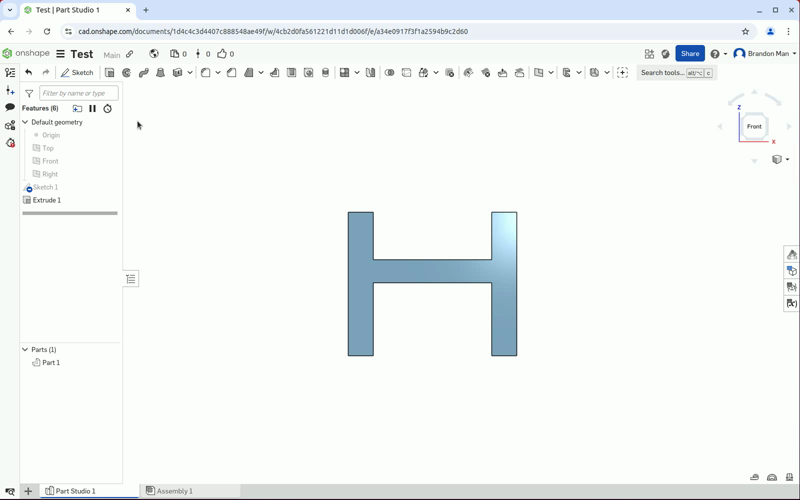
key(shift+h)
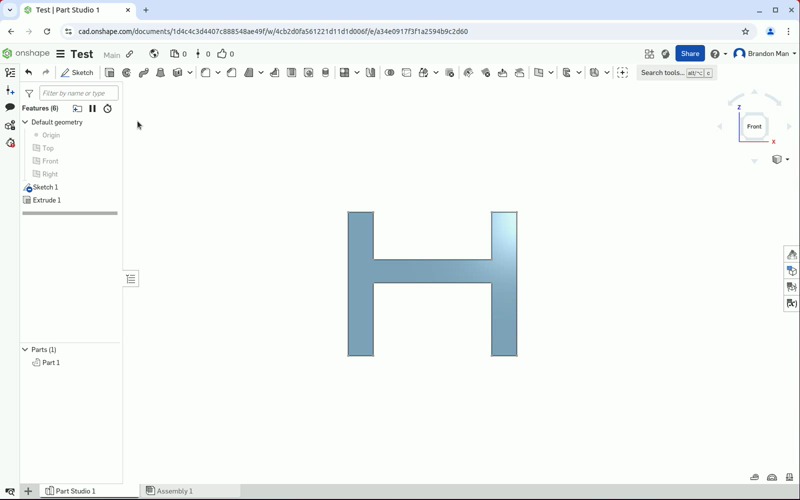
key(shift+h)
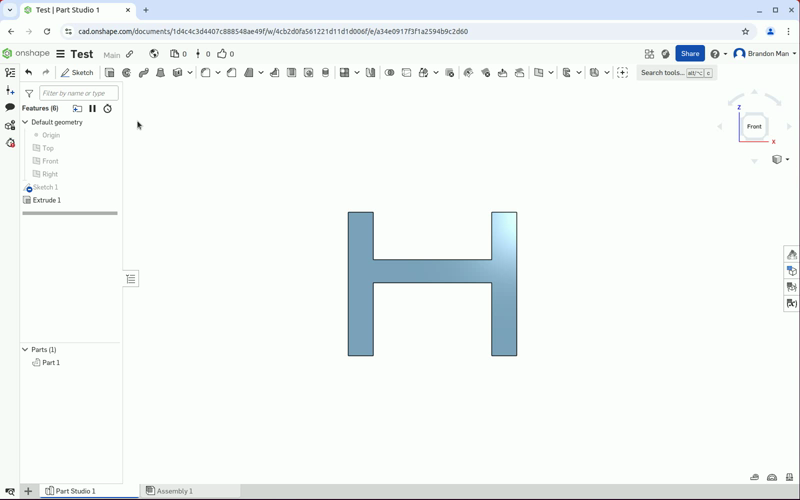
mouse_move(73, 189)
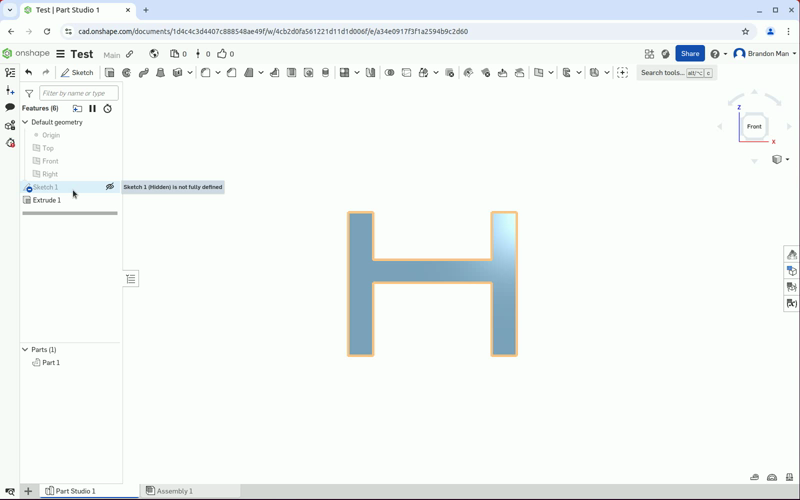
click(73, 189)
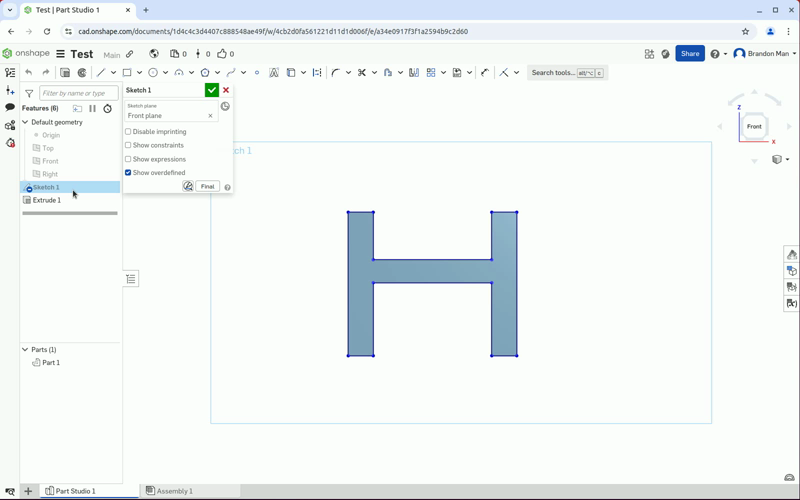
mouse_move(229, 92)
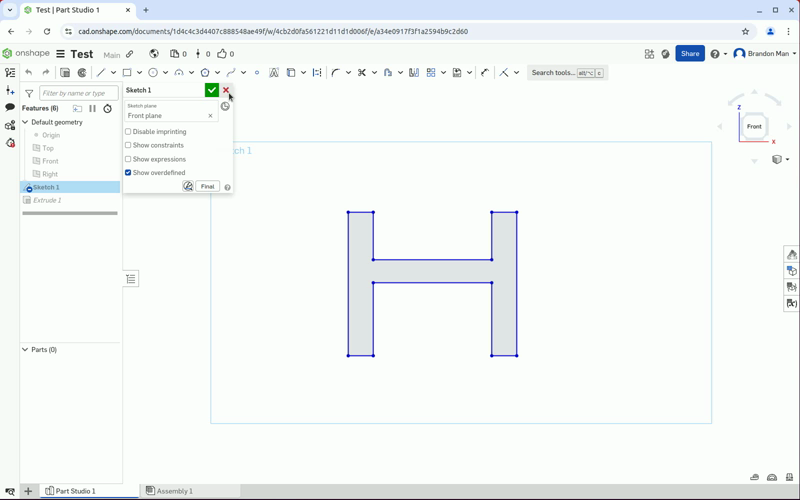
click(229, 92)
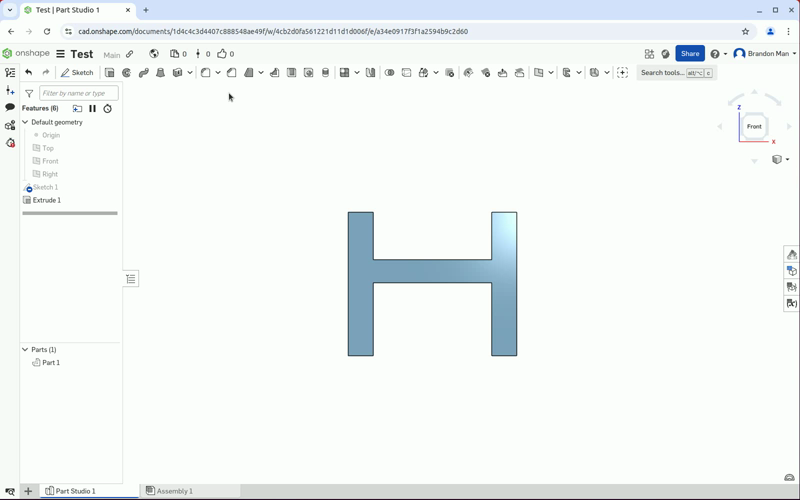
mouse_move(73, 352)
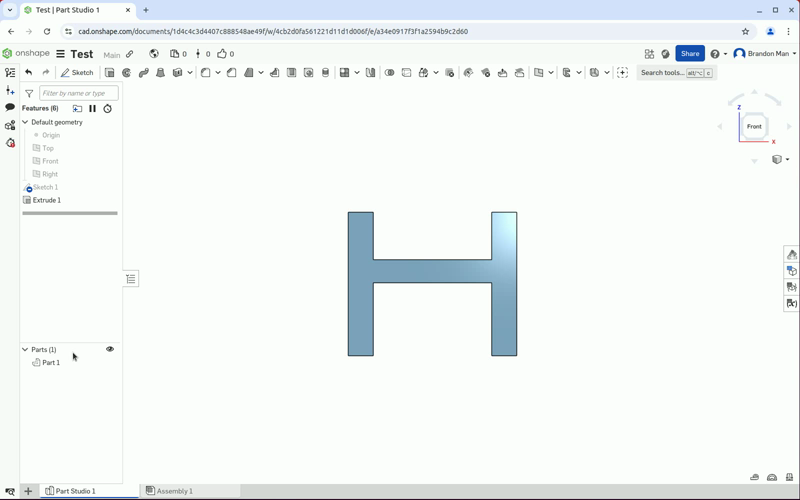
key(y)
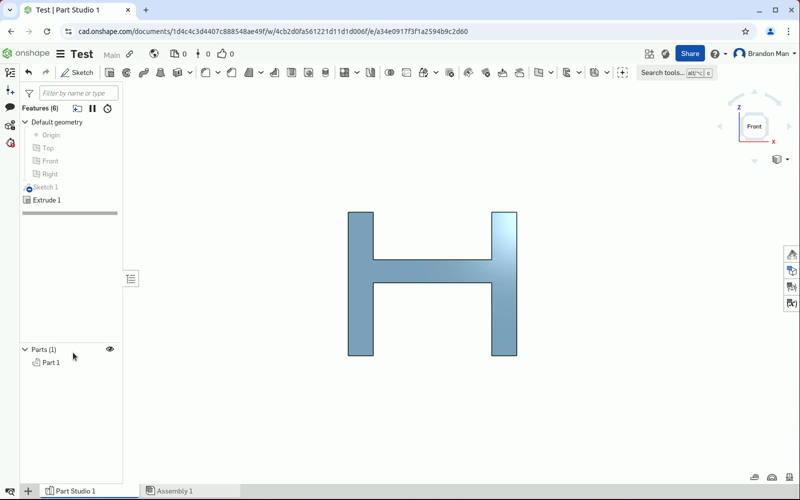
key(shift+p)
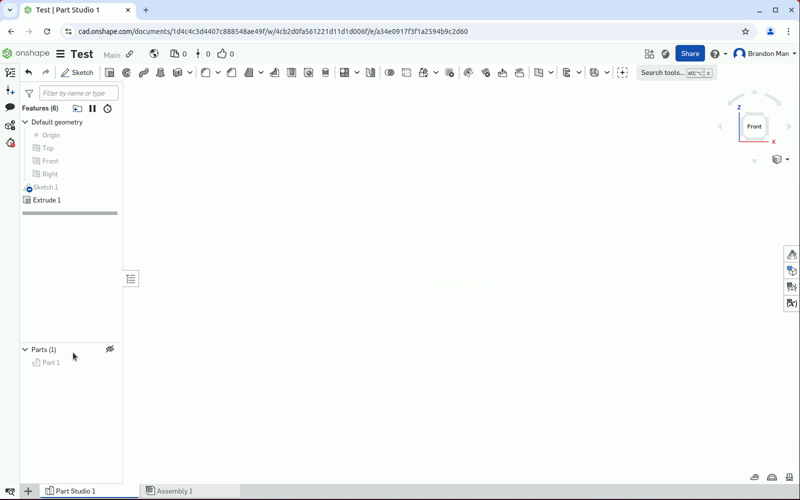
key(space)
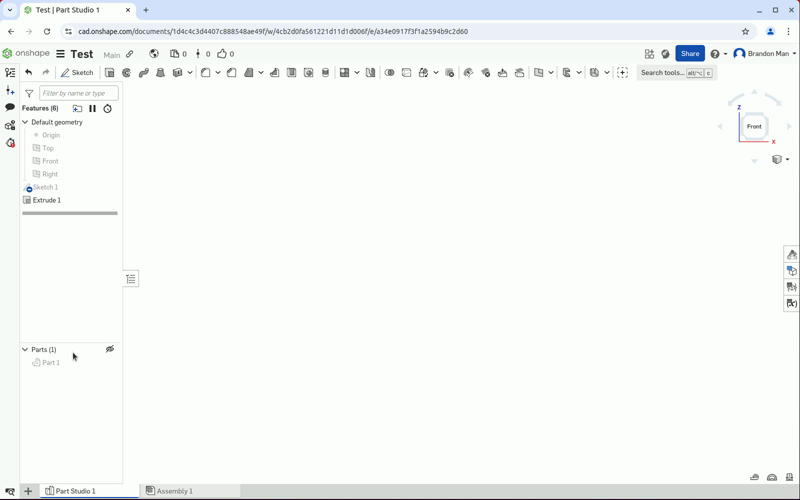
key_down(shift)
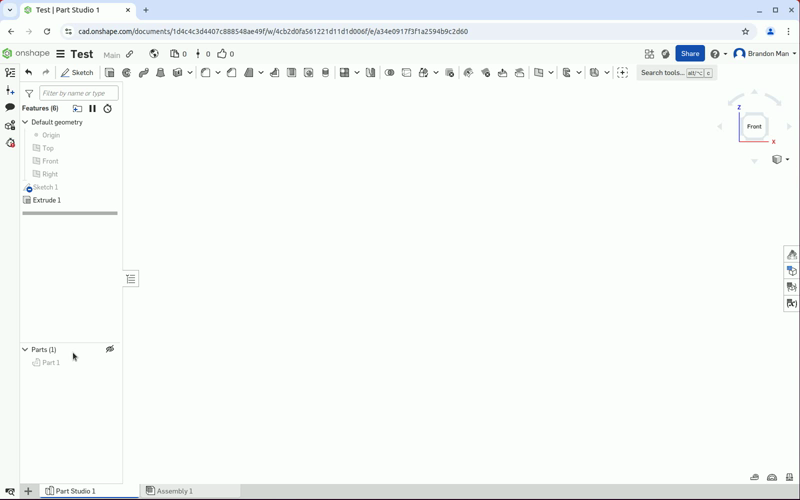
key(down)
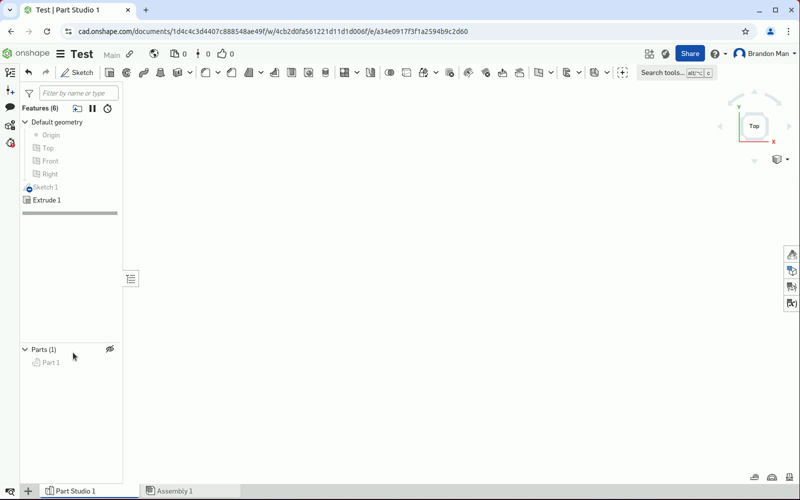
key_up(shift)
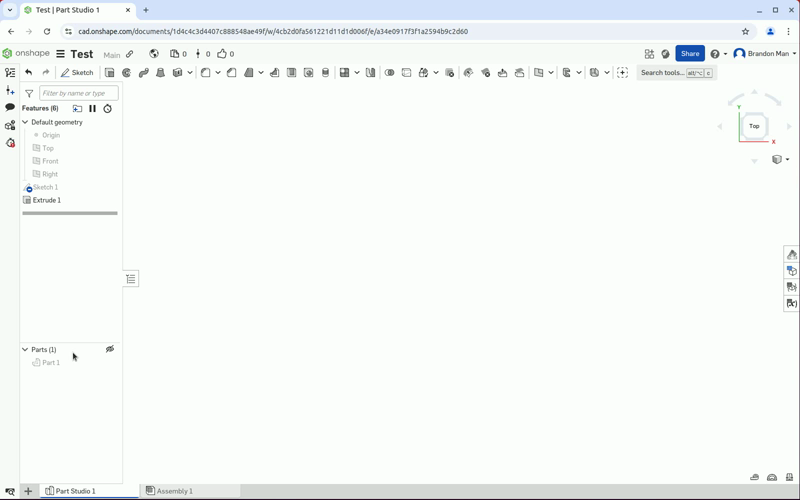
mouse_move(73, 352)
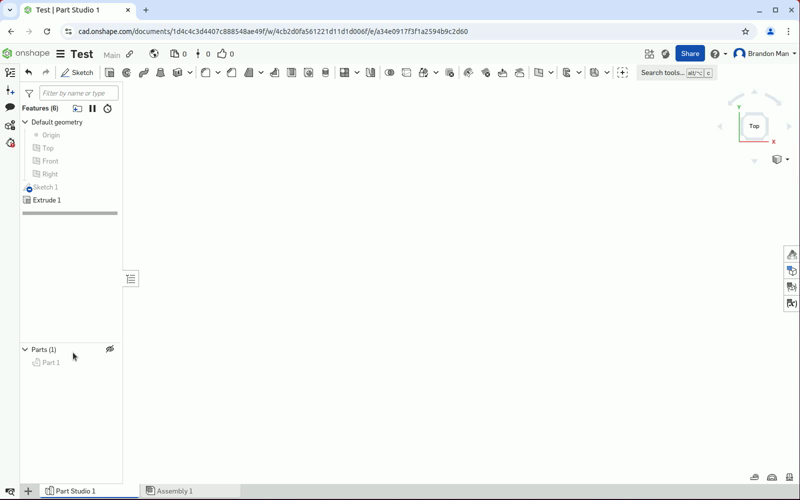
key(shift+y)
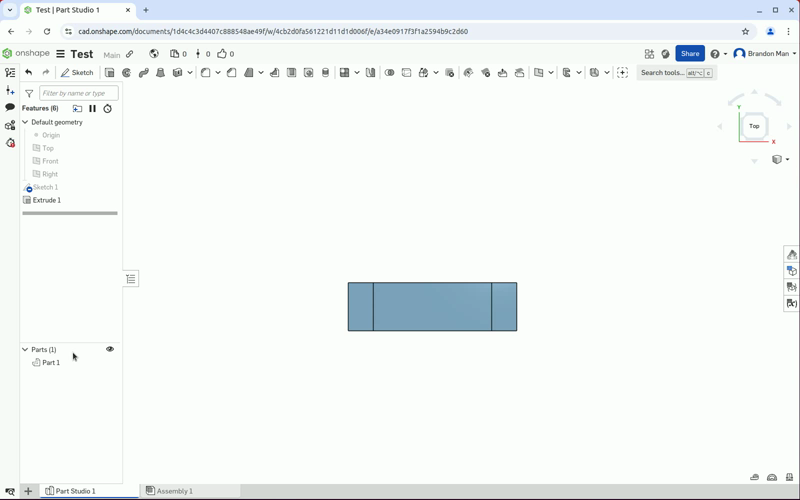
mouse_move(541, 75)
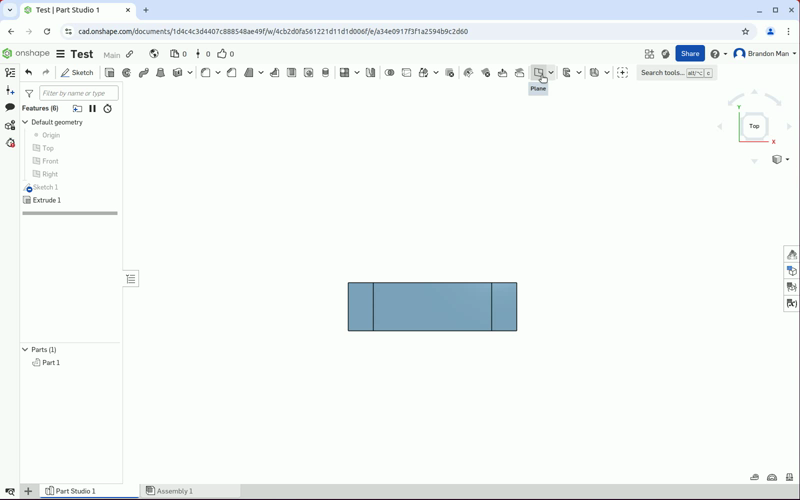
click(541, 75)
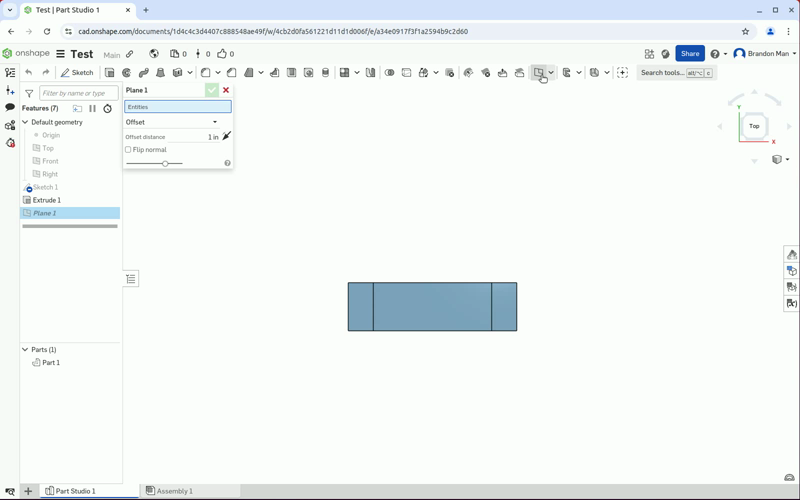
mouse_move(73, 150)
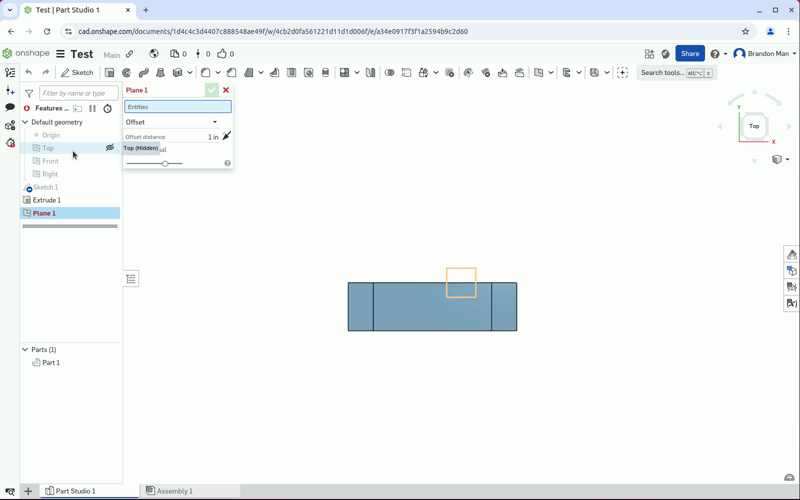
click(73, 150)
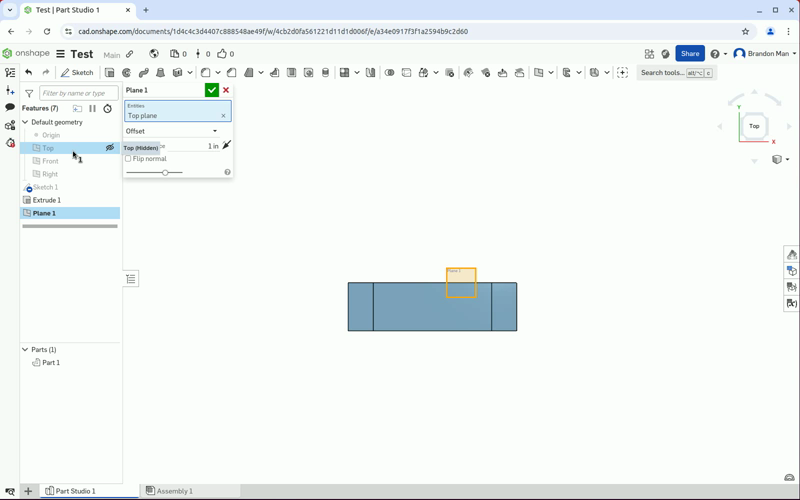
key(tab, 2)
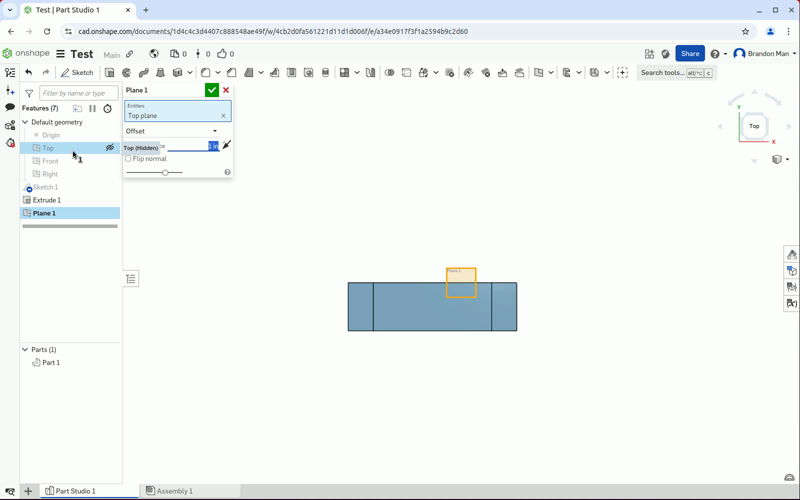
text(5.053)
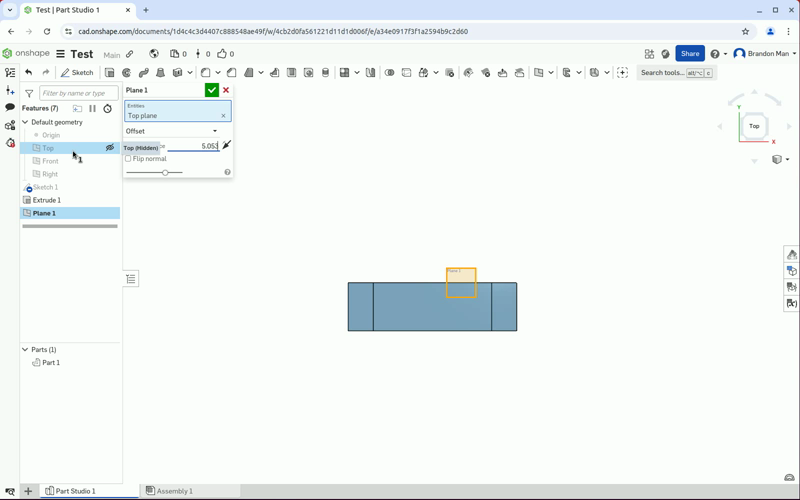
key(enter, 2)
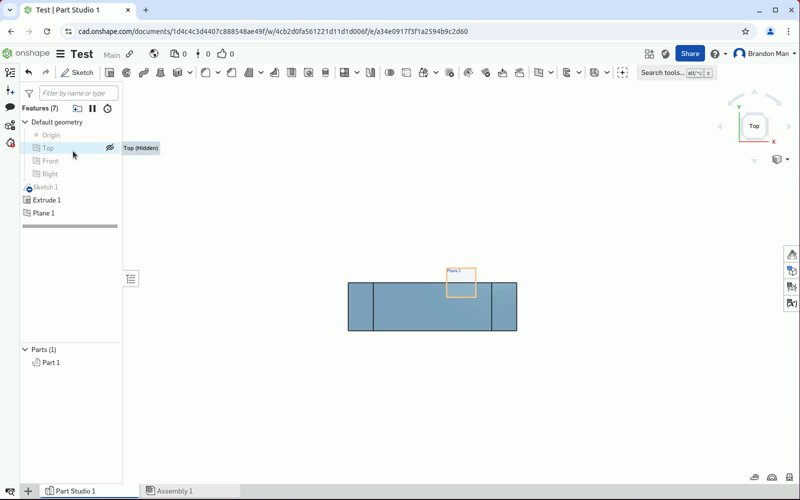
key(shift+s)
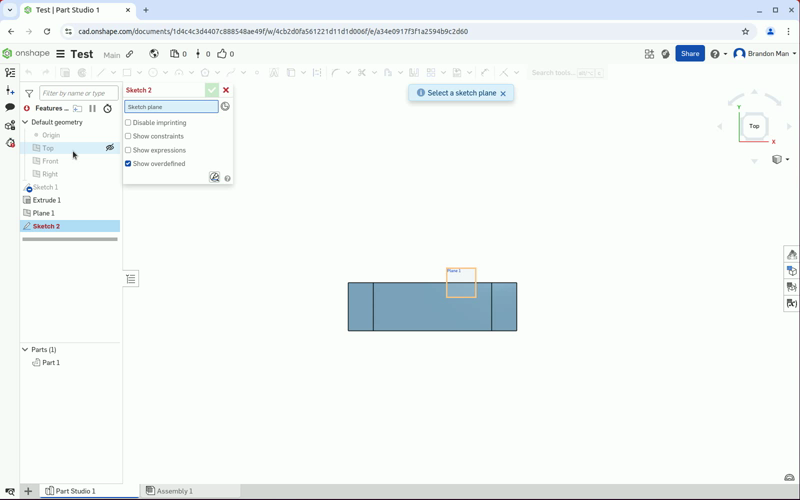
mouse_move(73, 215)
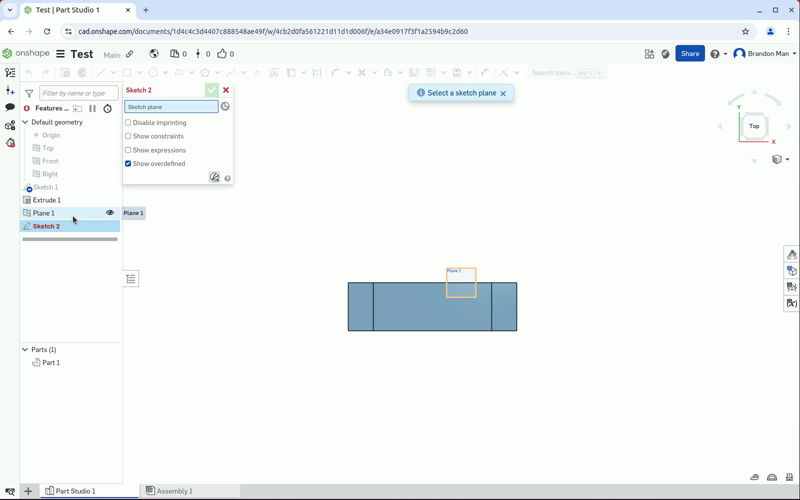
click(73, 215)
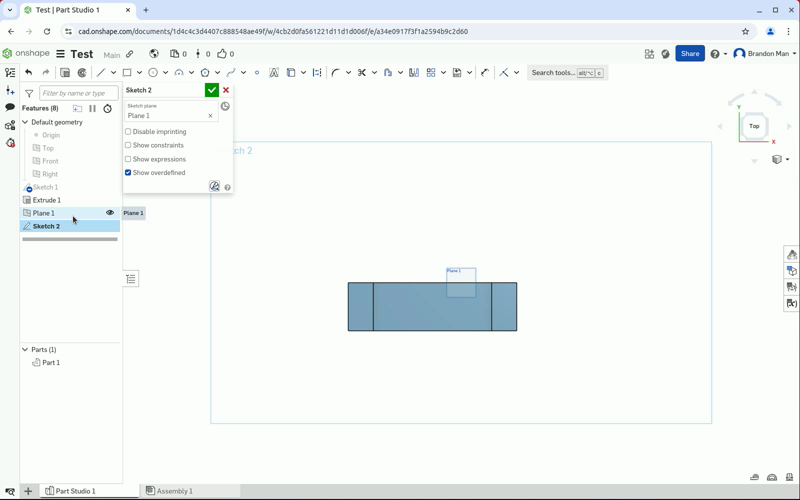
mouse_move(73, 352)
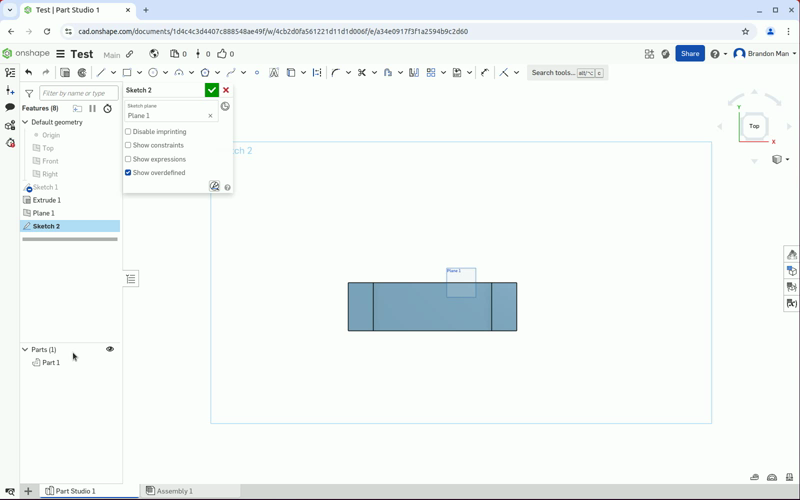
key(y)
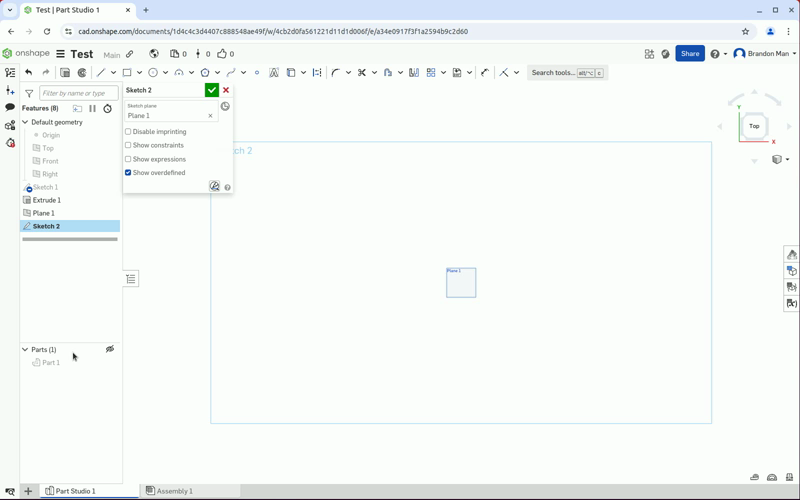
key(l)
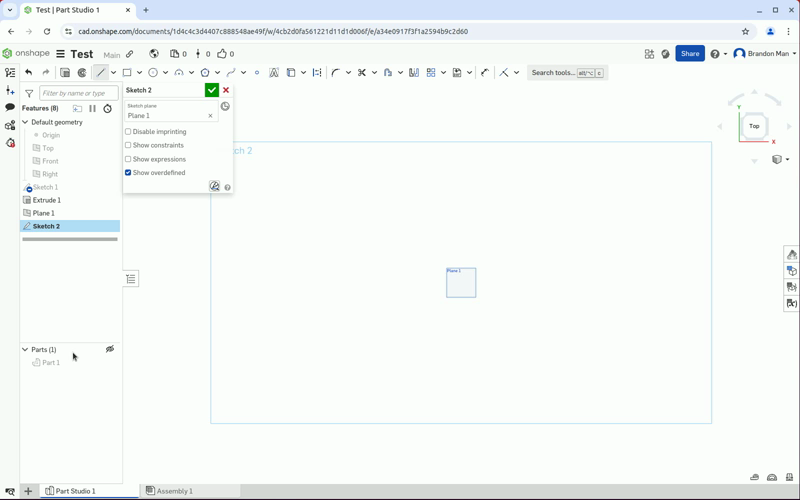
key_down(shift)
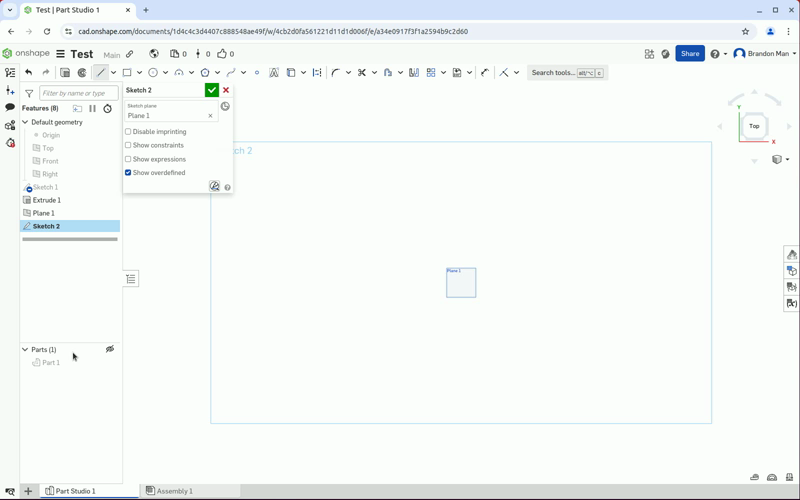
mouse_move(384, 319)
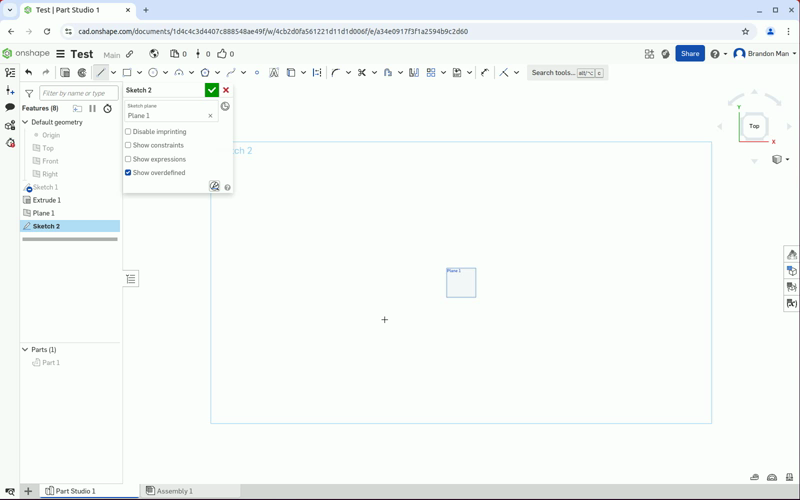
click(384, 319)
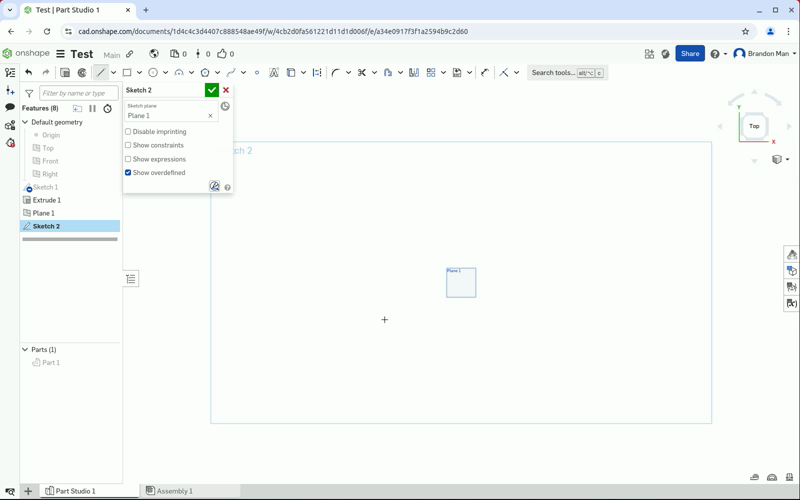
key_up(shift)
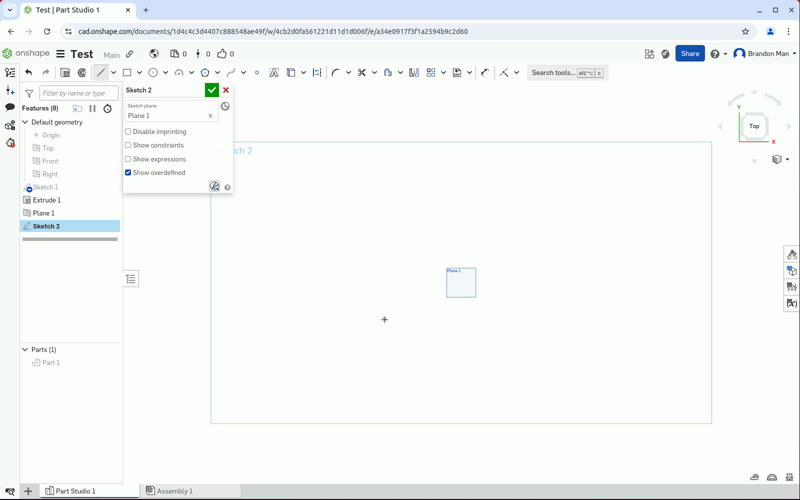
key_down(shift)
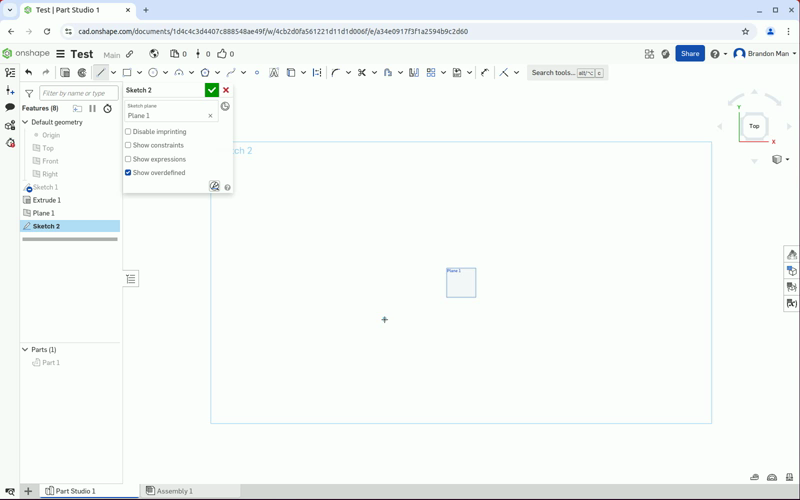
mouse_move(414, 319)
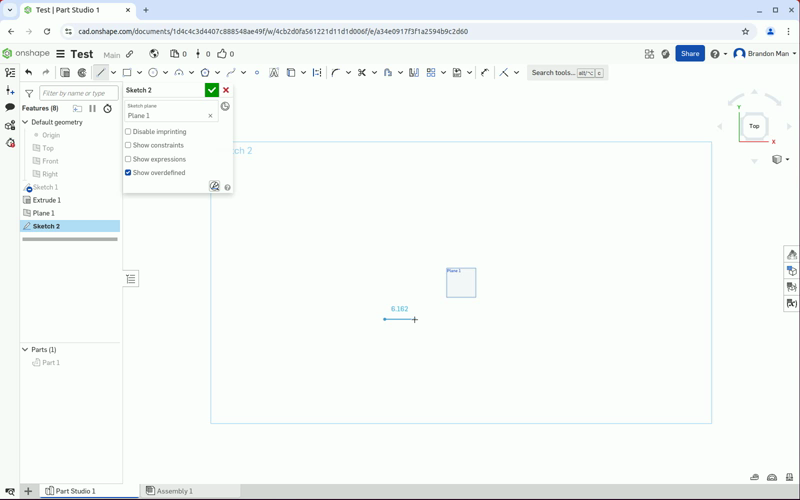
mouse_move(410, 319)
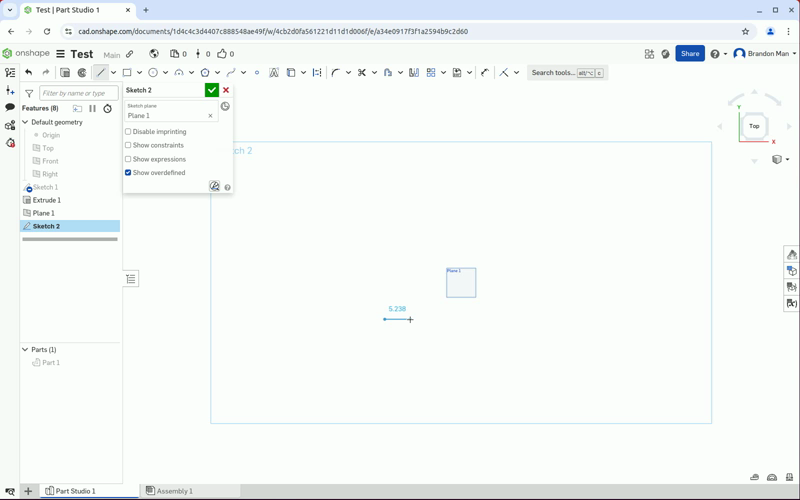
click(410, 319)
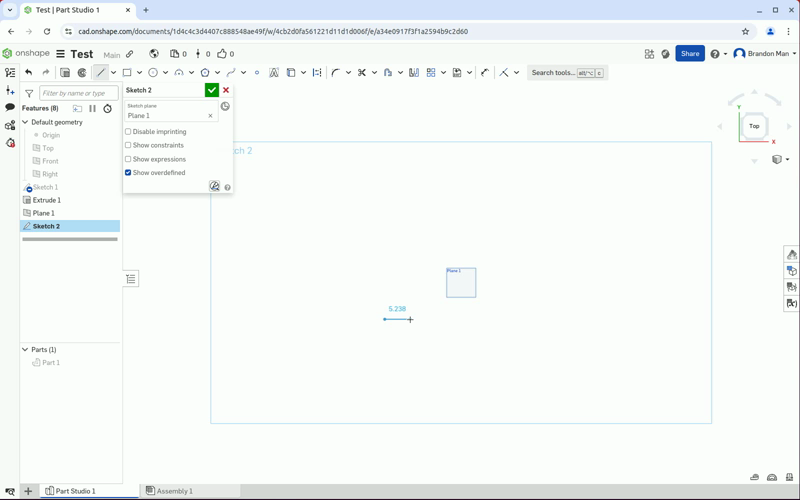
key_up(shift)
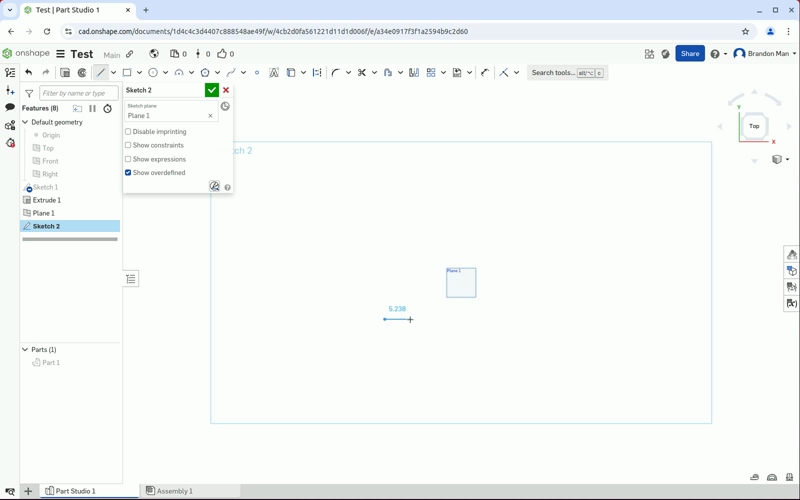
key_down(shift)
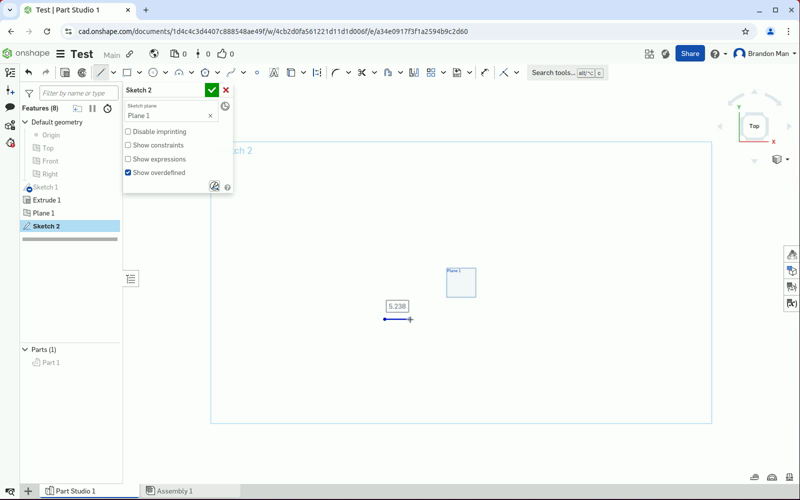
mouse_move(440, 319)
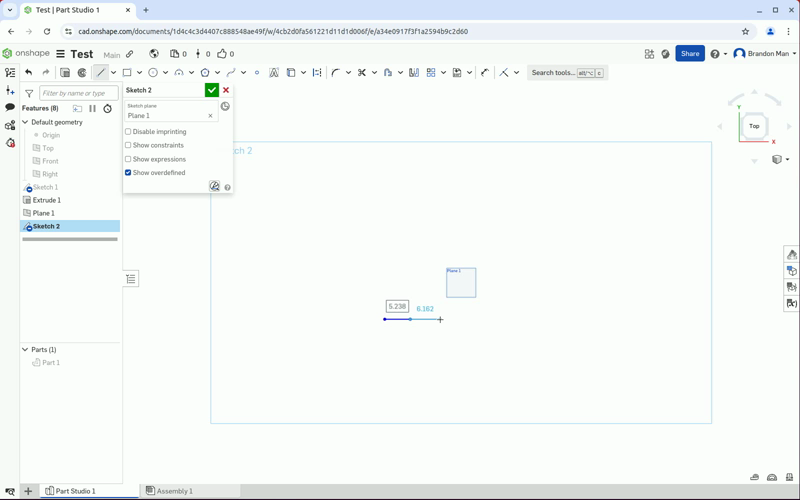
mouse_move(410, 293)
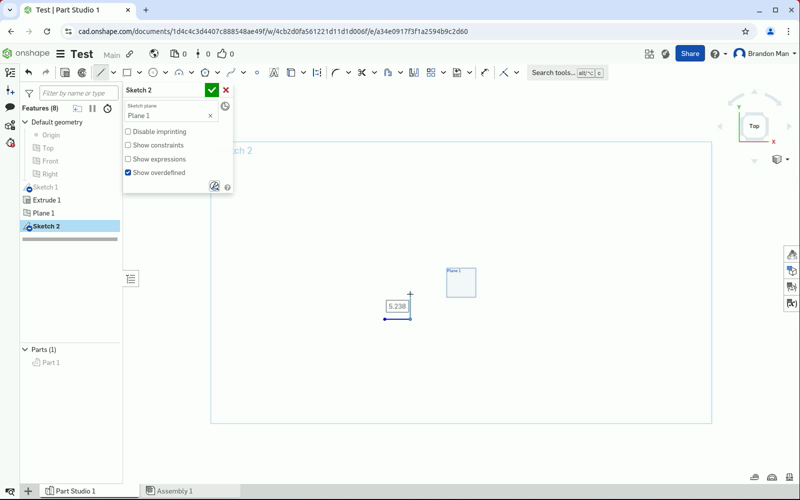
click(410, 293)
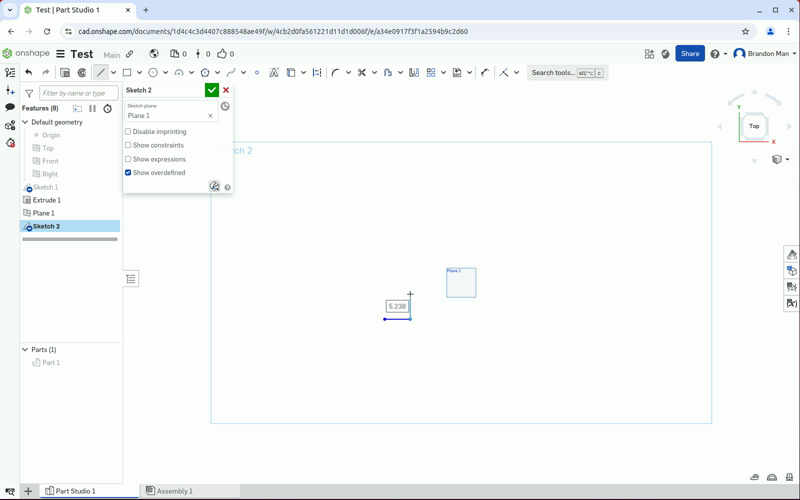
key_up(shift)
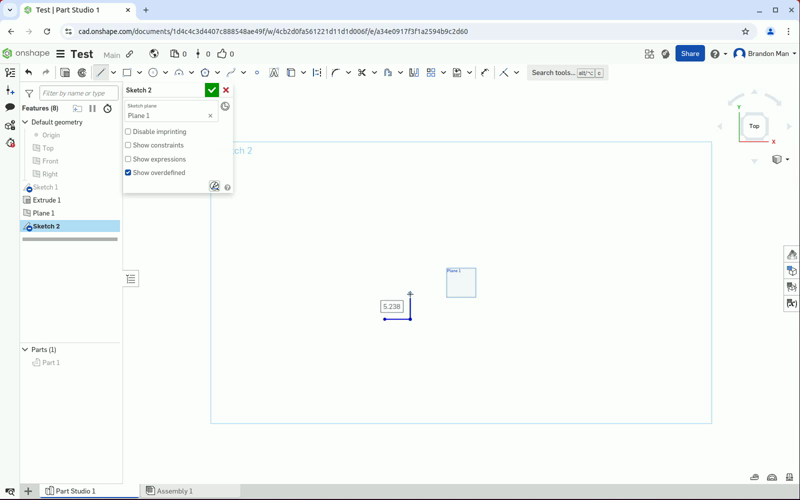
key_down(shift)
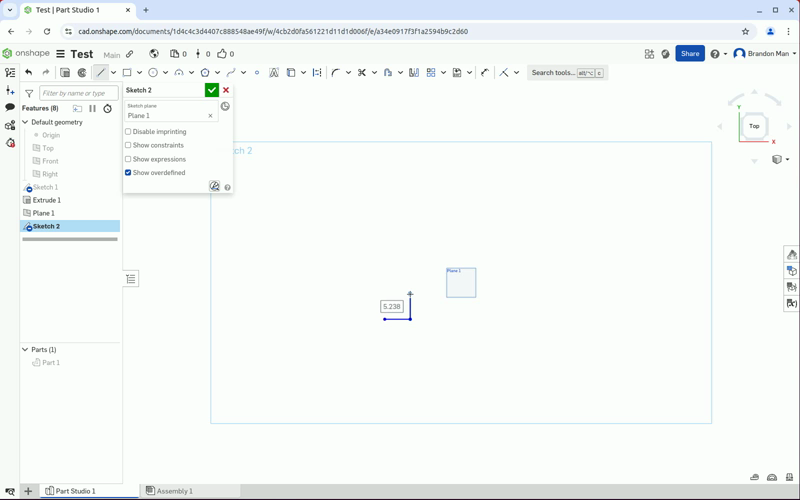
mouse_move(440, 293)
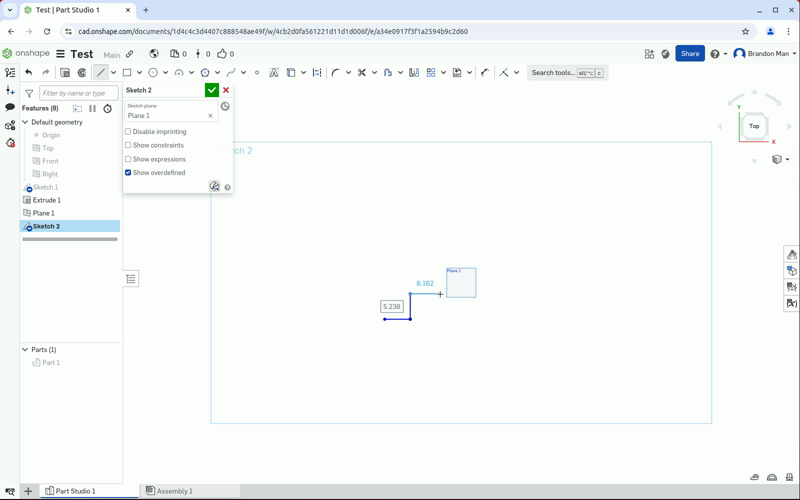
mouse_move(384, 293)
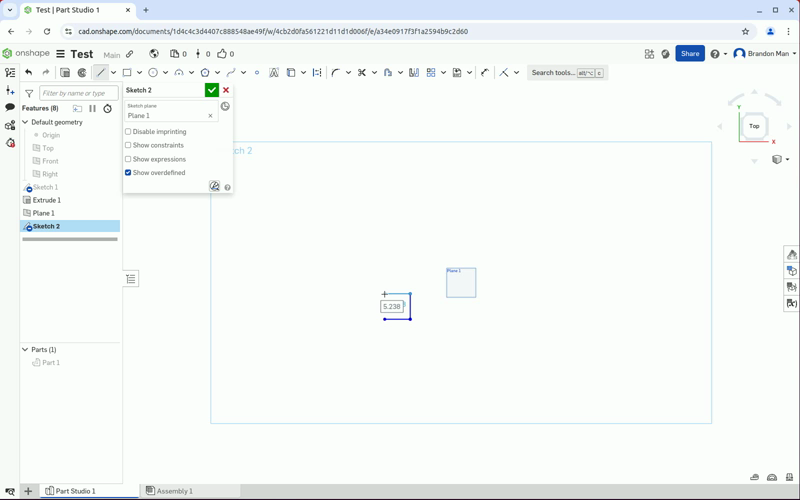
click(384, 293)
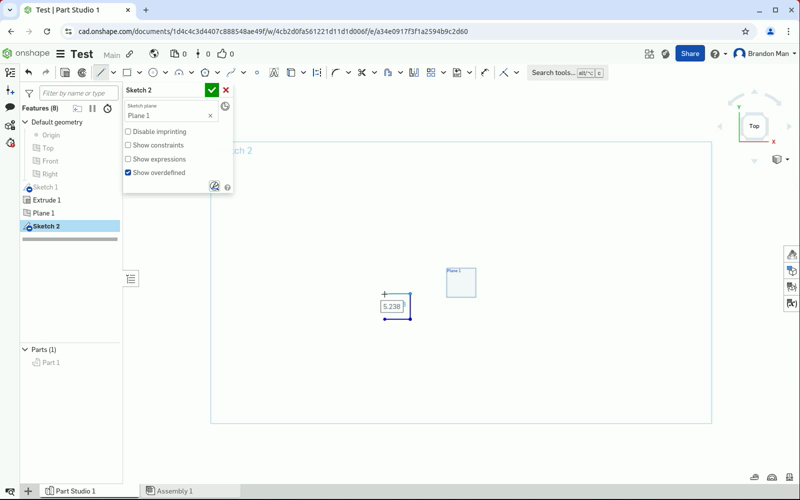
key_up(shift)
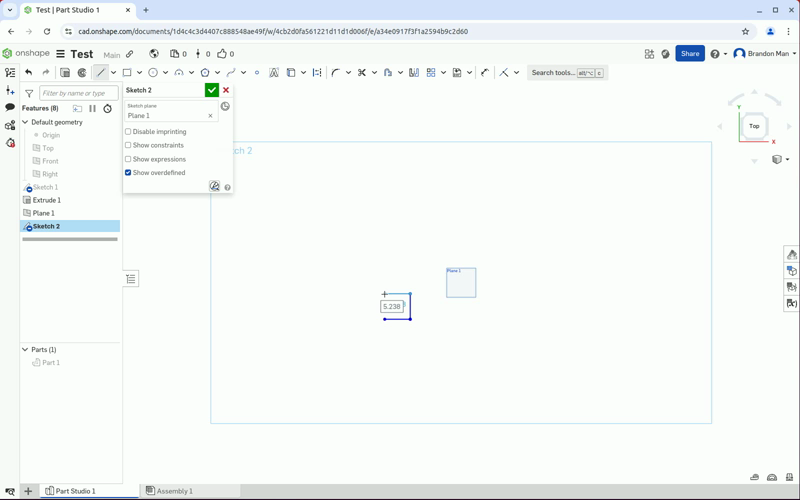
mouse_move(414, 293)
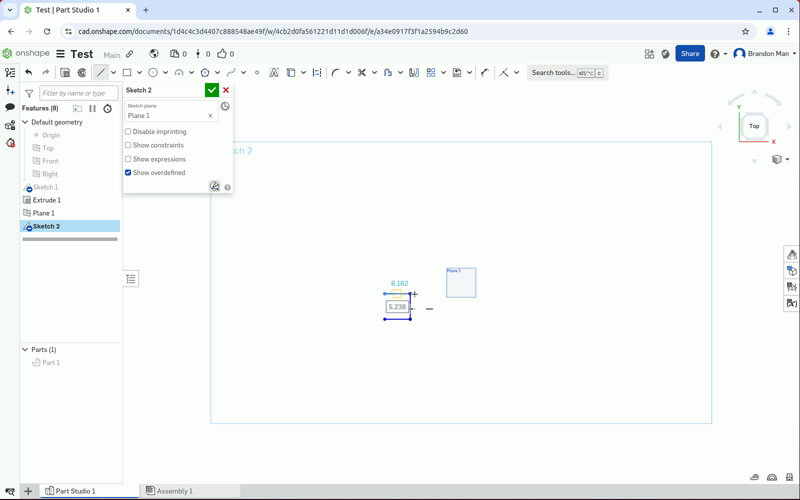
key_down(shift)
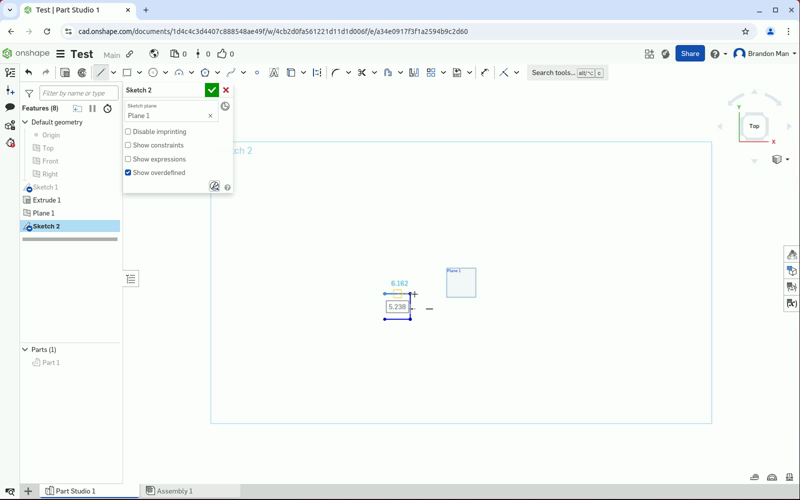
mouse_move(384, 319)
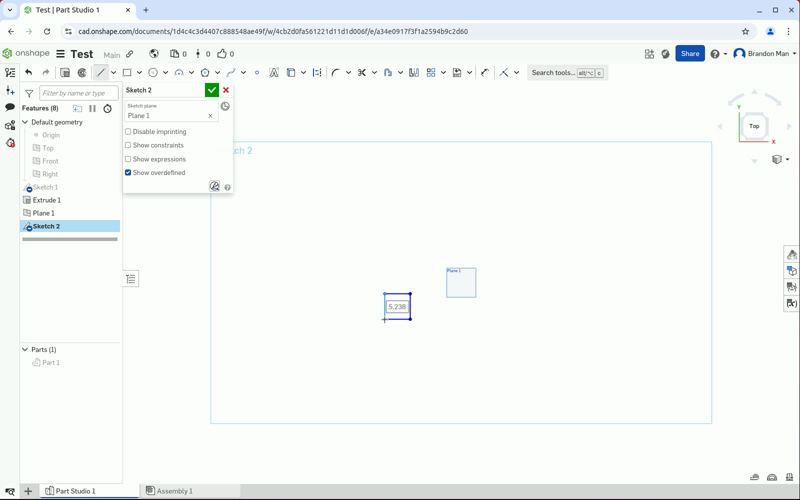
key_up(shift)
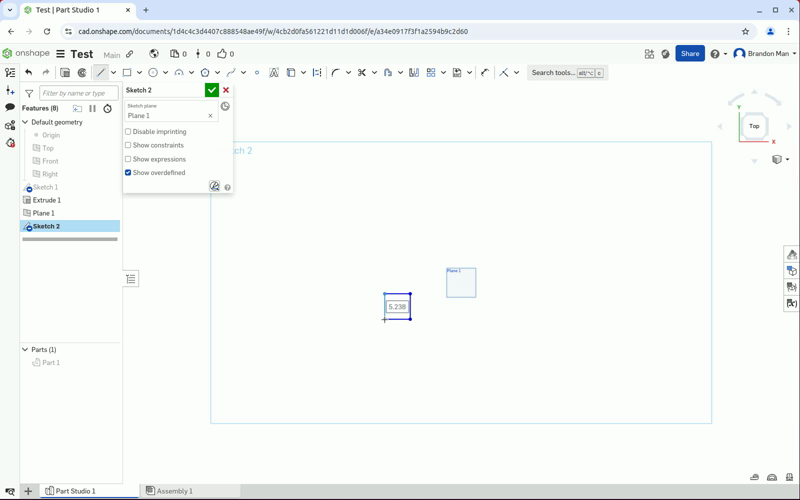
click(384, 319)
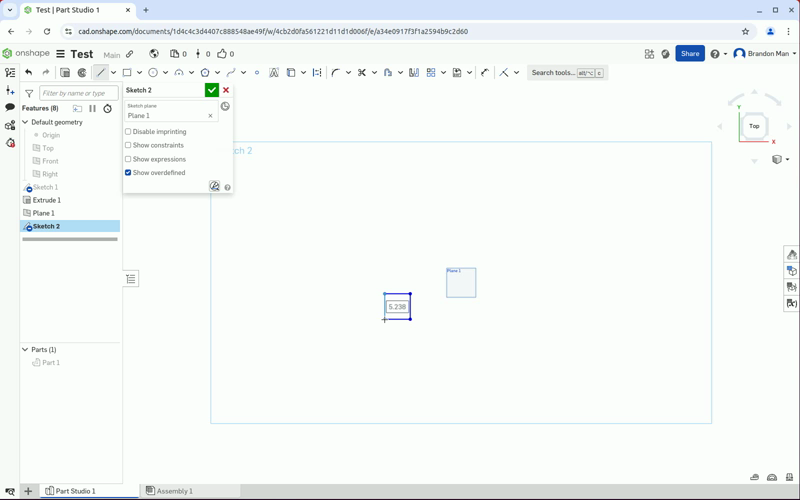
key(esc)
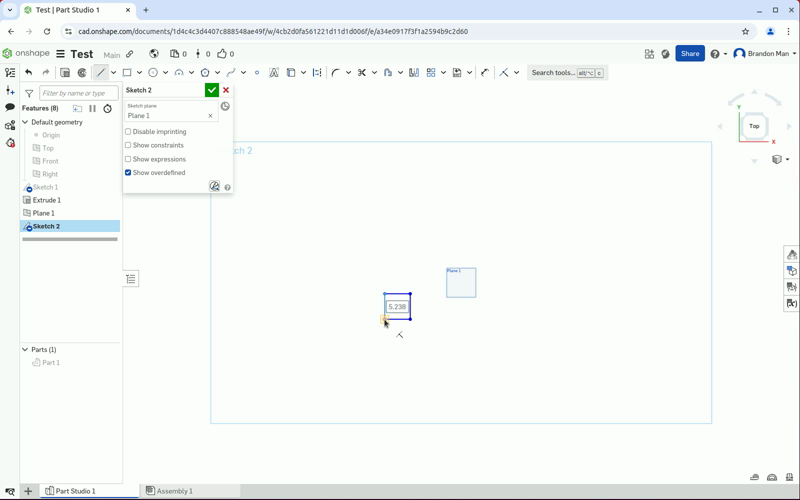
mouse_move(402, 308)
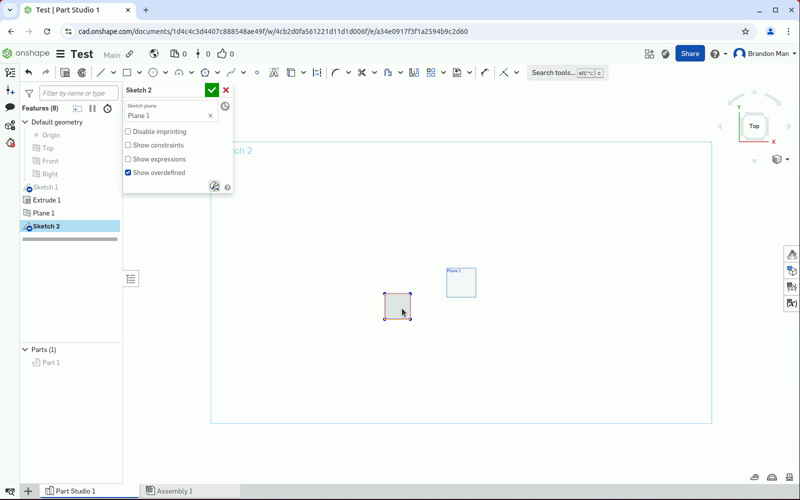
scroll(6)
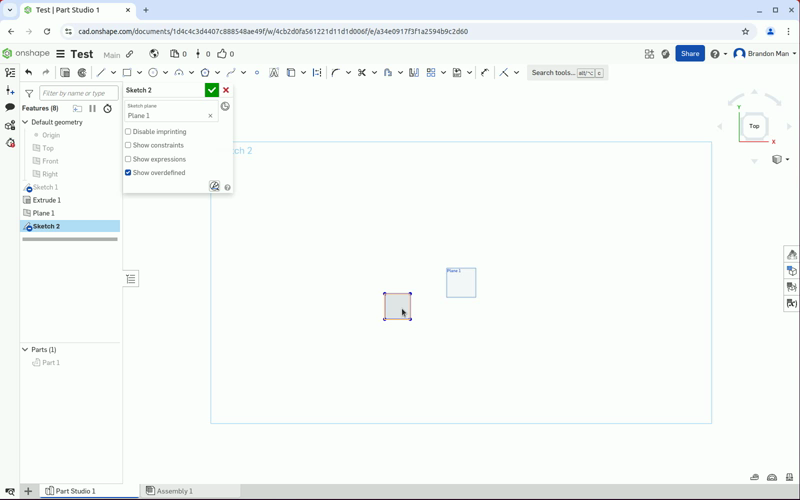
scroll(6)
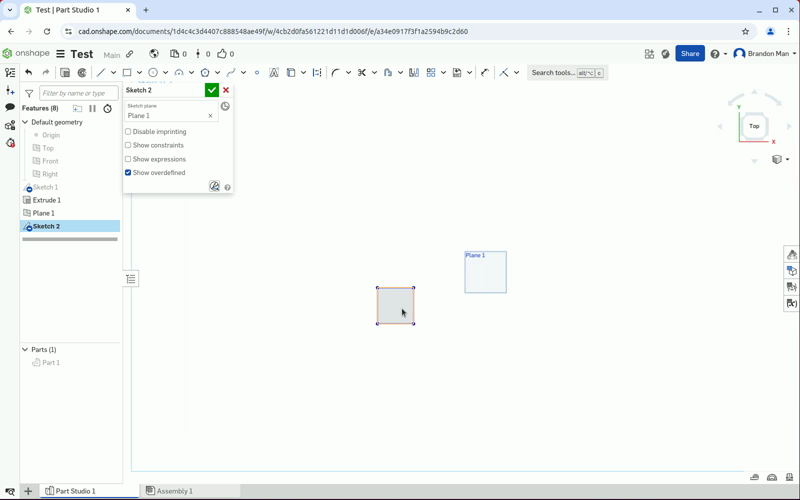
scroll(6)
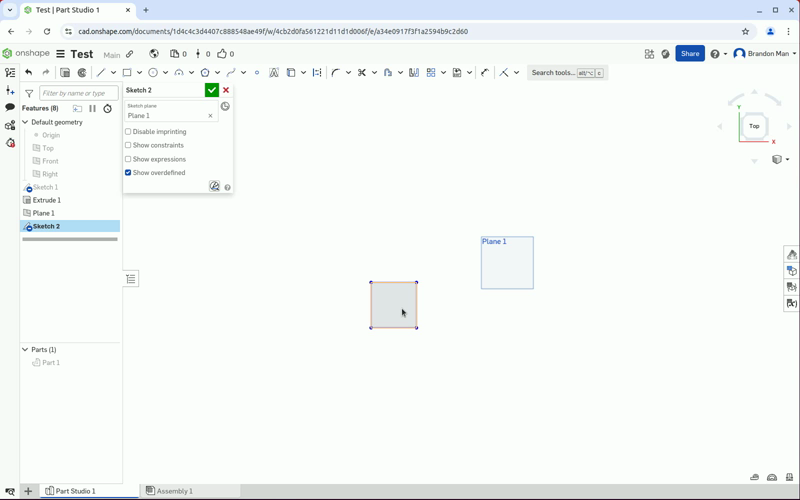
scroll(6)
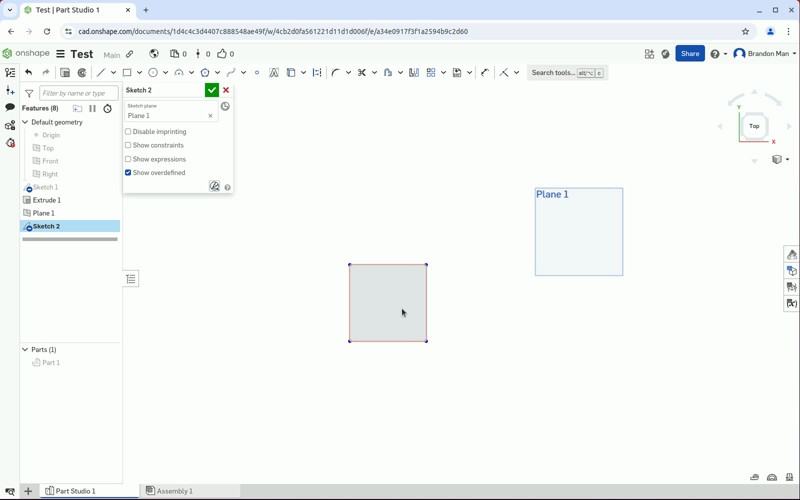
scroll(6)
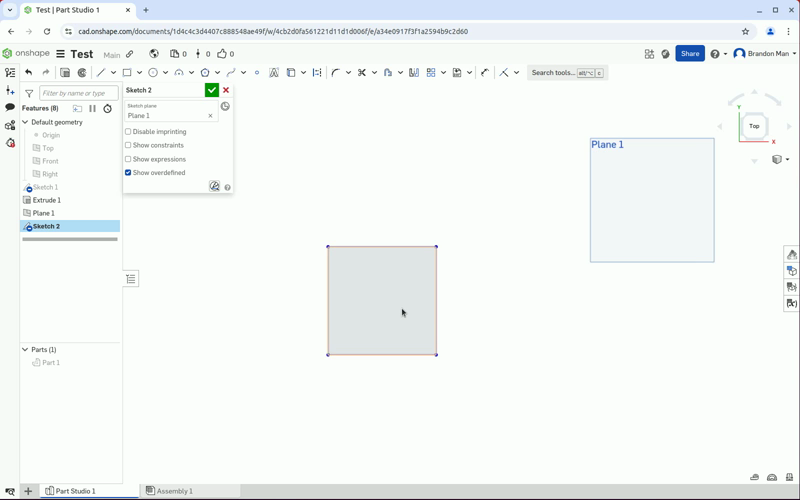
scroll(6)
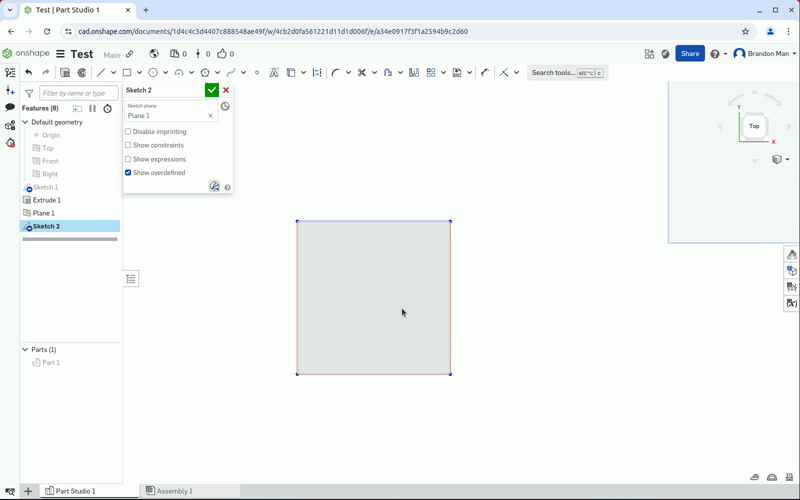
scroll(6)
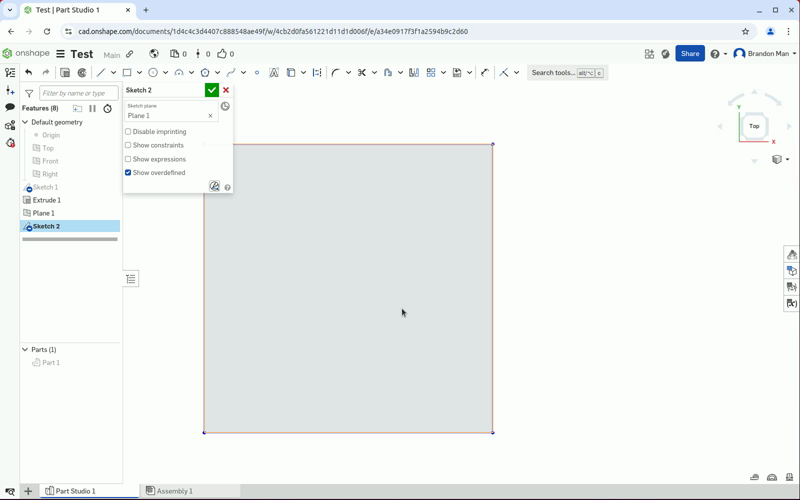
click(402, 308)
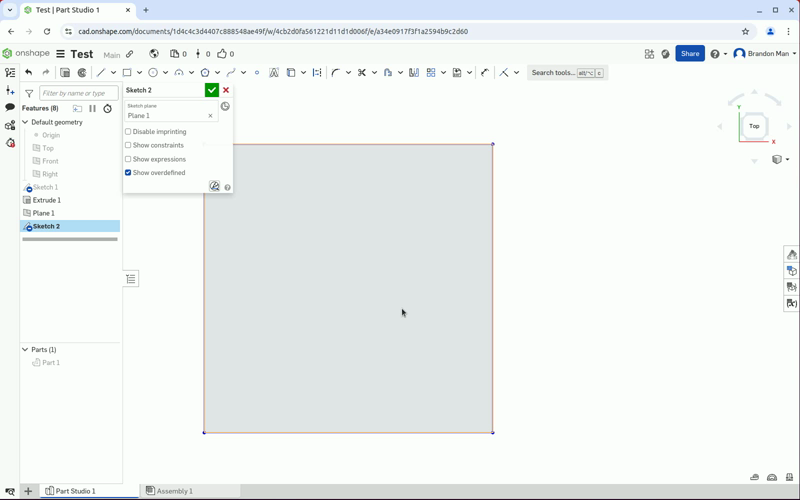
scroll(-6)
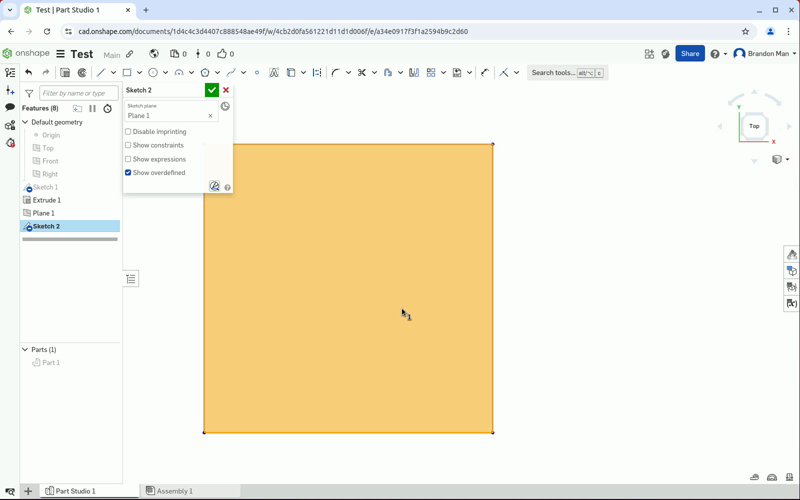
scroll(-6)
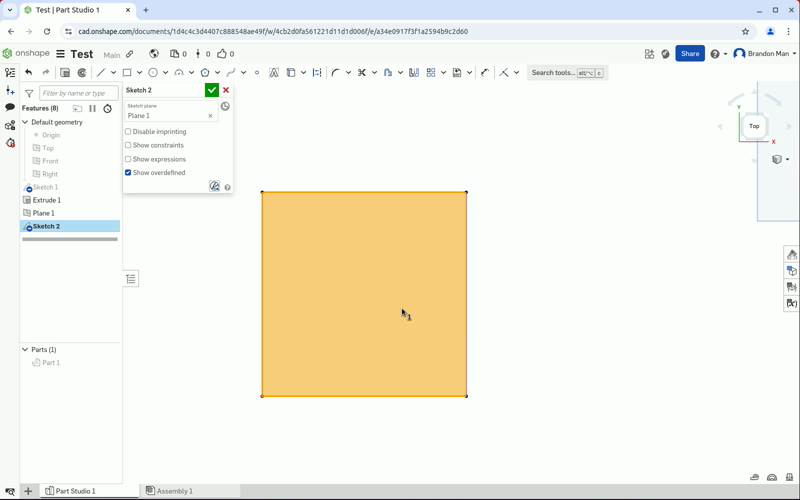
scroll(-6)
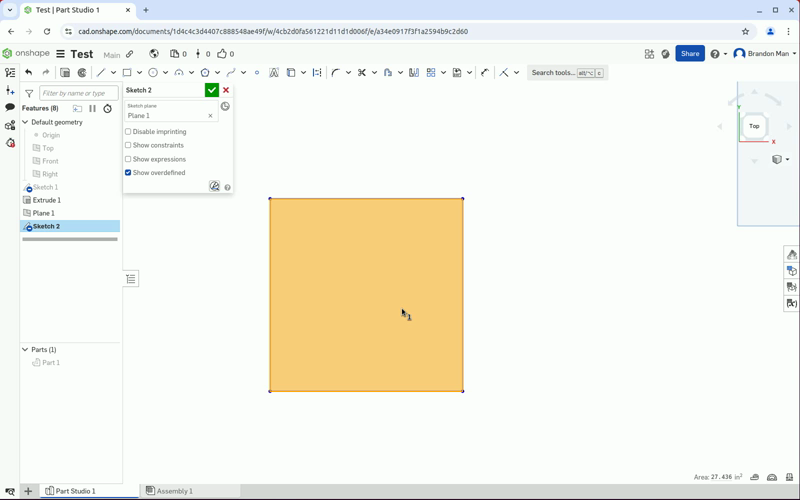
scroll(-6)
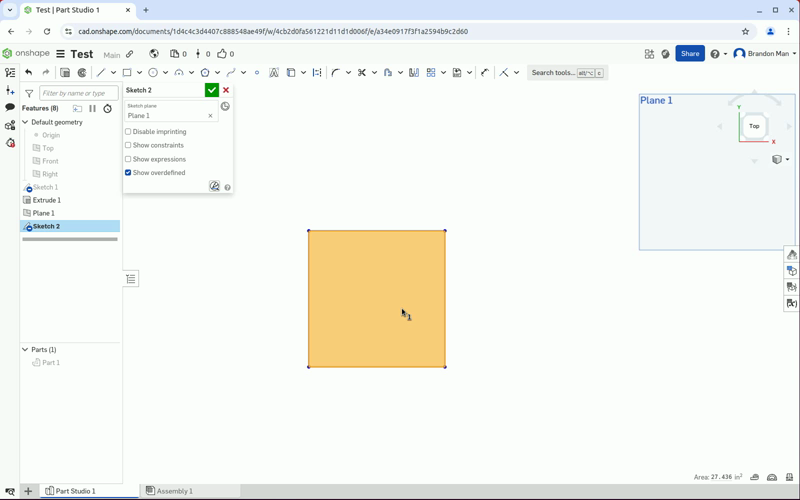
scroll(-6)
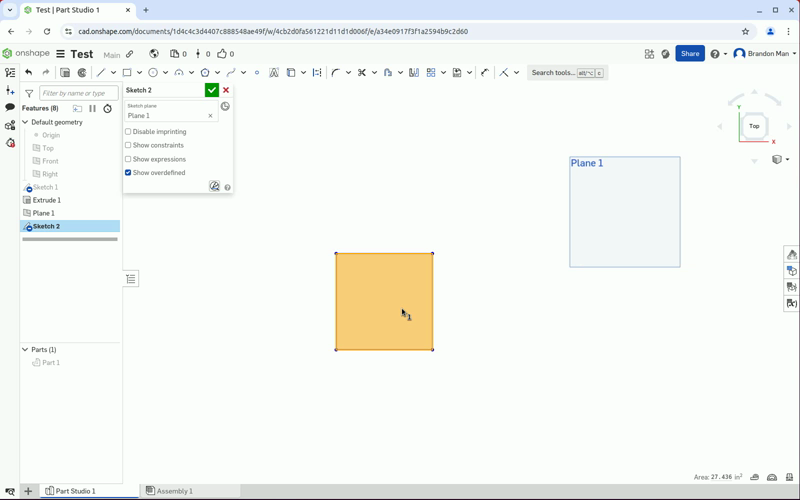
scroll(-6)
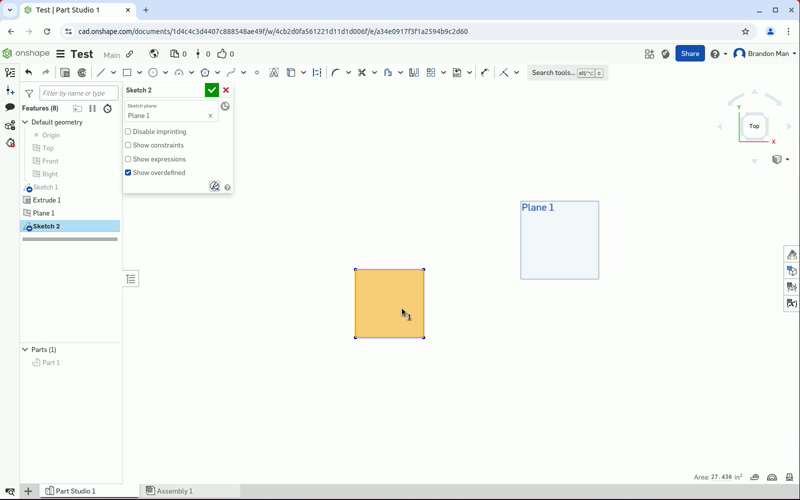
scroll(-6)
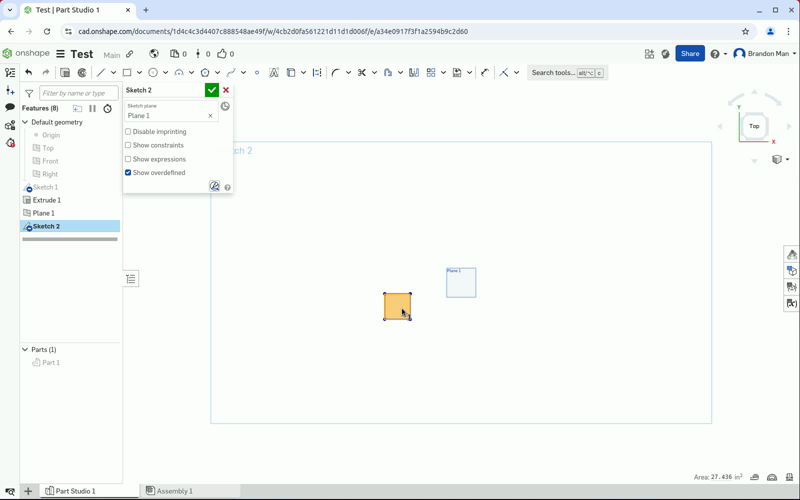
mouse_move(73, 352)
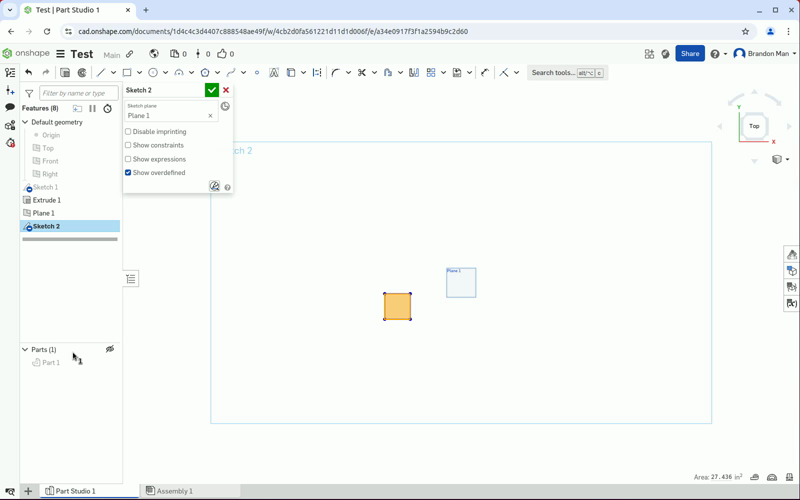
key(shift+y)
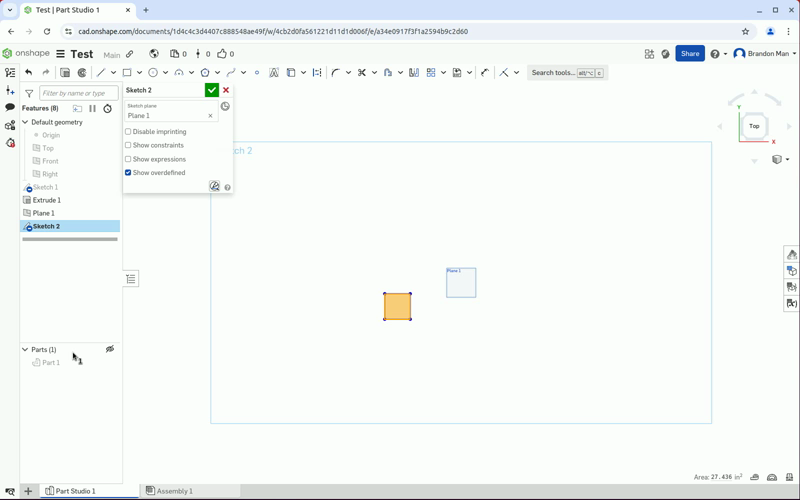
key(shift+e)
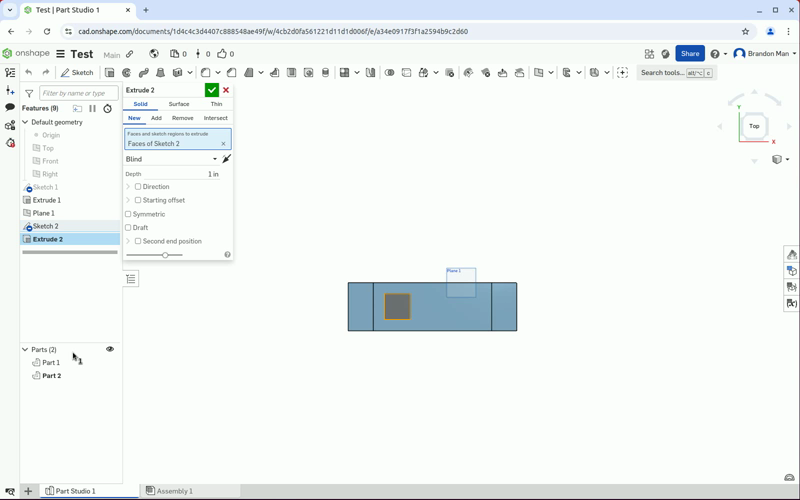
mouse_move(143, 106)
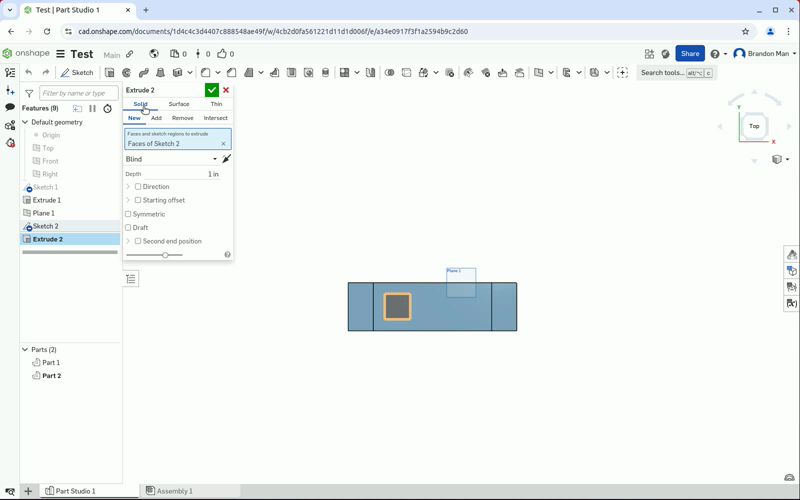
click(143, 106)
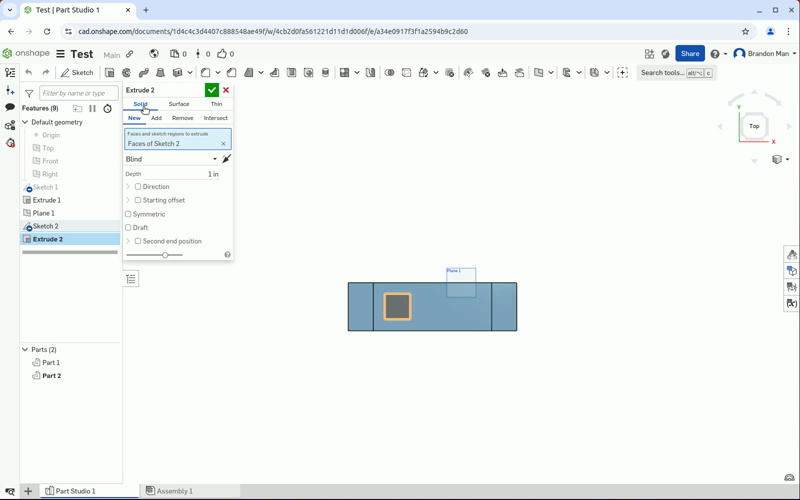
mouse_move(186, 120)
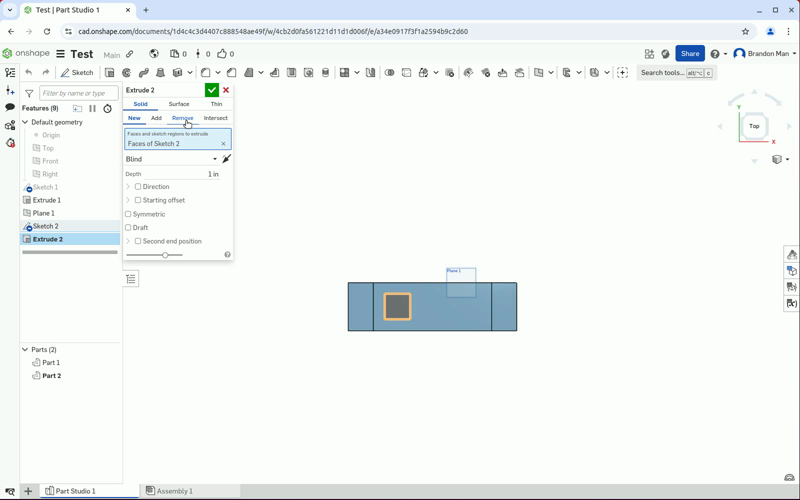
click(186, 120)
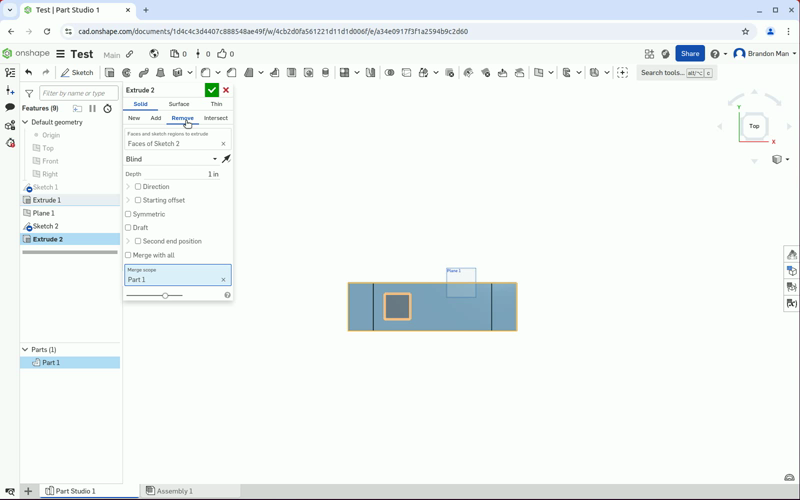
key(tab, 4)
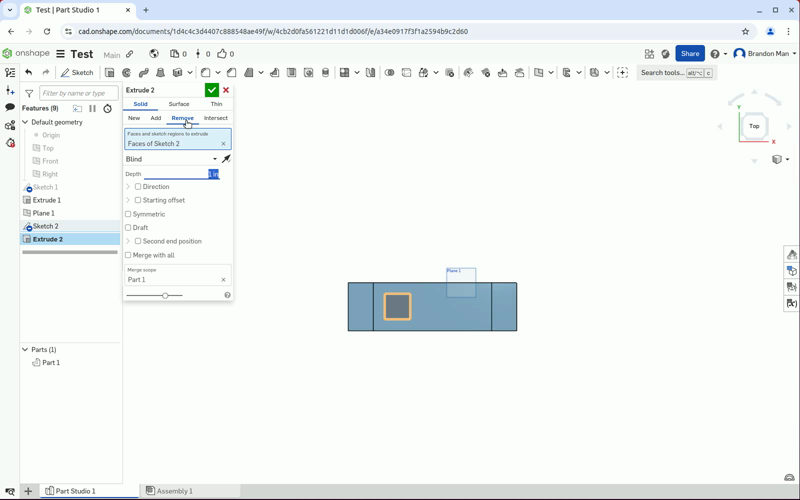
text(9.869)
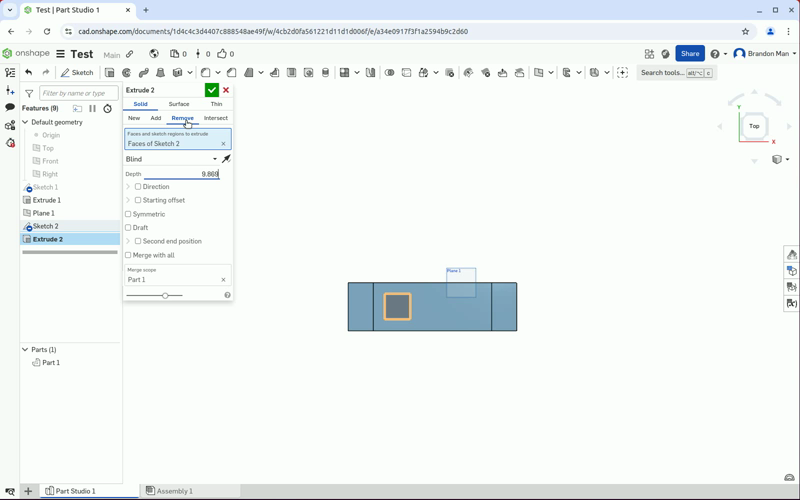
key(tab, 6)
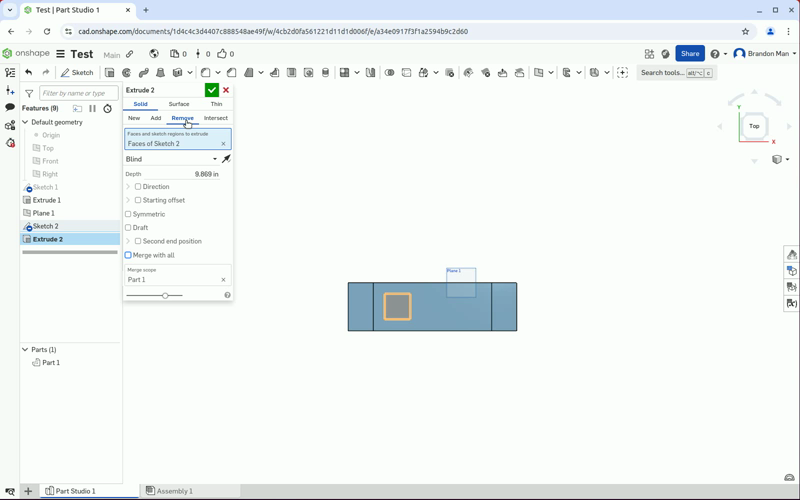
key(space)
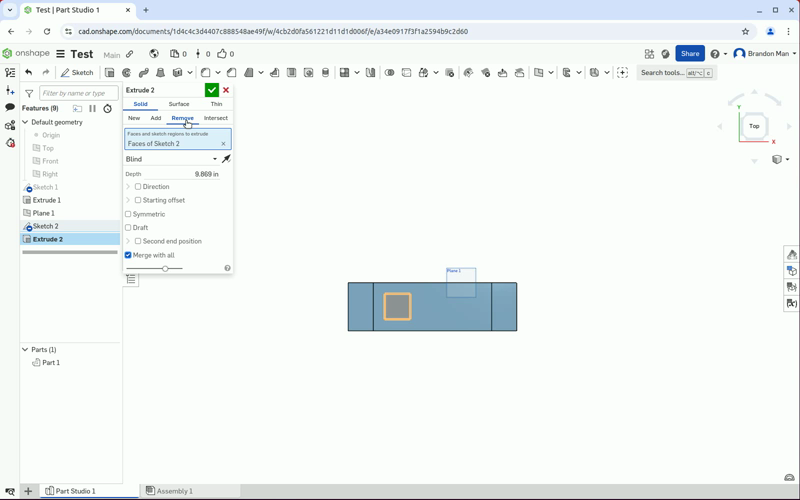
key(enter)
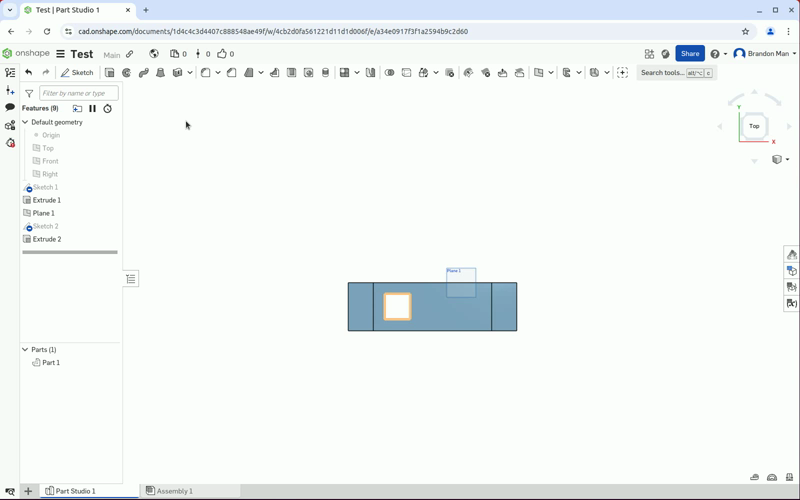
key(shift+h)
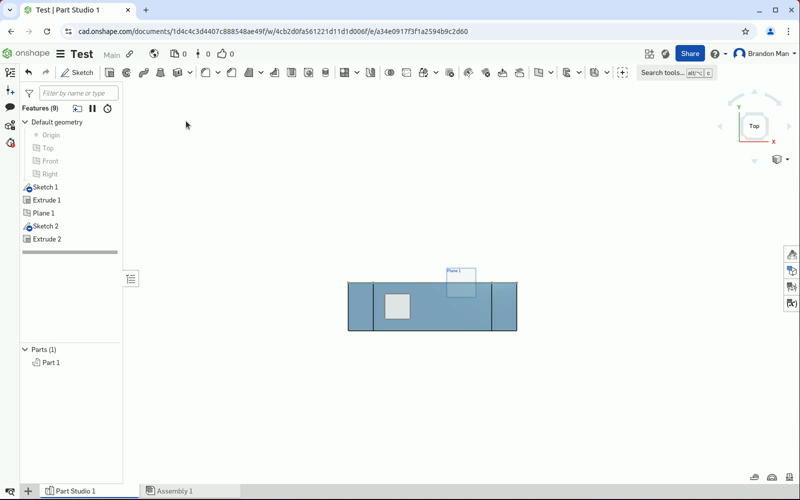
key(shift+h)
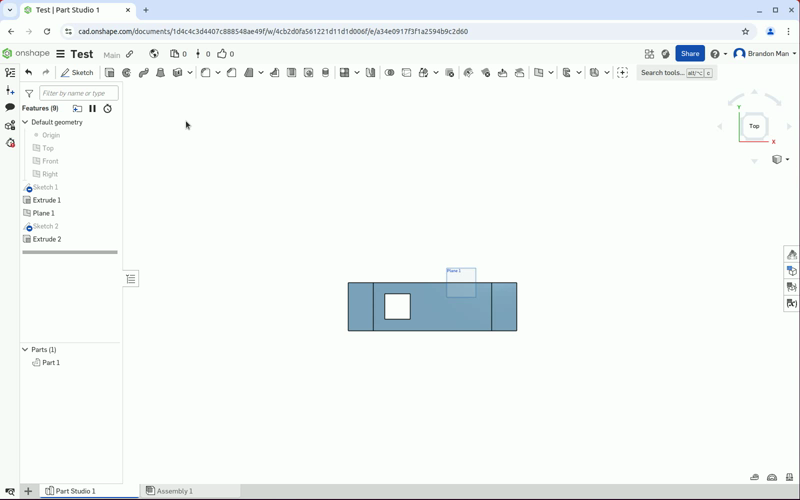
mouse_move(73, 189)
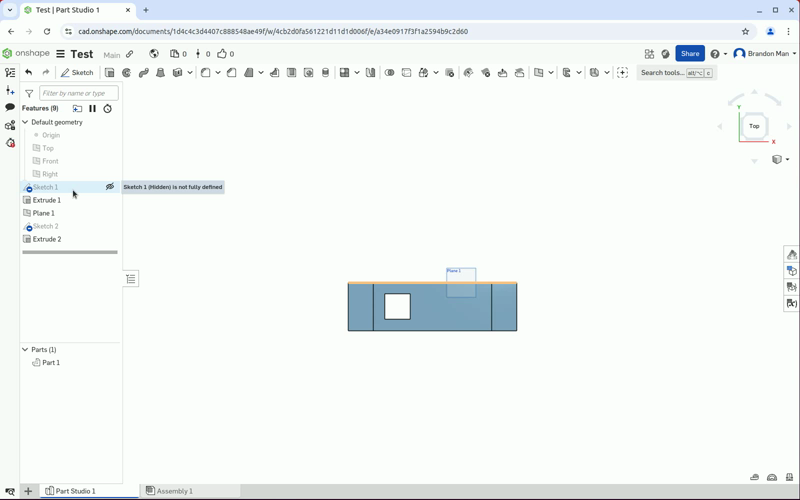
click(73, 189)
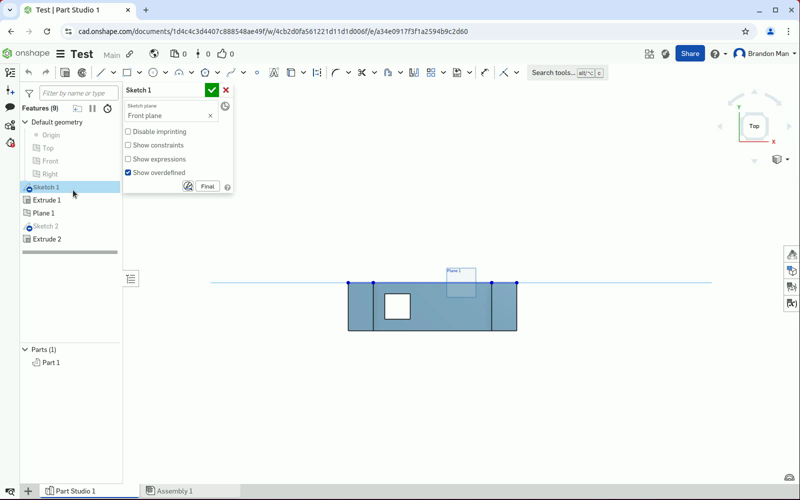
mouse_move(229, 92)
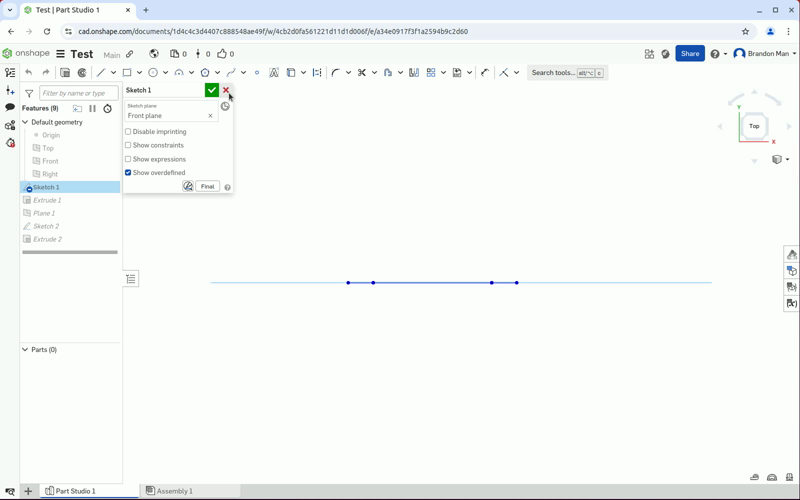
click(229, 92)
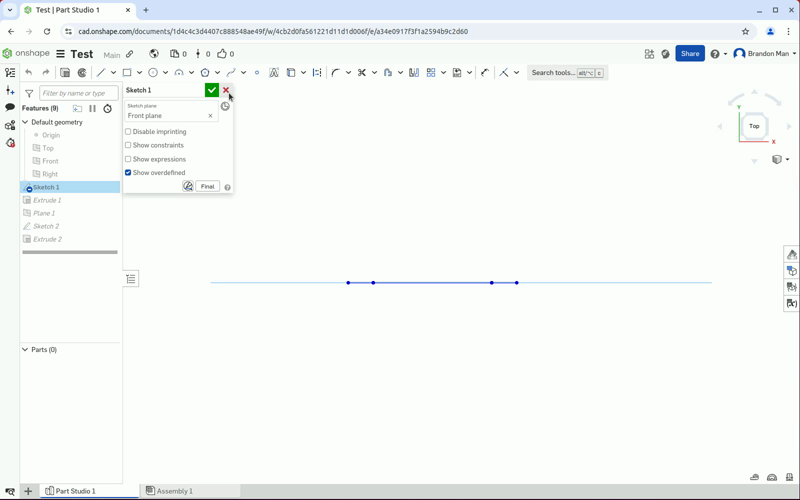
key(shift+s)
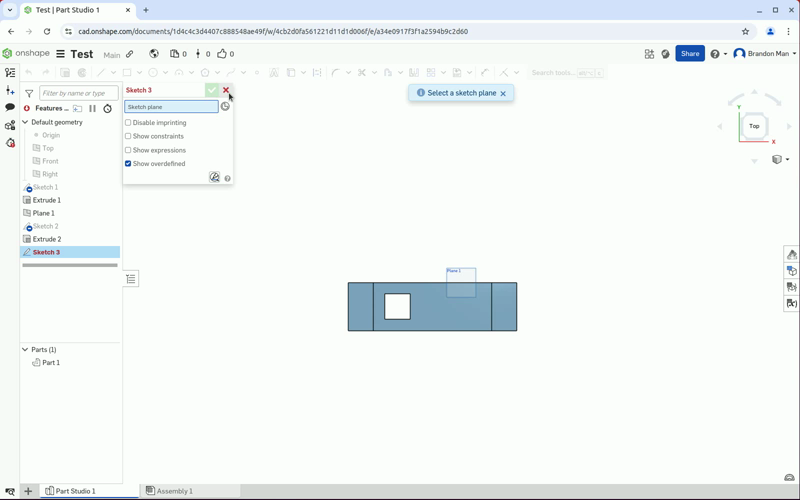
mouse_move(73, 215)
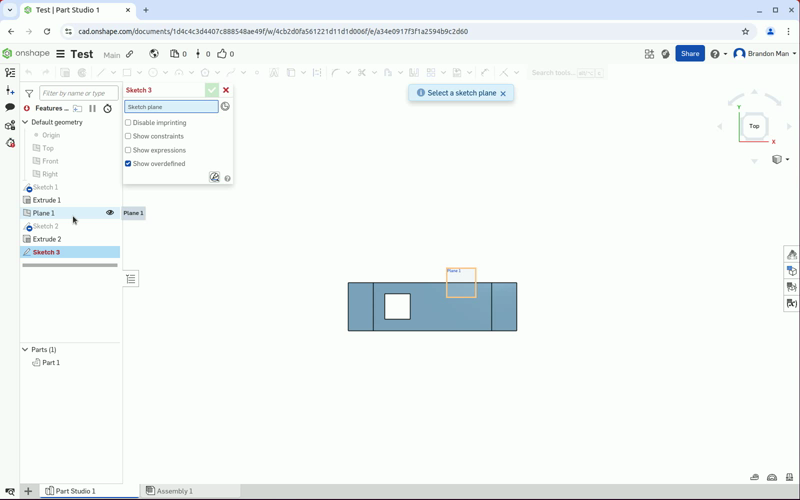
click(73, 215)
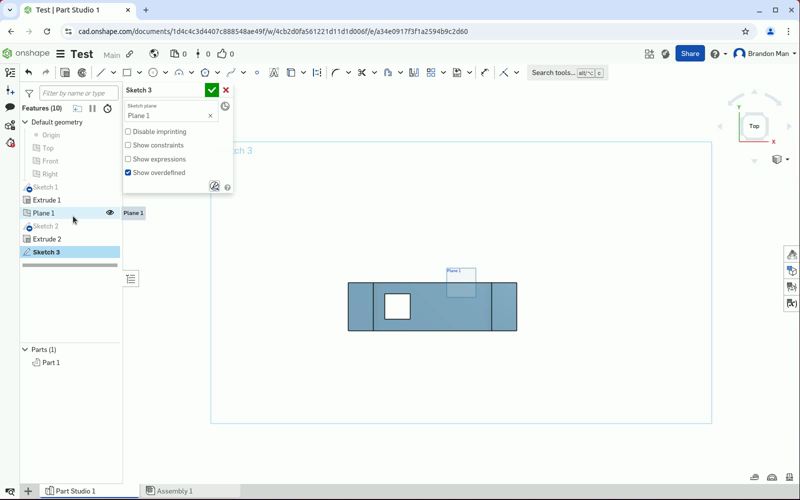
mouse_move(73, 352)
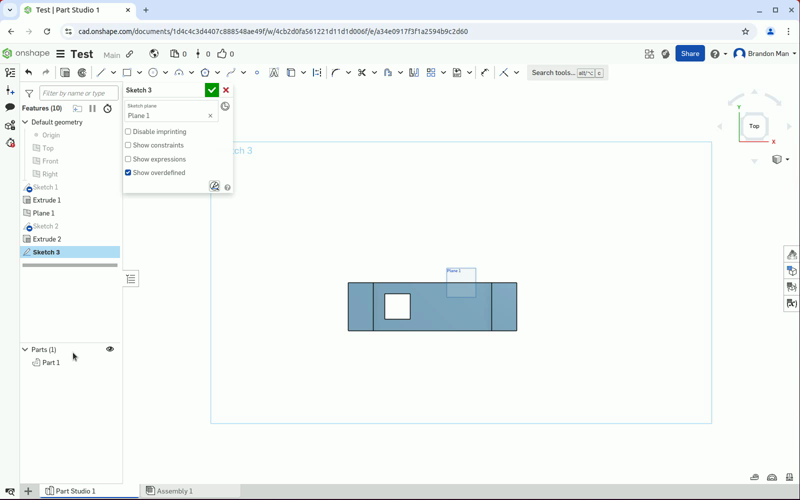
key(y)
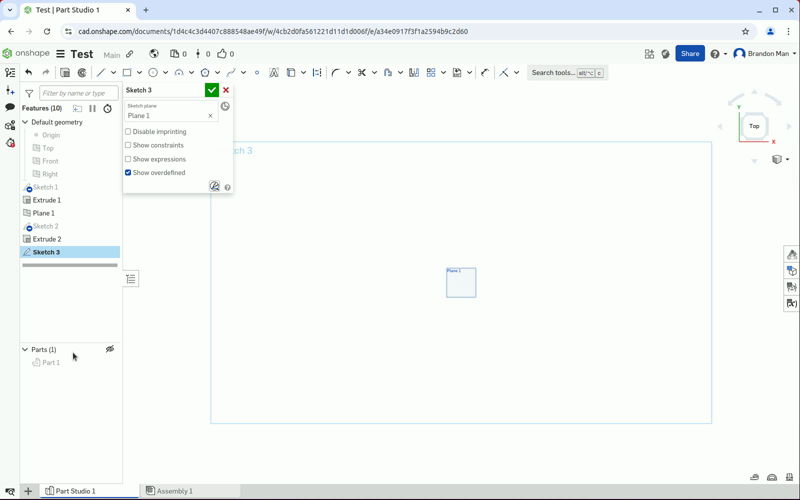
key(c)
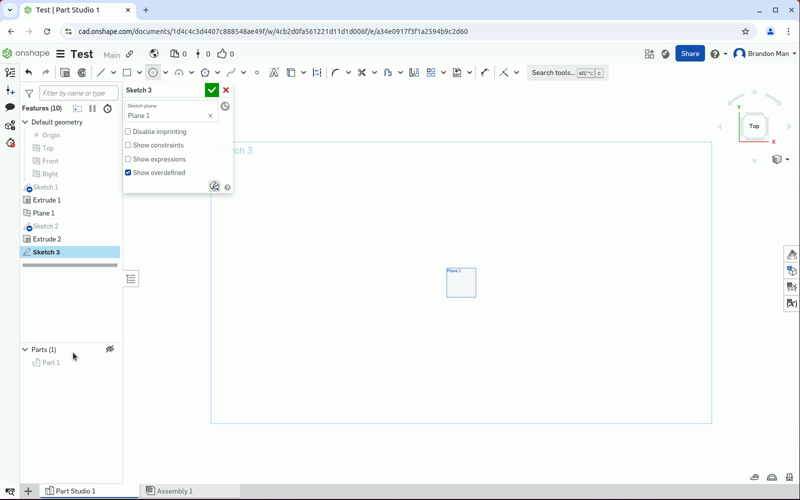
key_down(shift)
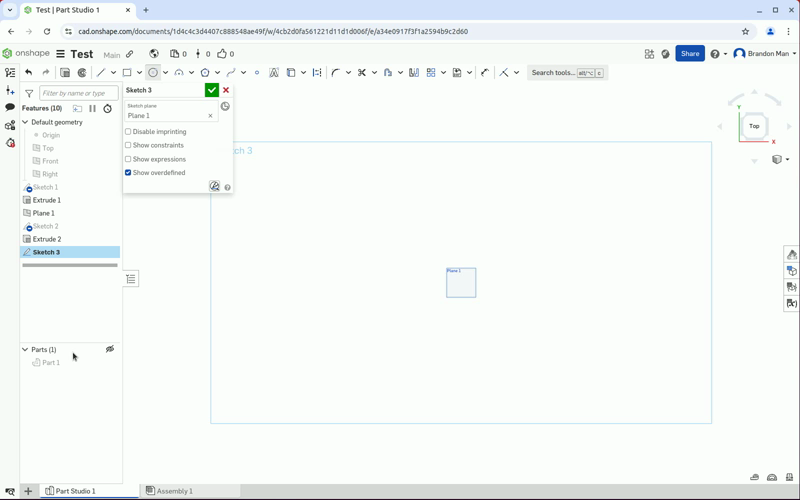
mouse_move(433, 307)
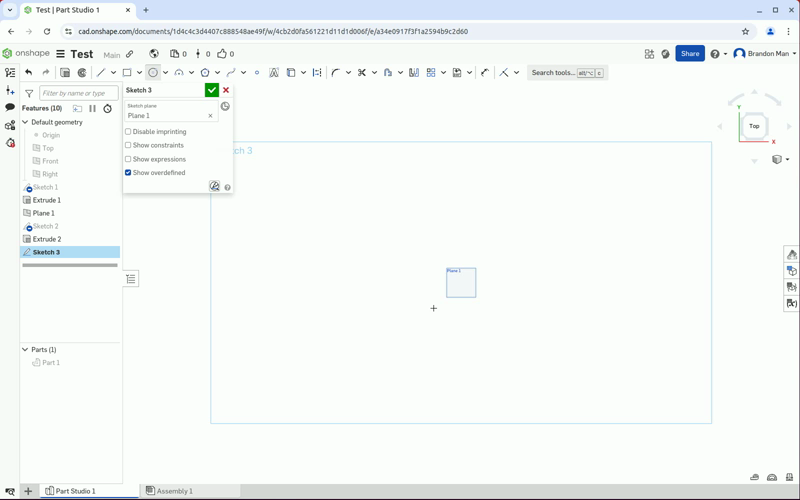
click(433, 307)
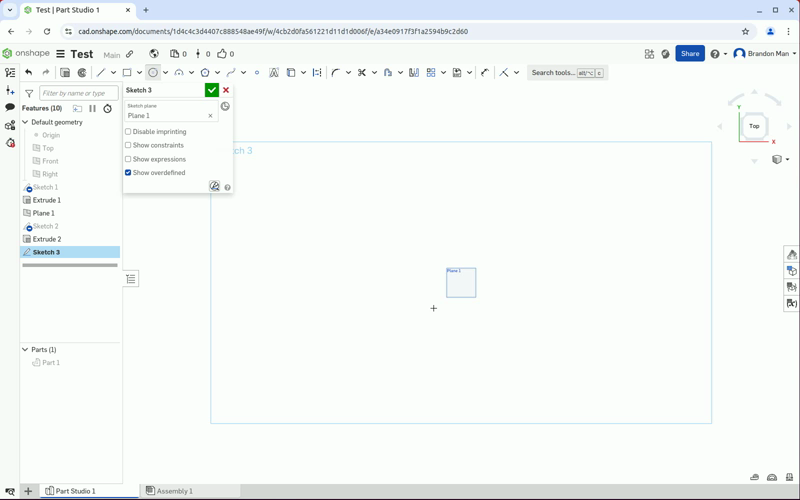
key_up(shift)
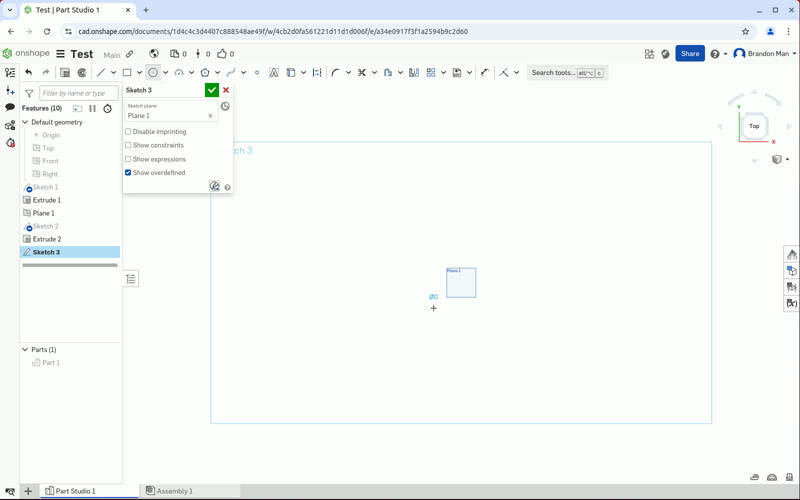
mouse_move(446, 307)
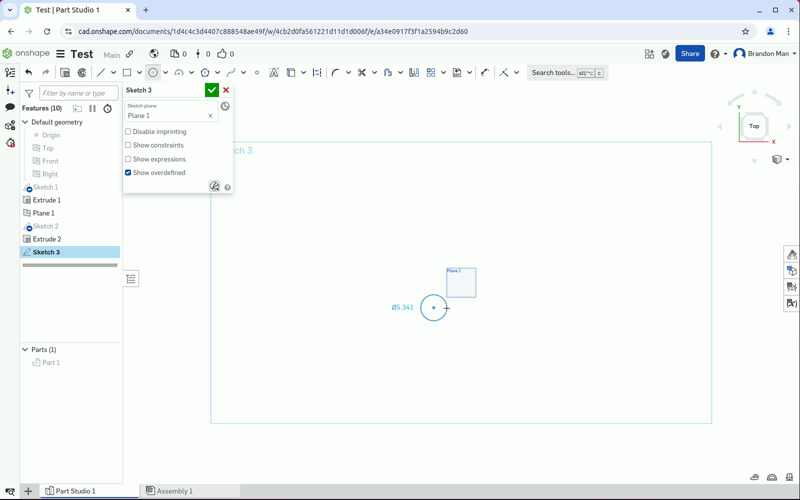
click(446, 307)
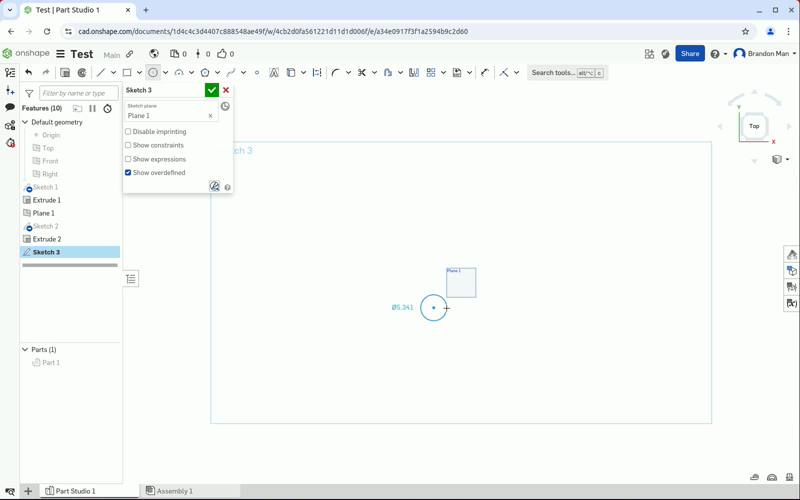
key(esc)
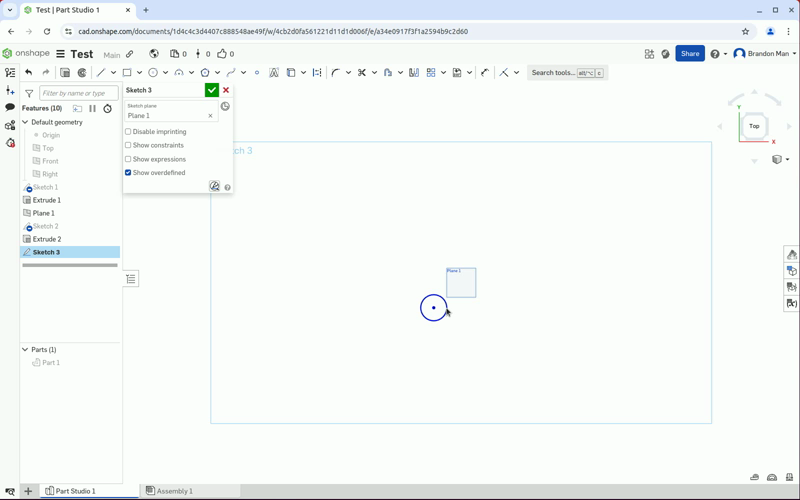
mouse_move(438, 308)
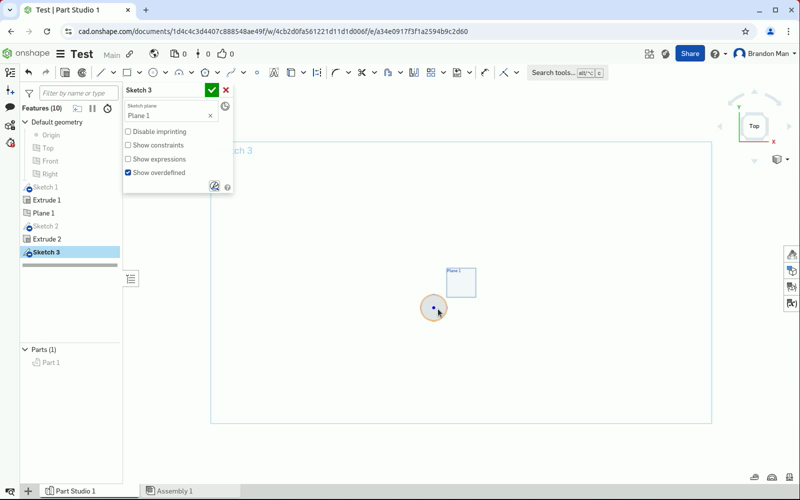
scroll(6)
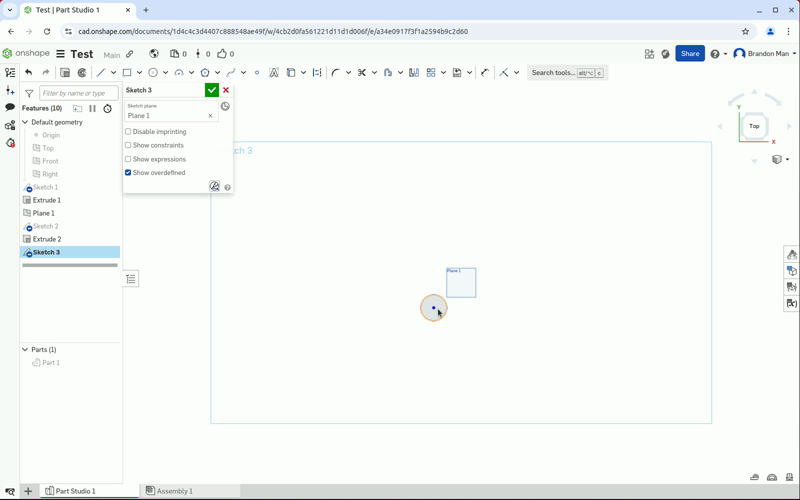
scroll(6)
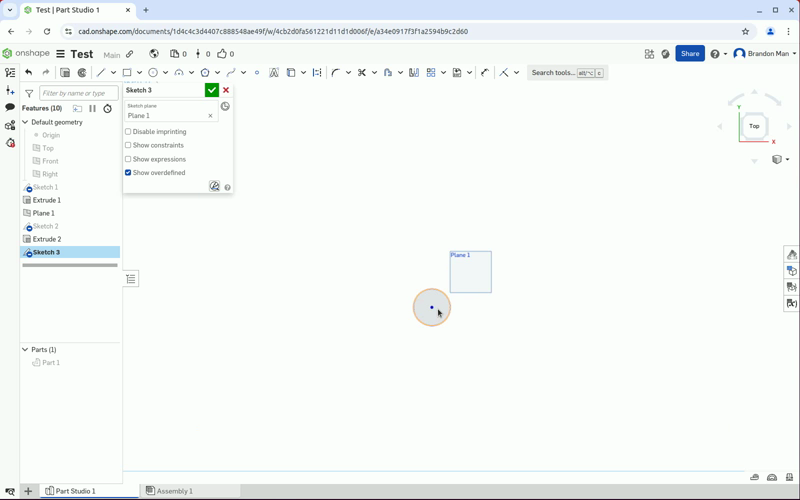
scroll(6)
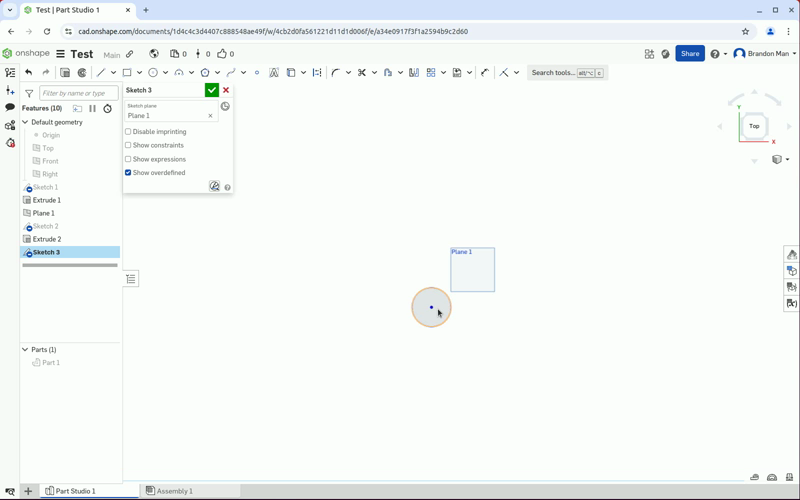
scroll(6)
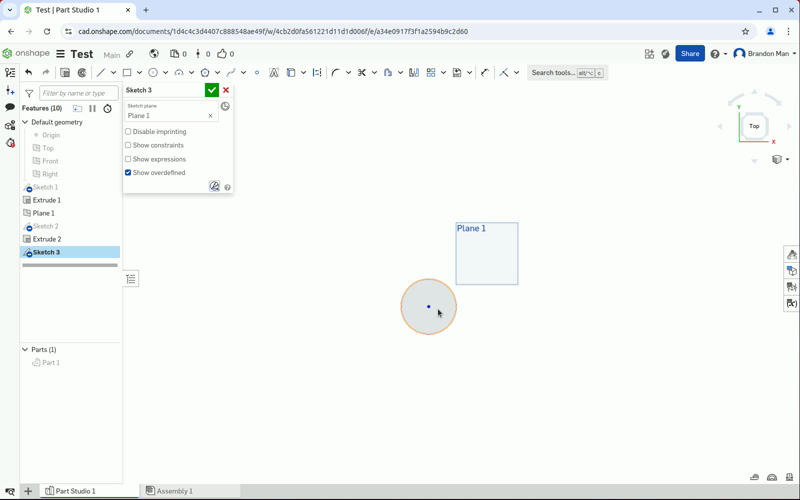
scroll(6)
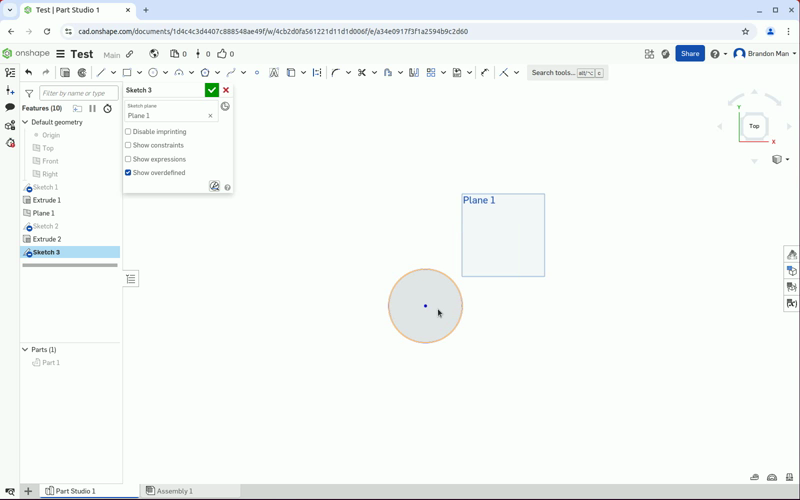
scroll(6)
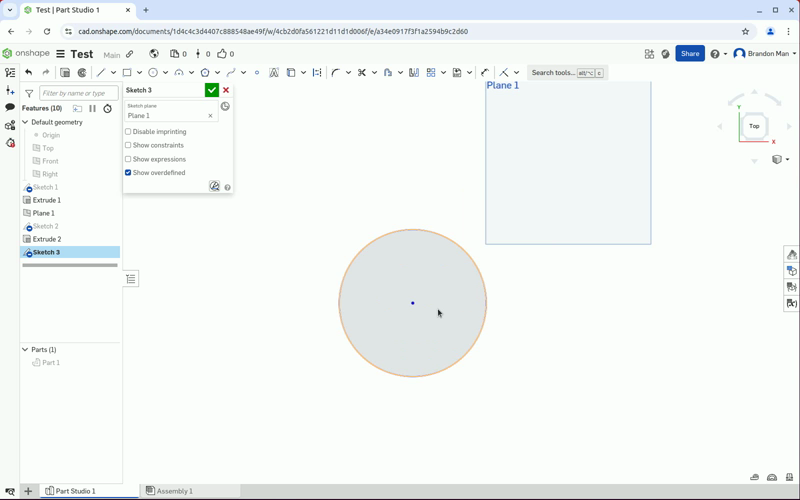
scroll(6)
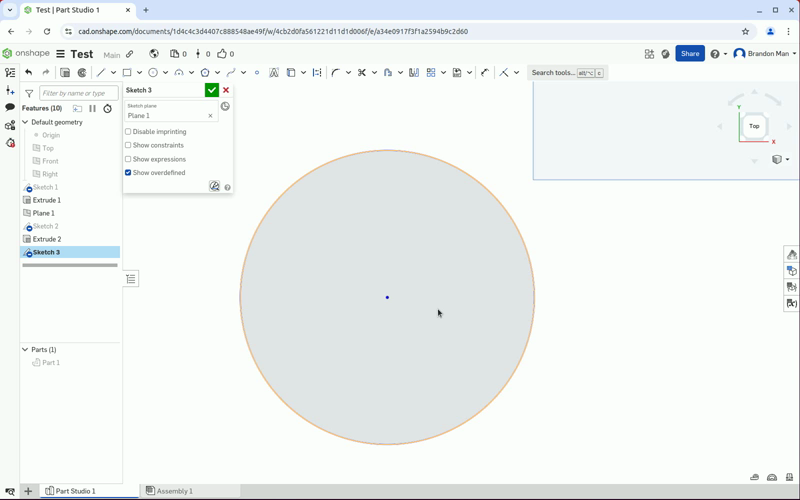
click(438, 308)
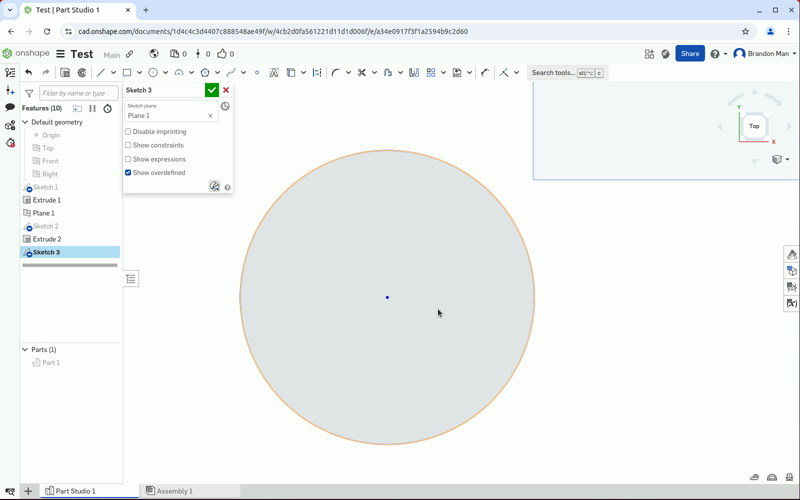
scroll(-6)
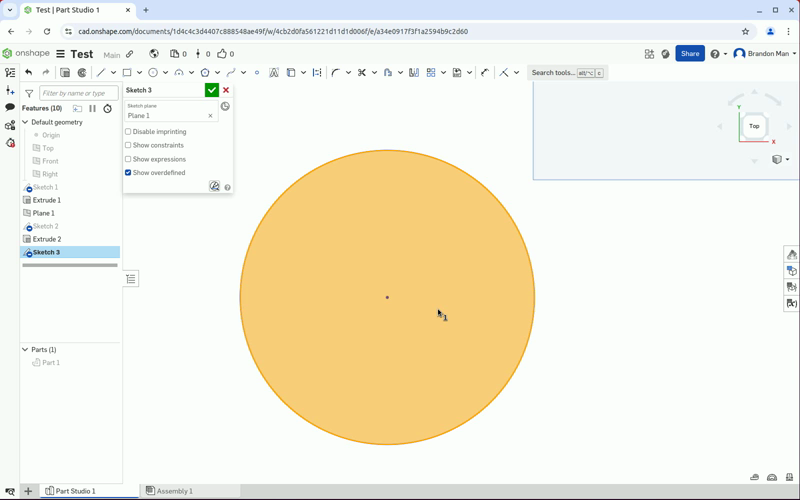
scroll(-6)
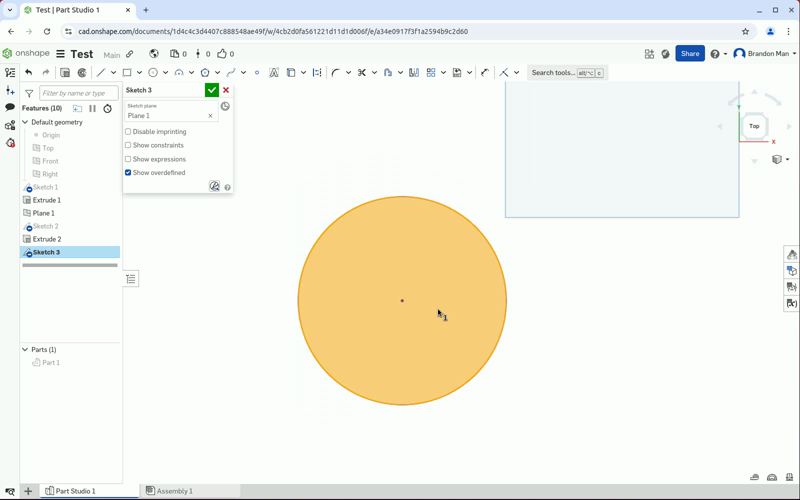
scroll(-6)
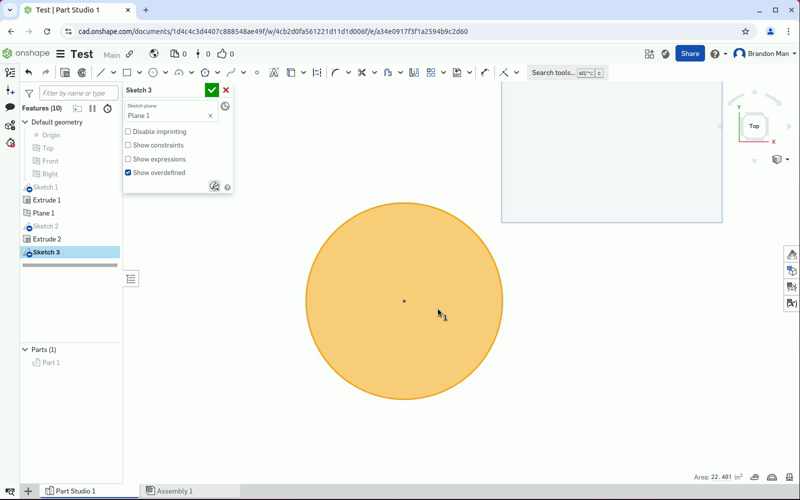
scroll(-6)
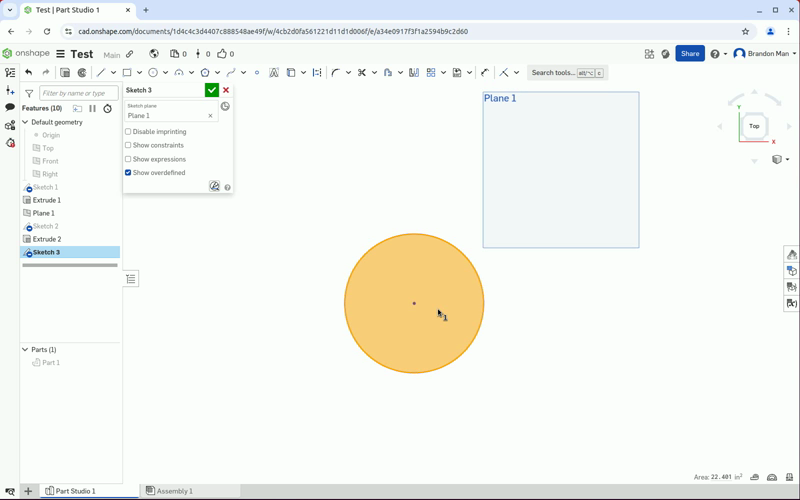
scroll(-6)
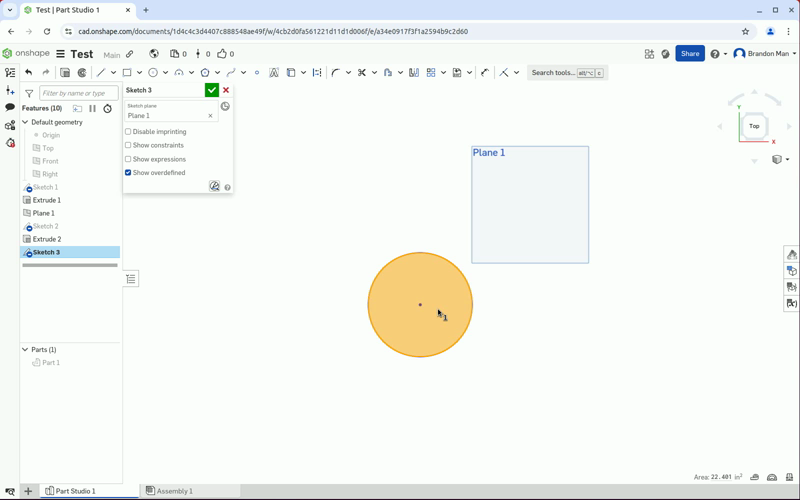
scroll(-6)
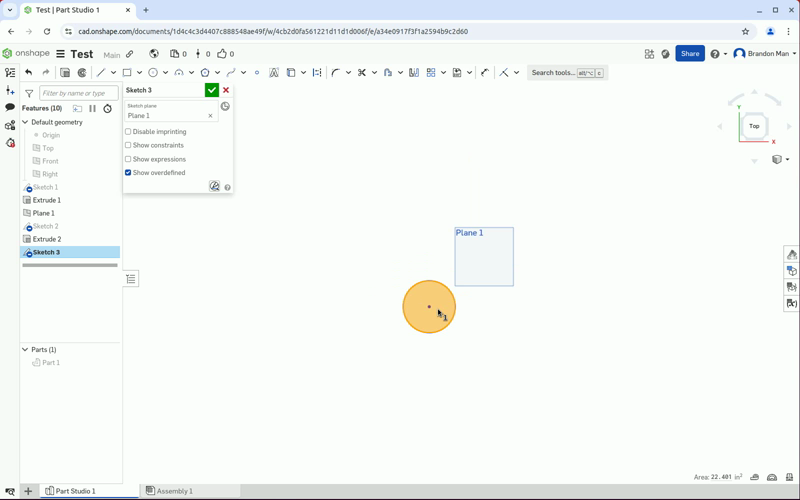
scroll(-6)
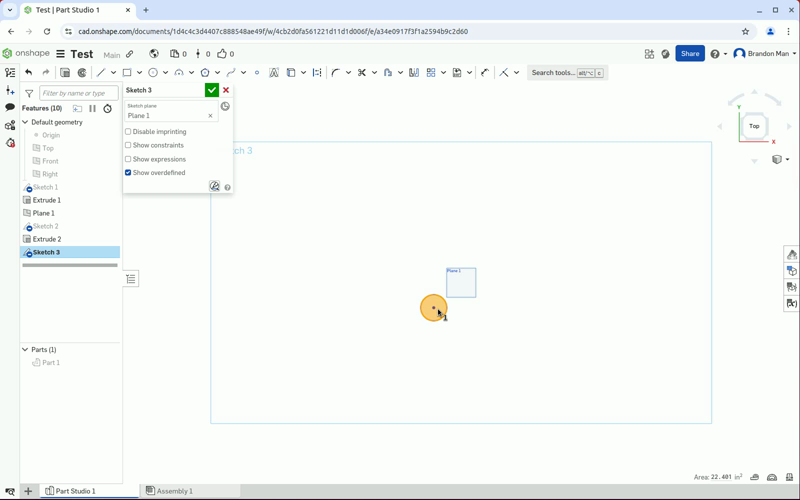
mouse_move(73, 352)
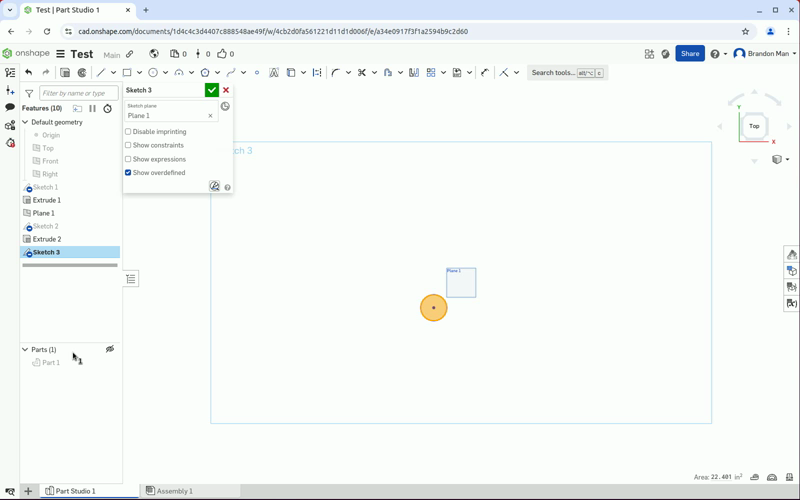
key(shift+y)
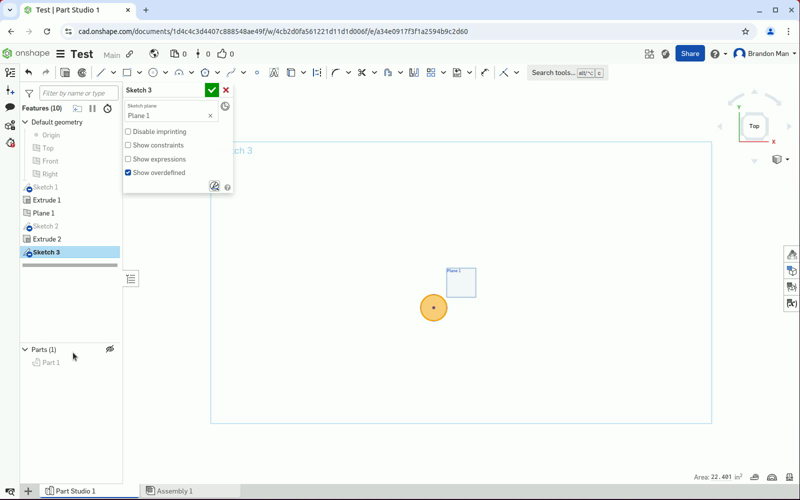
key(shift+e)
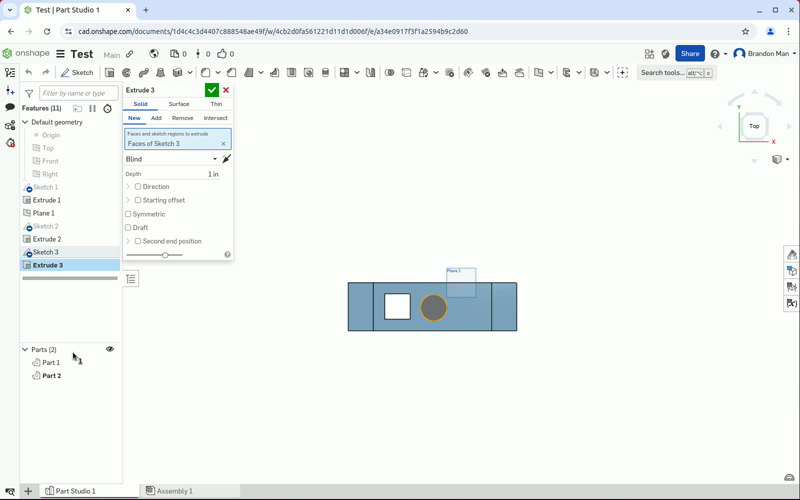
mouse_move(143, 106)
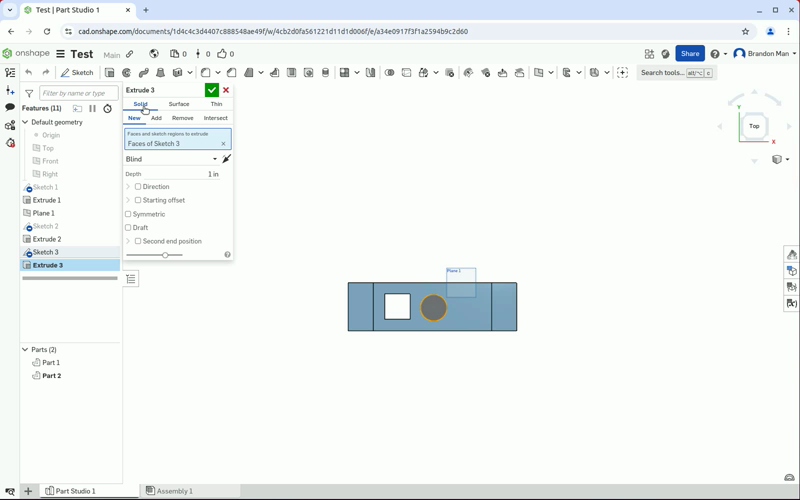
click(143, 106)
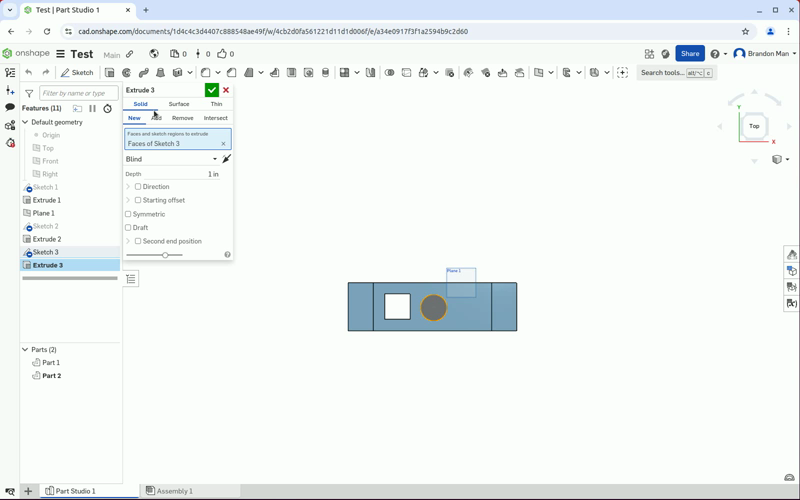
mouse_move(186, 120)
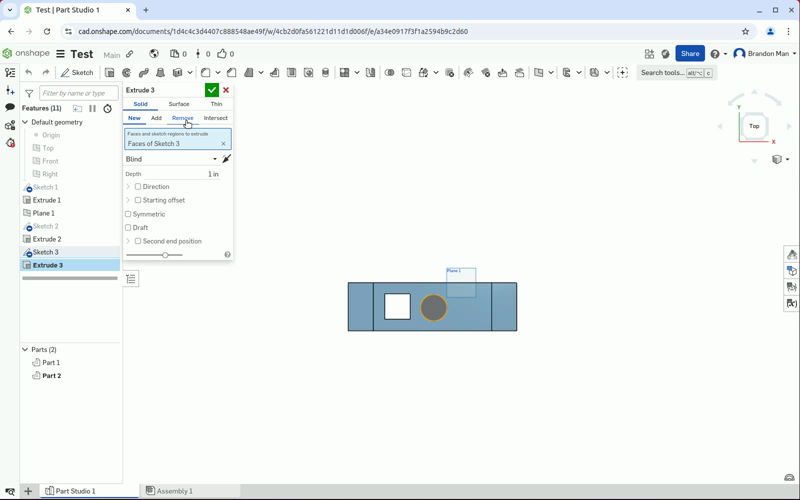
click(186, 120)
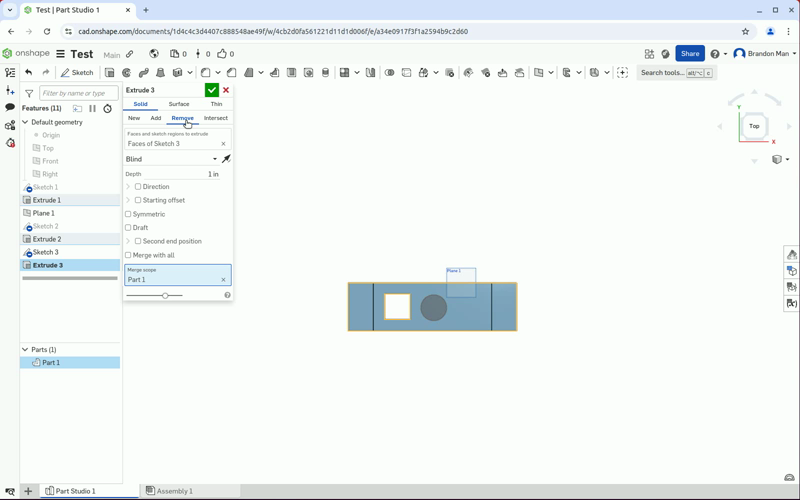
key(tab, 4)
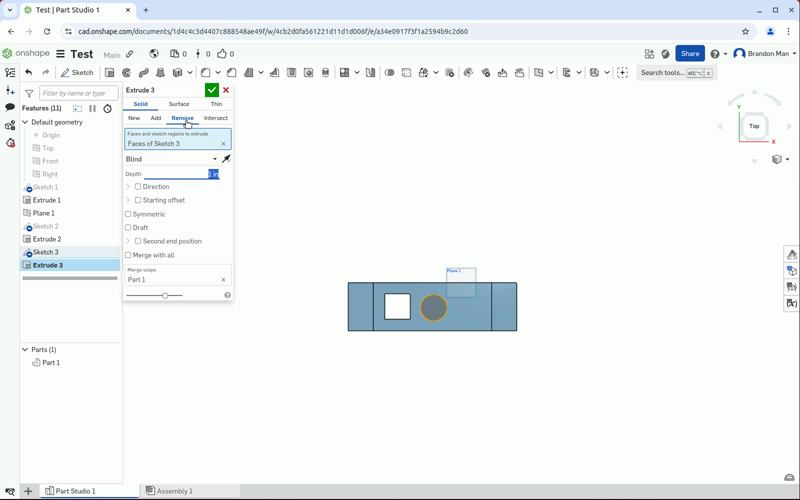
text(9.869)
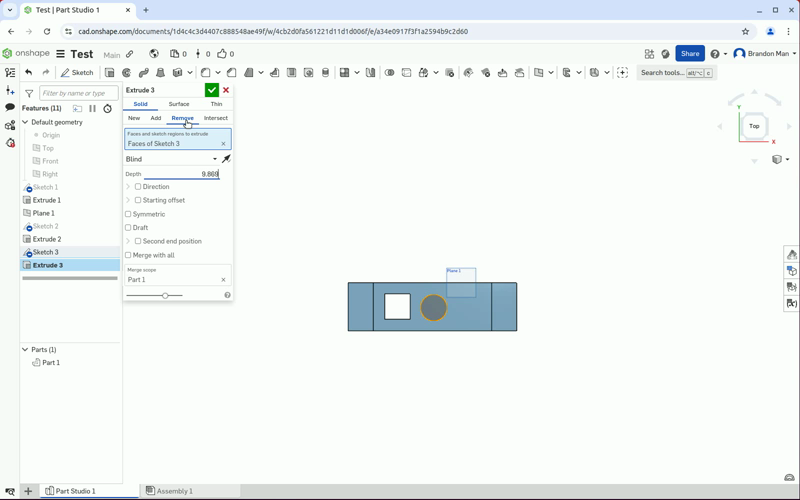
key(tab, 6)
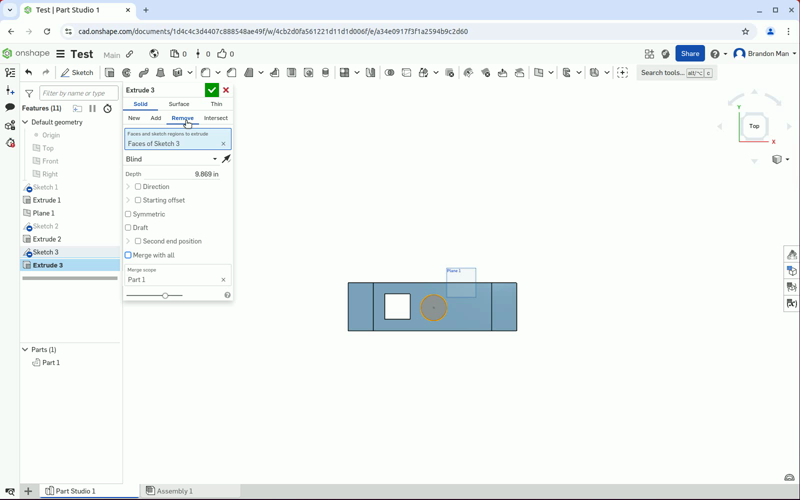
key(space)
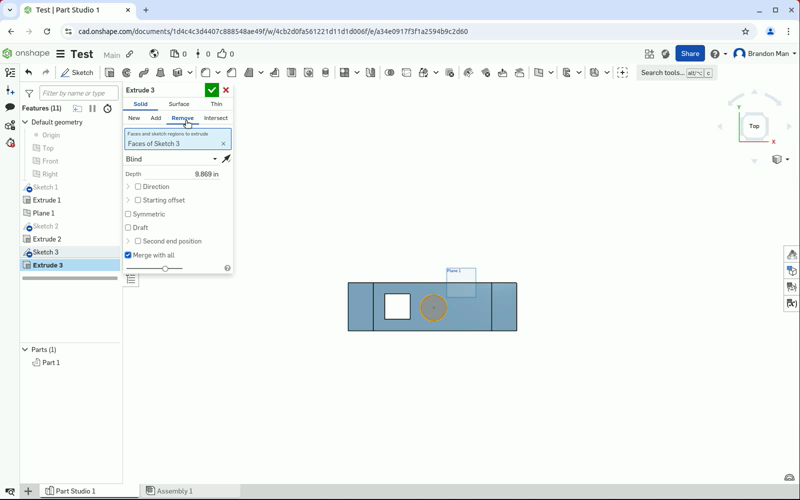
key(enter)
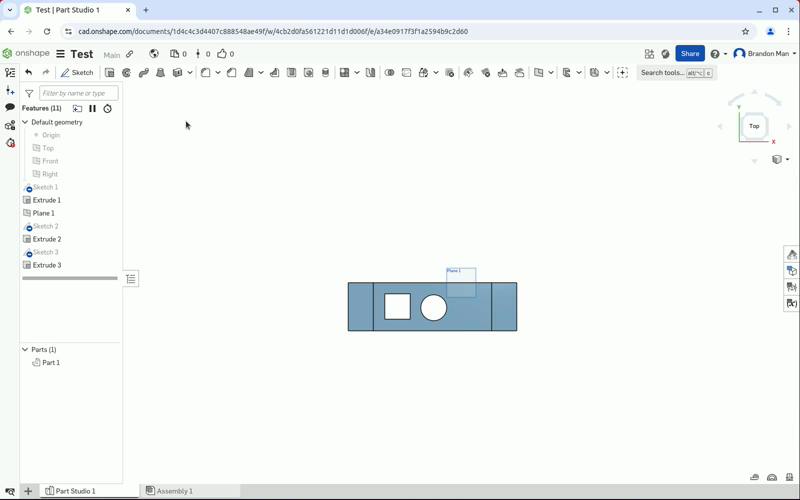
key(shift+h)
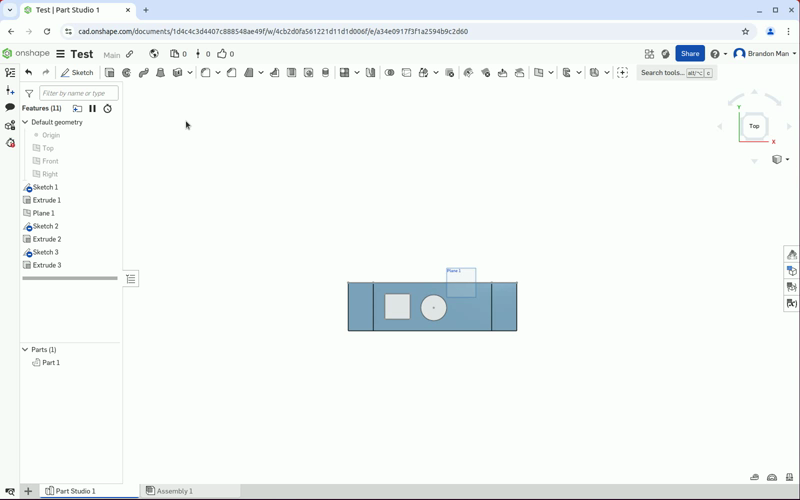
key(shift+h)
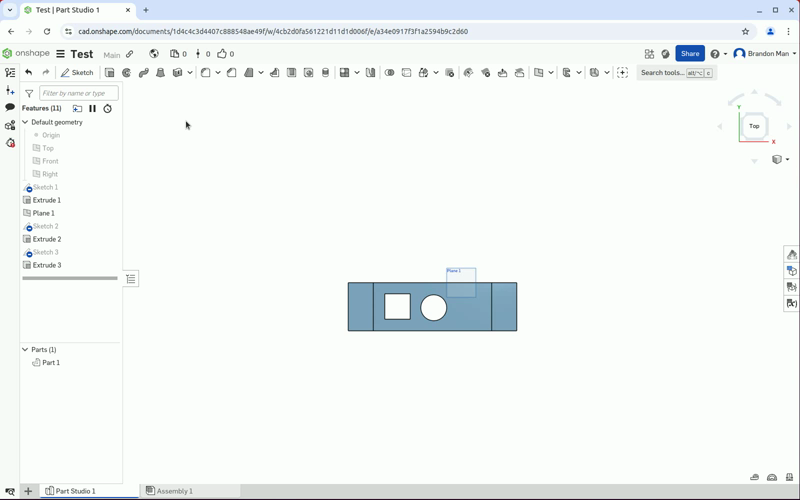
mouse_move(73, 189)
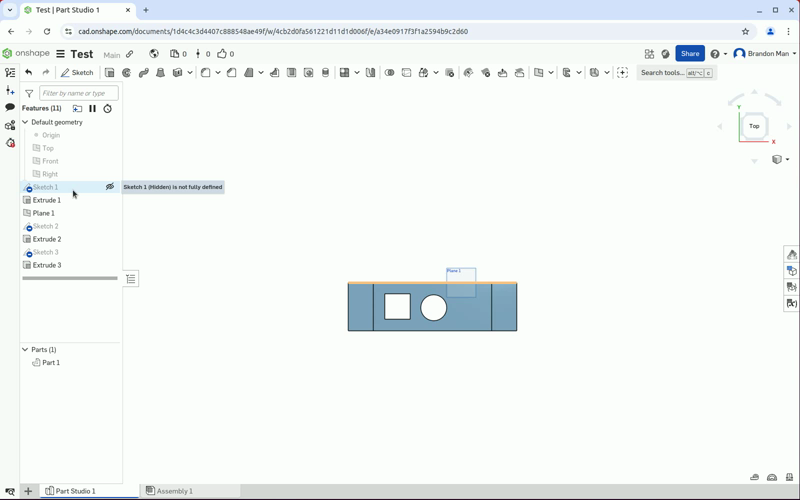
click(73, 189)
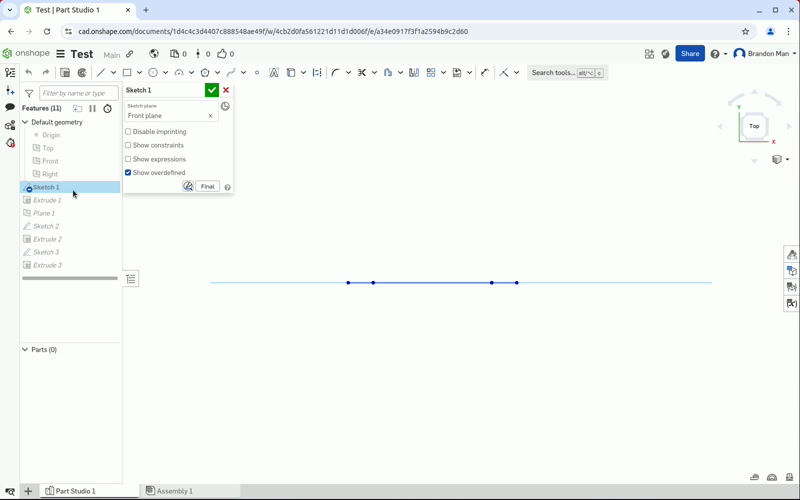
mouse_move(229, 92)
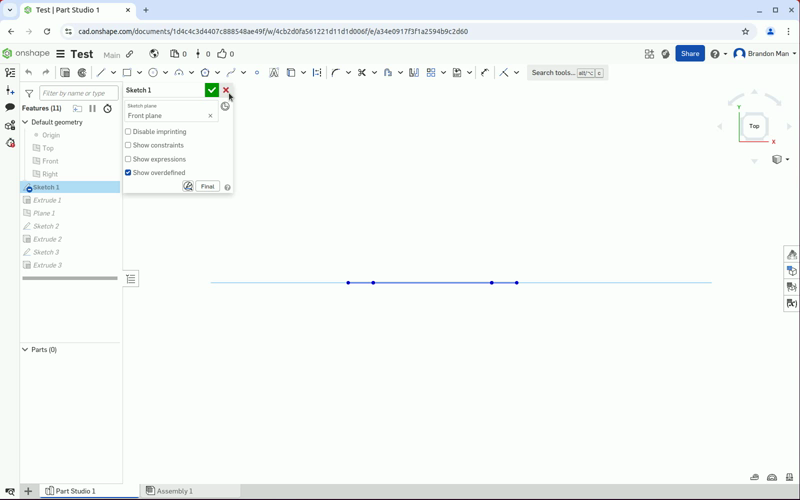
click(229, 92)
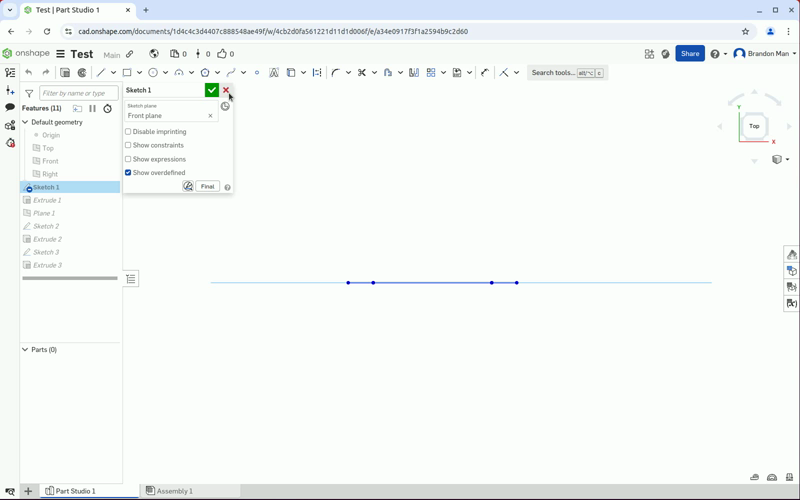
key(shift+s)
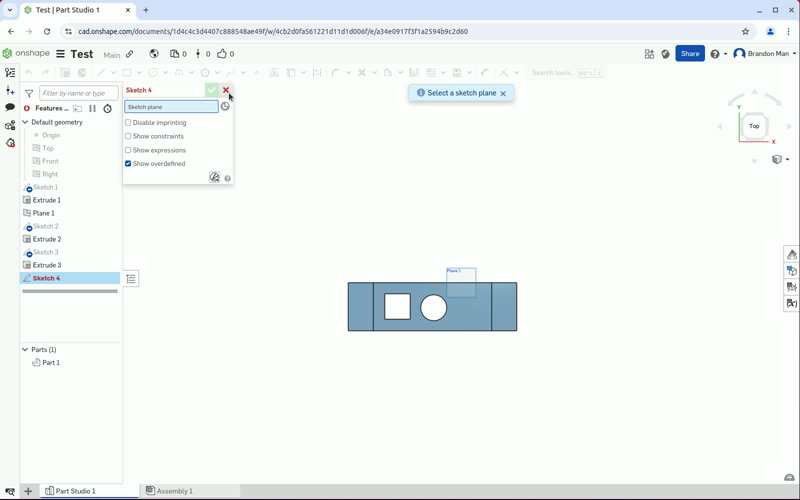
mouse_move(73, 215)
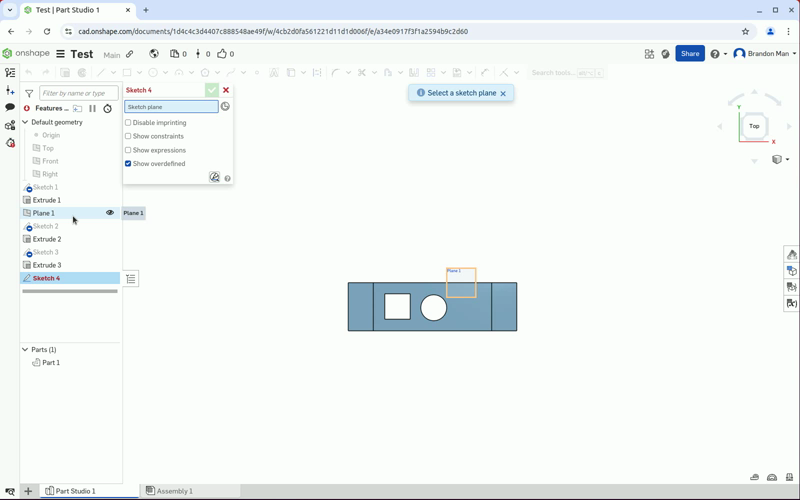
click(73, 215)
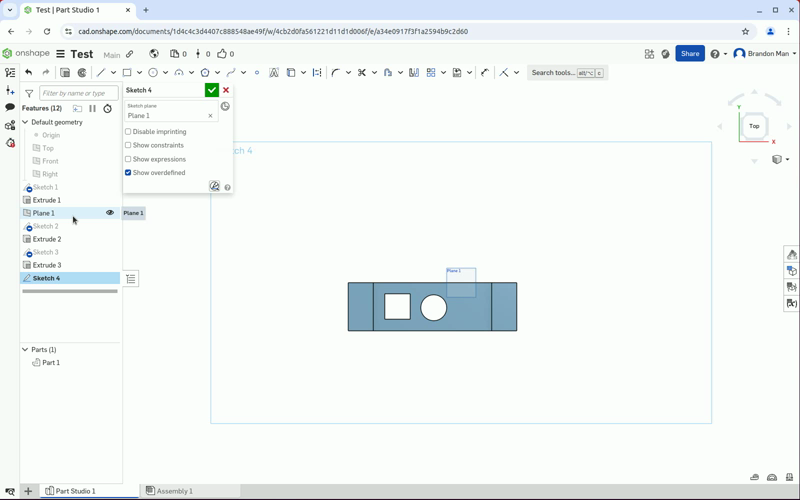
mouse_move(73, 352)
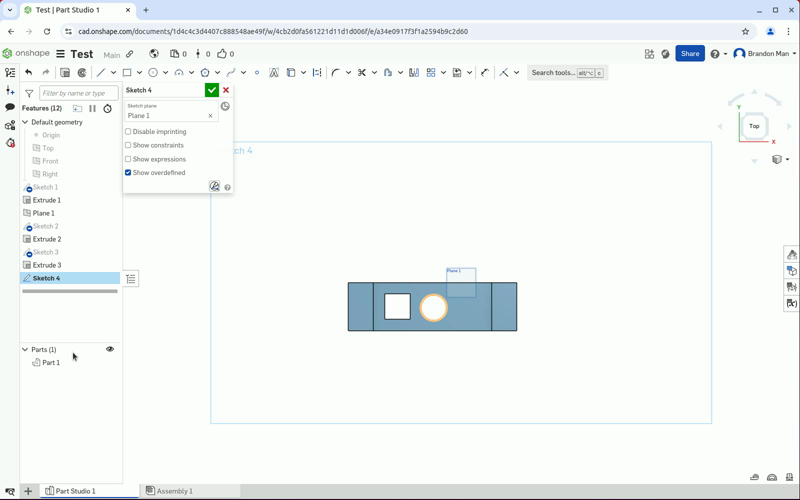
key(y)
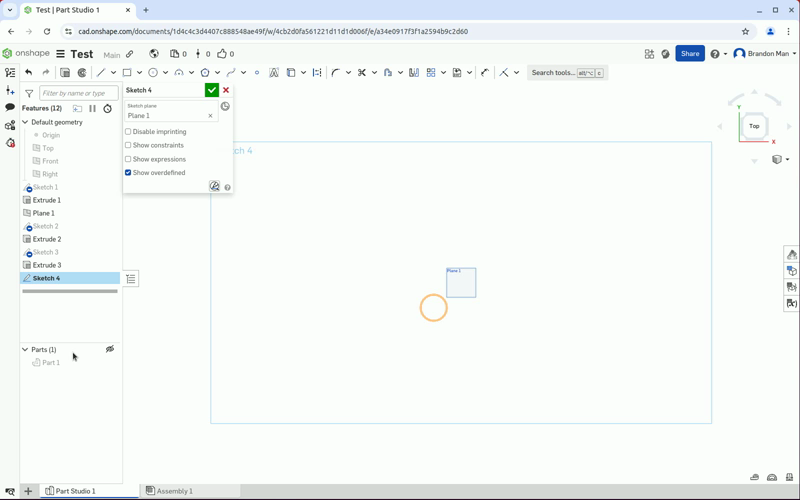
key(l)
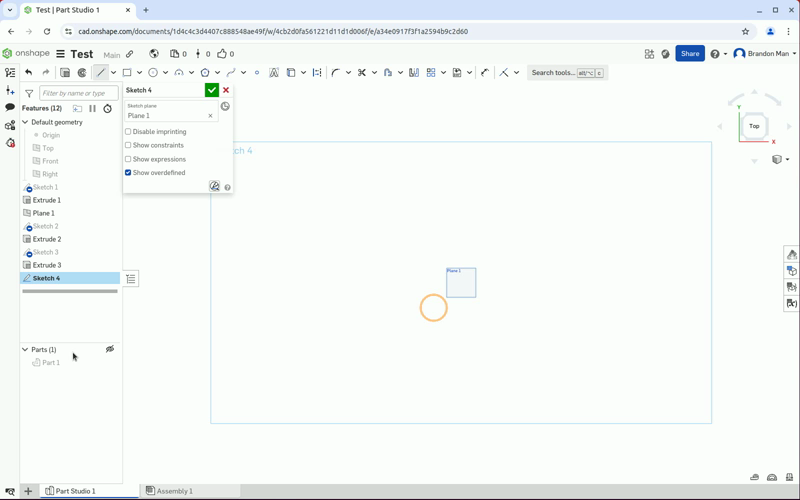
key_down(shift)
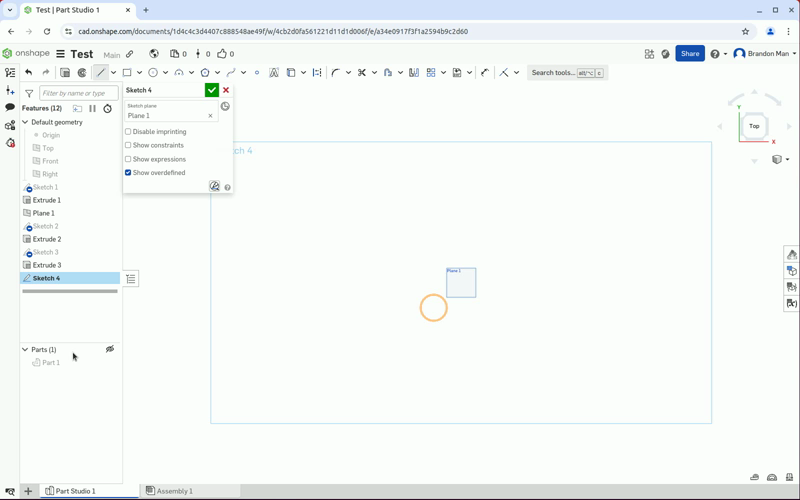
mouse_move(456, 316)
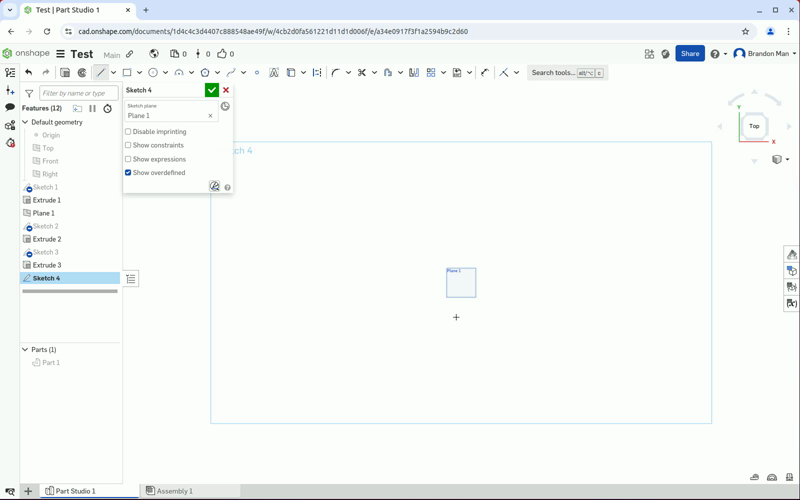
click(456, 316)
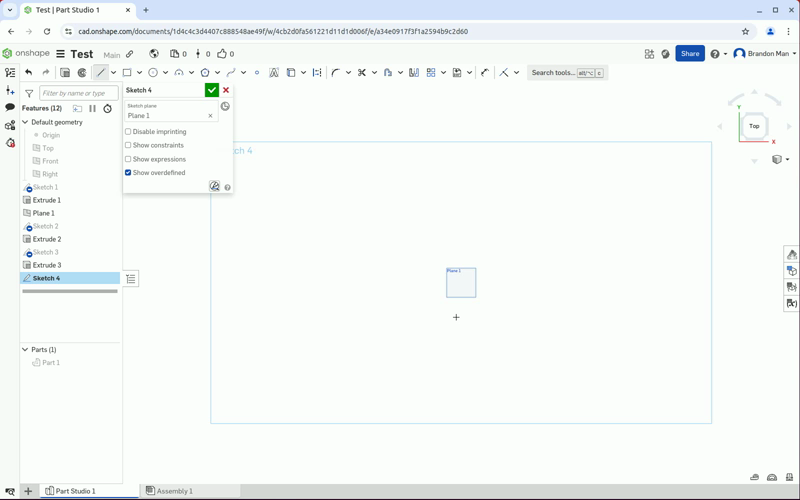
key_up(shift)
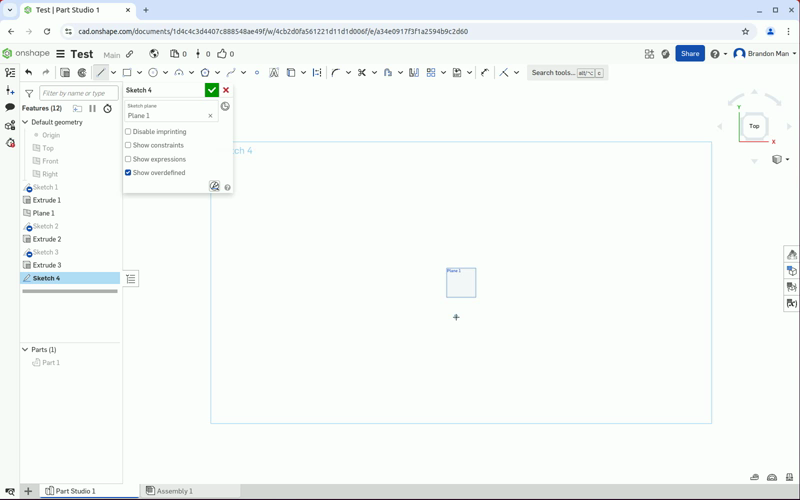
key_down(shift)
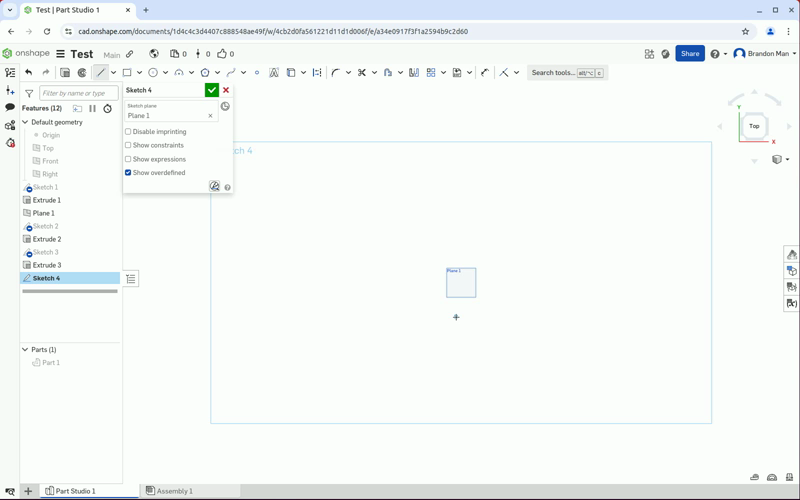
mouse_move(486, 316)
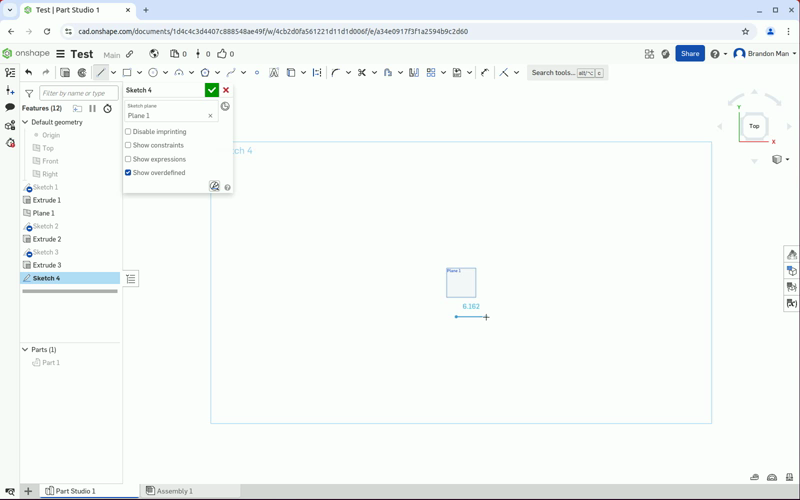
mouse_move(481, 316)
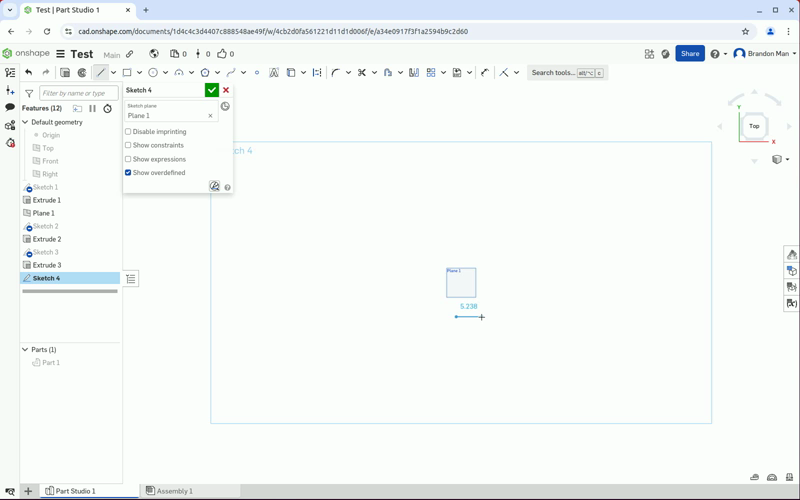
click(481, 316)
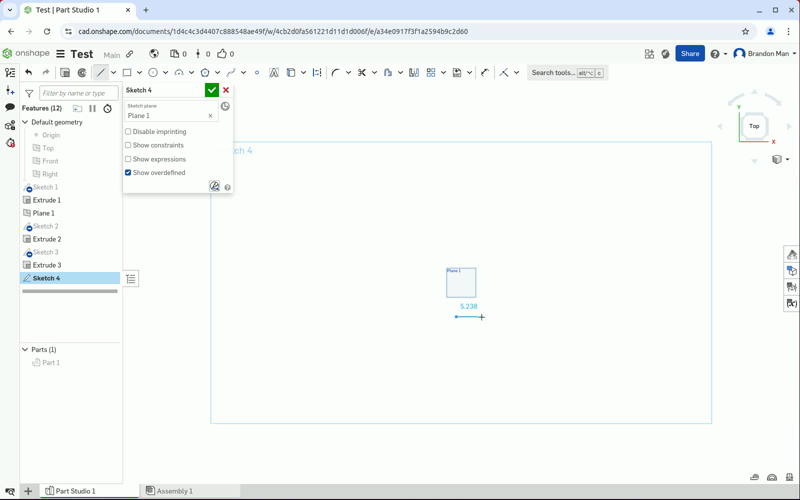
key_up(shift)
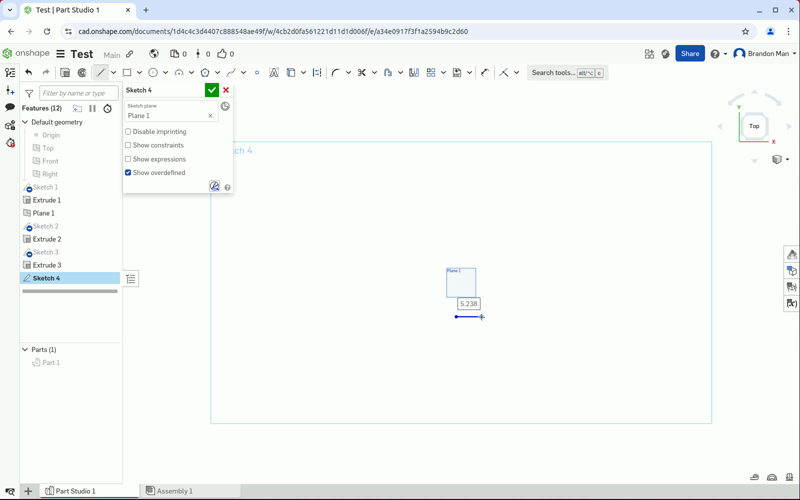
key_down(shift)
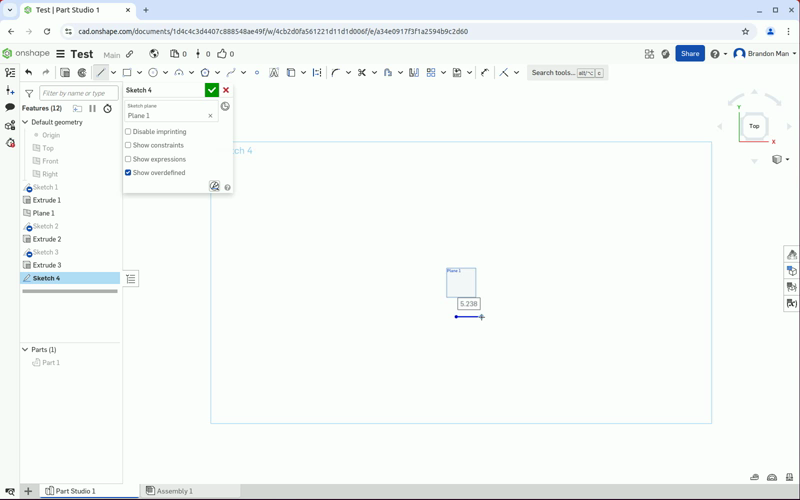
mouse_move(511, 316)
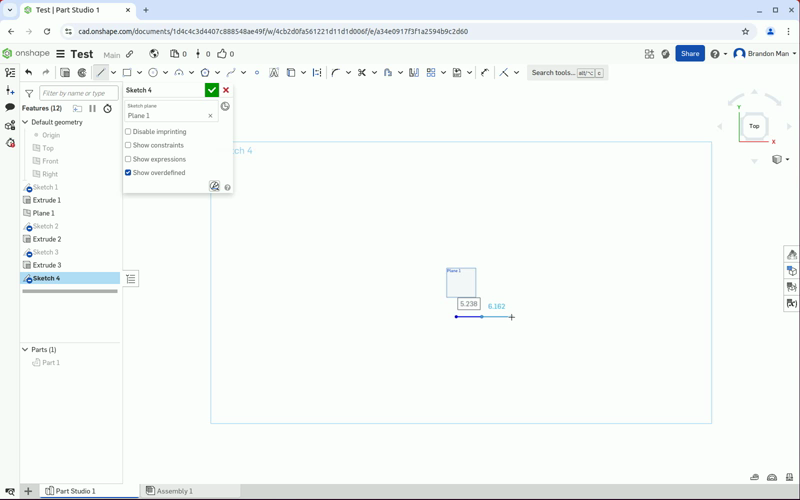
mouse_move(468, 294)
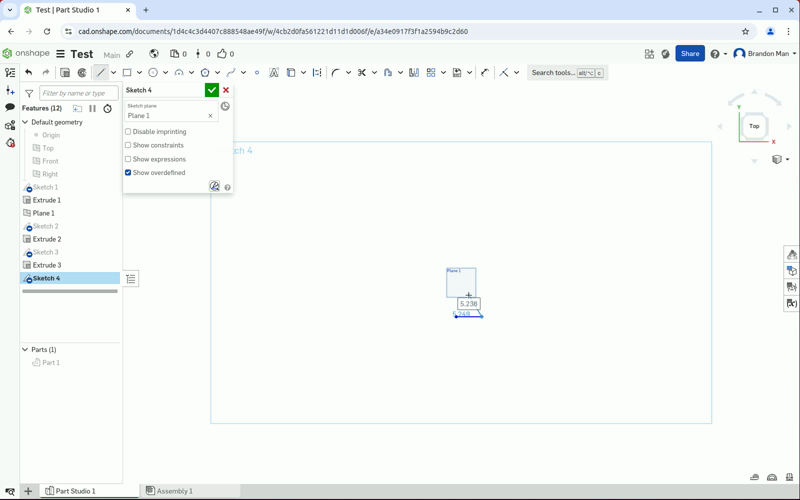
click(468, 294)
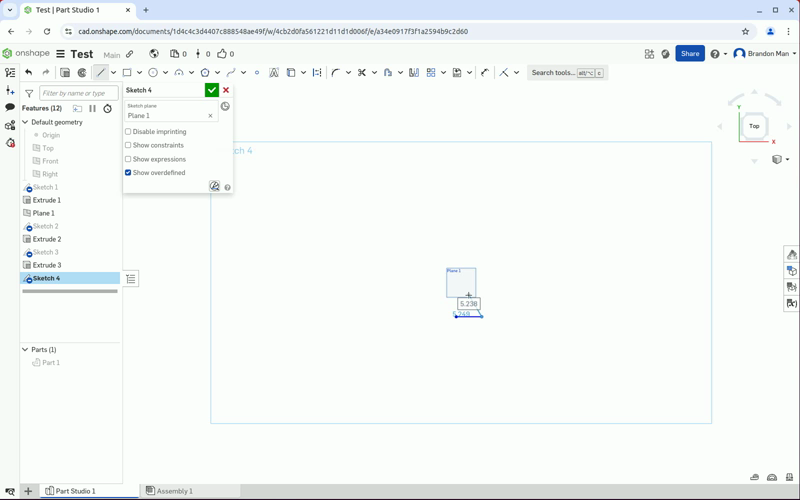
key_up(shift)
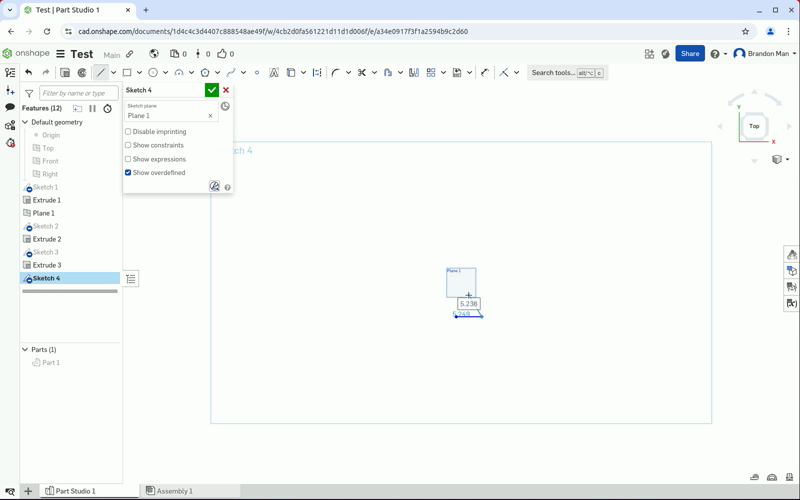
mouse_move(498, 294)
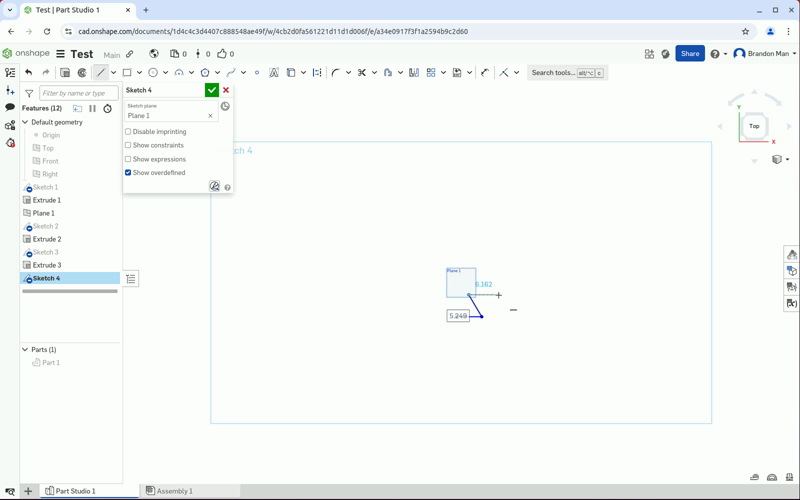
key_down(shift)
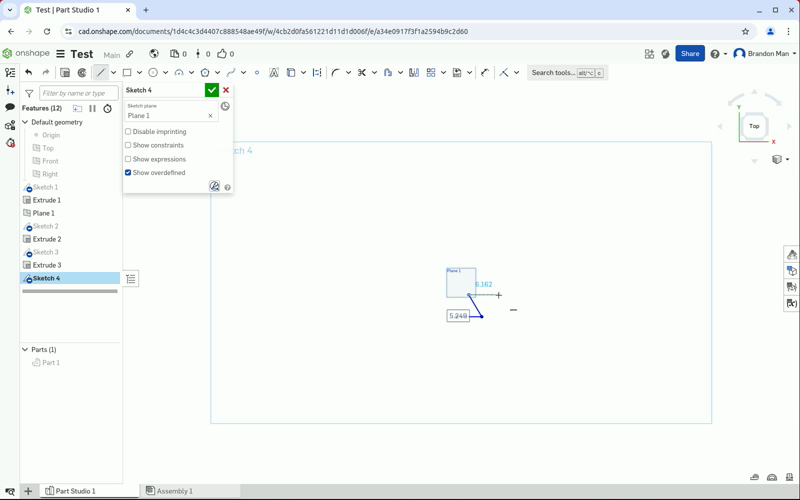
mouse_move(456, 316)
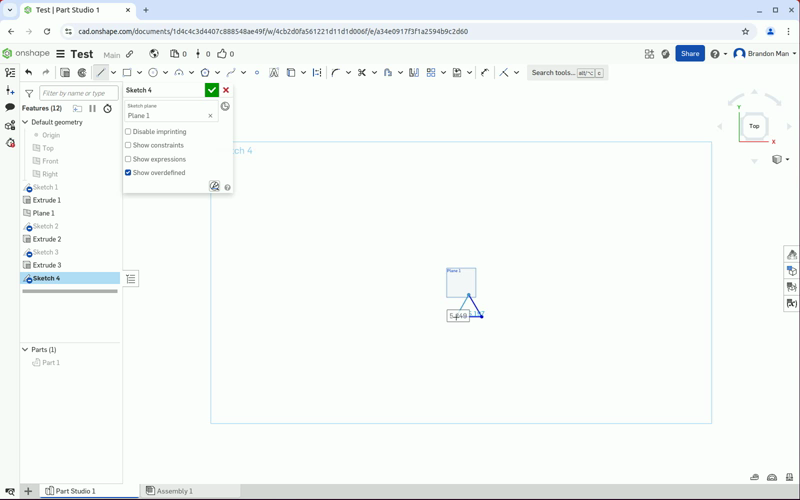
key_up(shift)
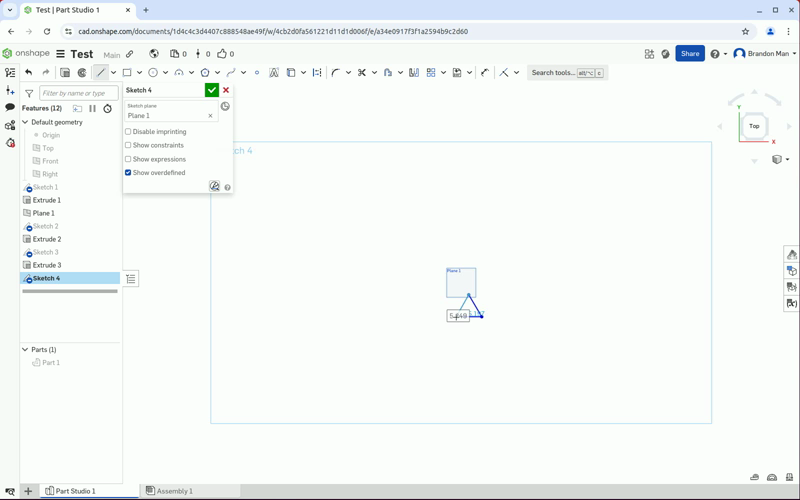
click(456, 316)
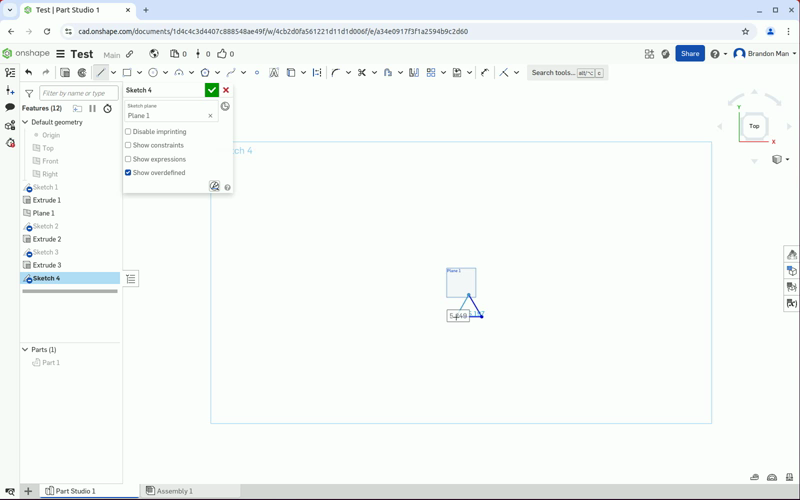
key(esc)
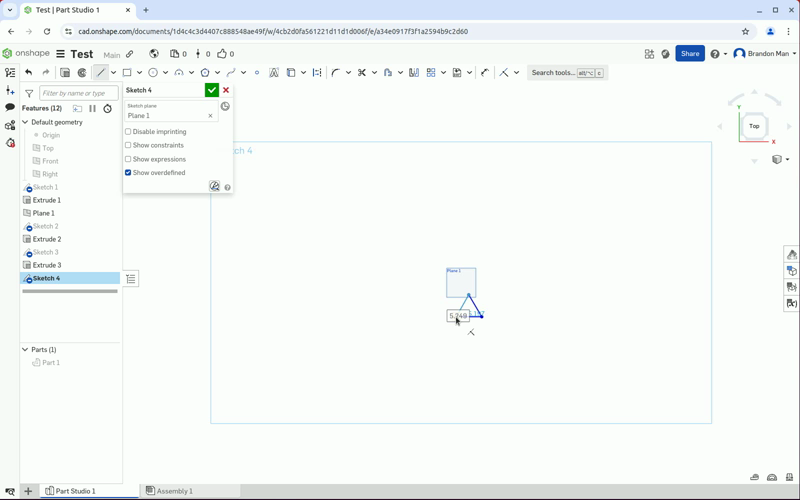
mouse_move(474, 313)
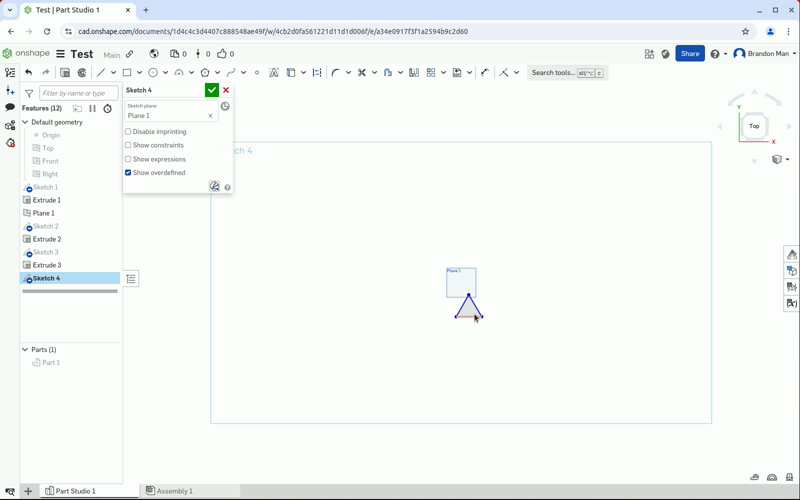
scroll(6)
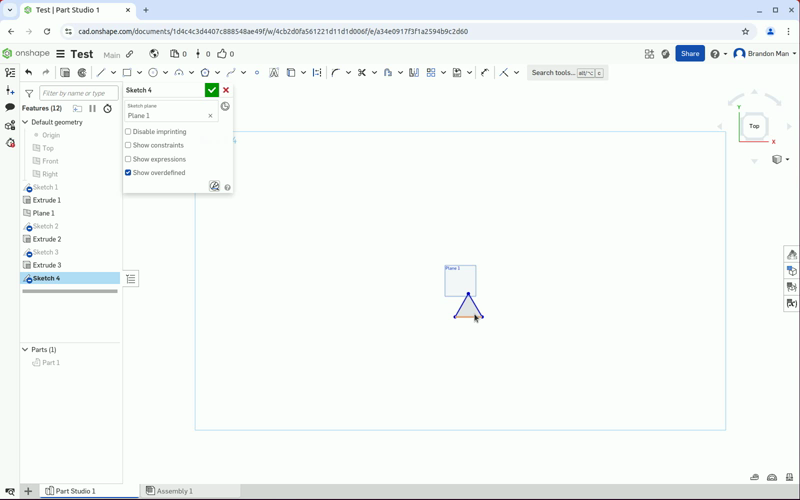
scroll(6)
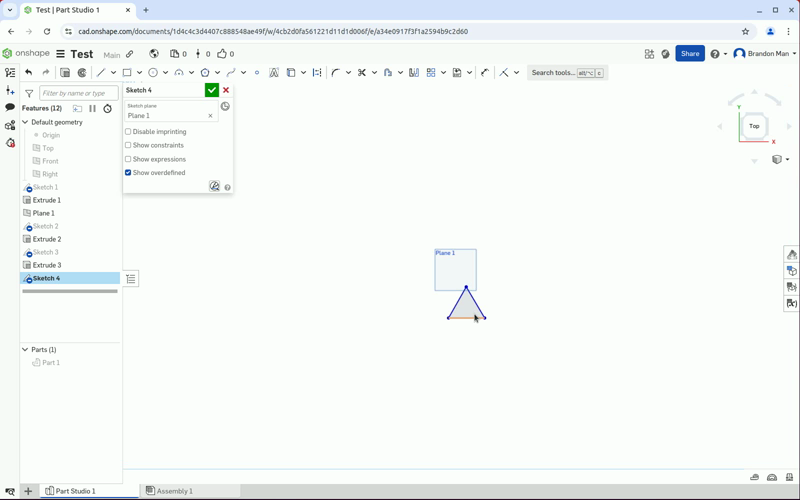
scroll(6)
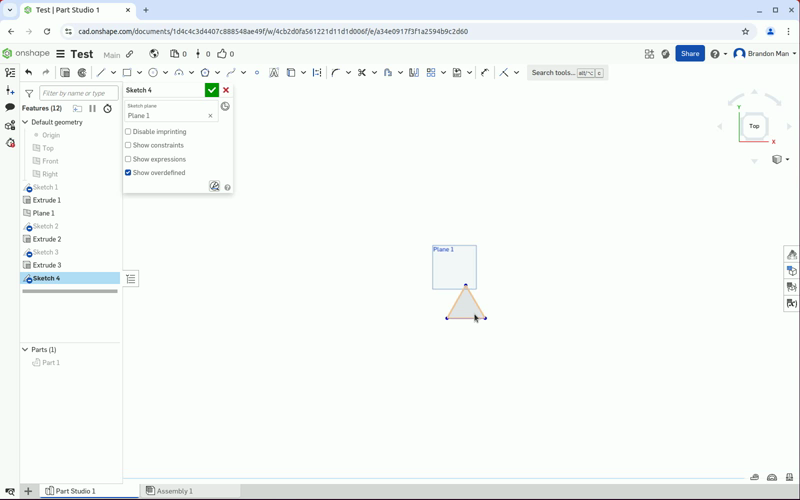
scroll(6)
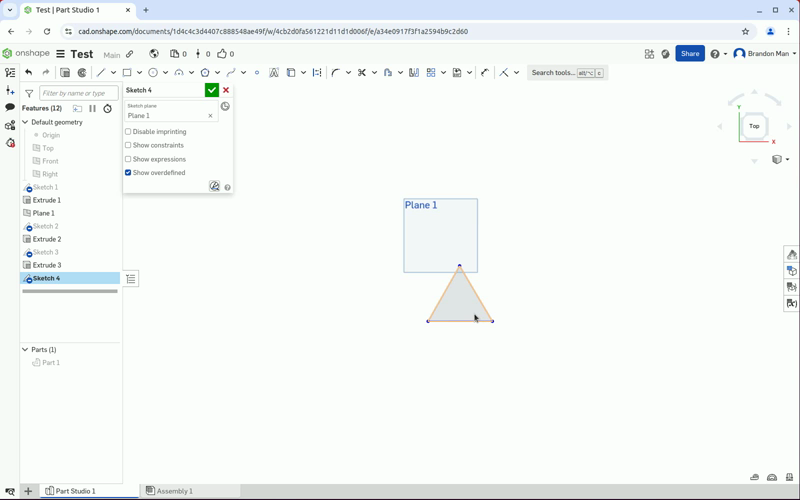
scroll(6)
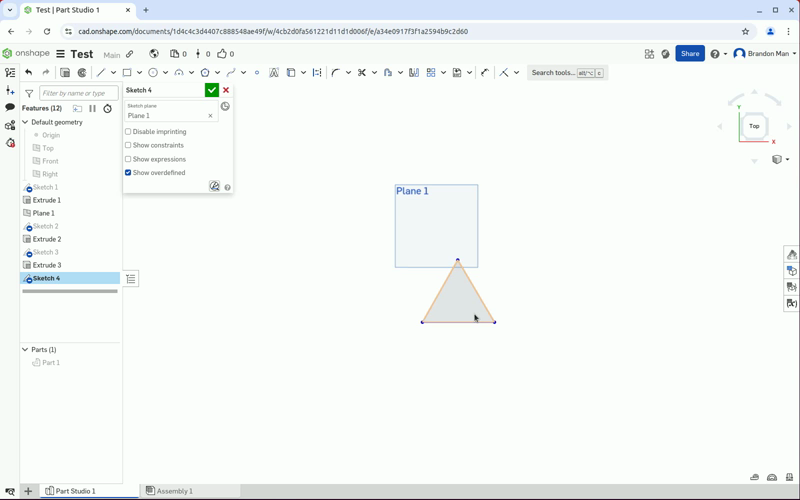
scroll(6)
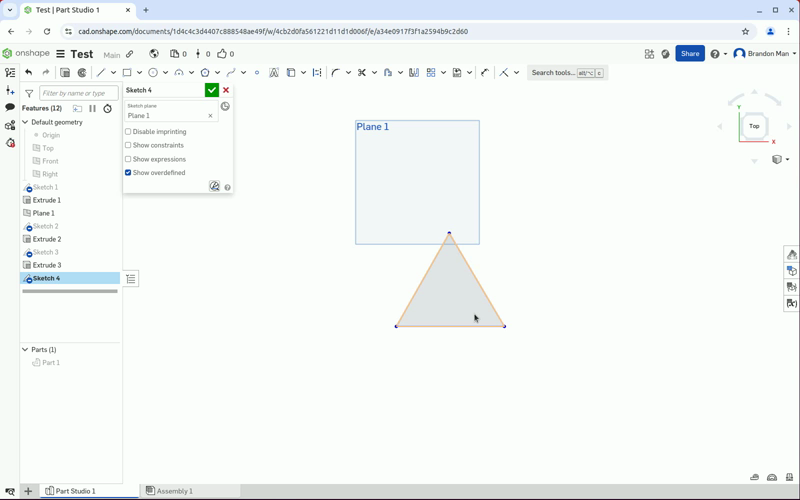
scroll(6)
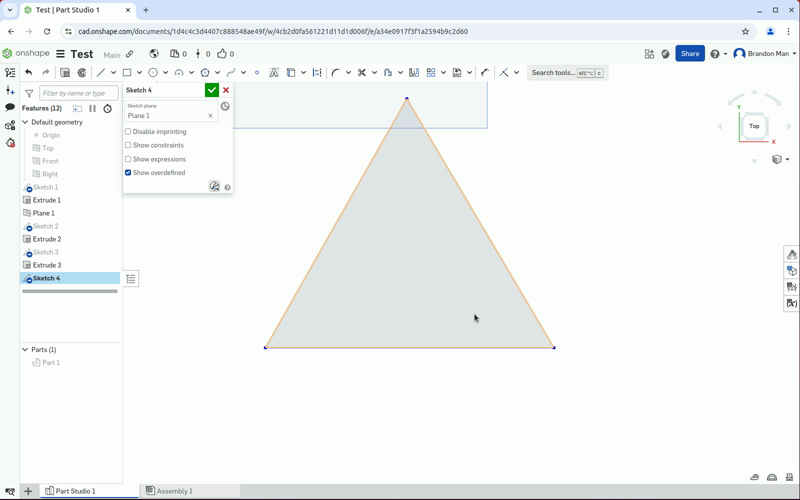
click(474, 313)
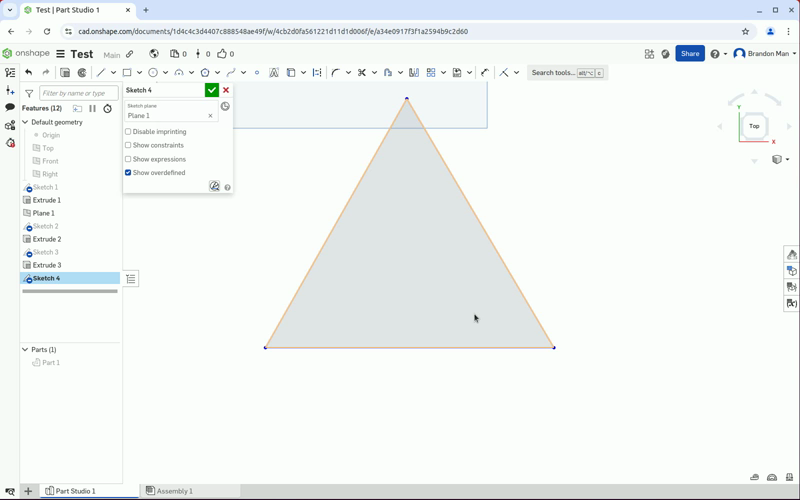
scroll(-6)
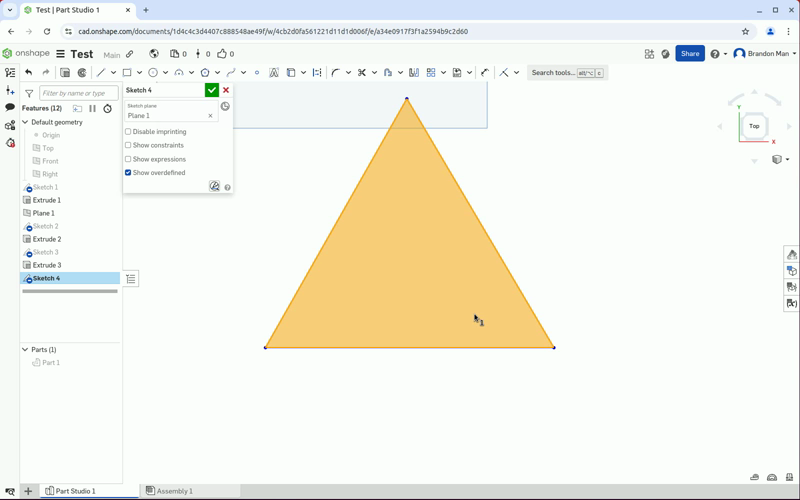
scroll(-6)
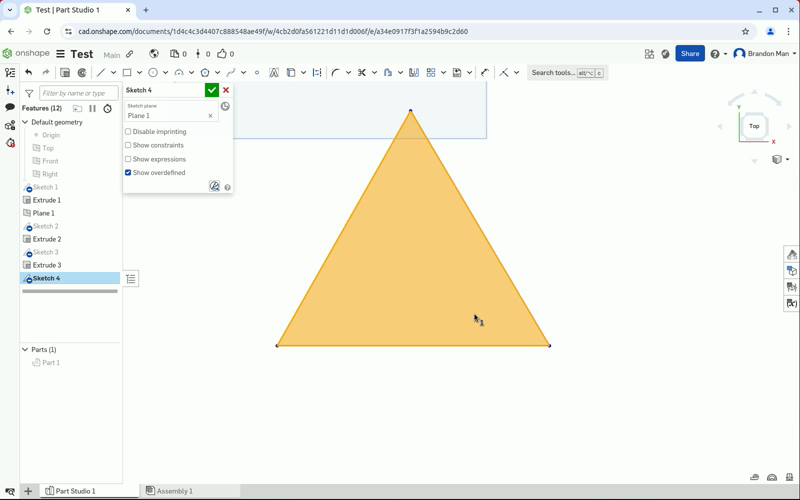
scroll(-6)
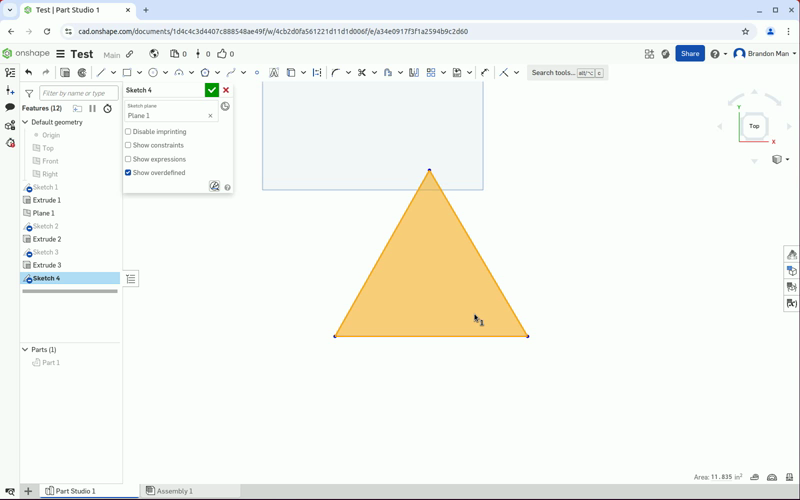
scroll(-6)
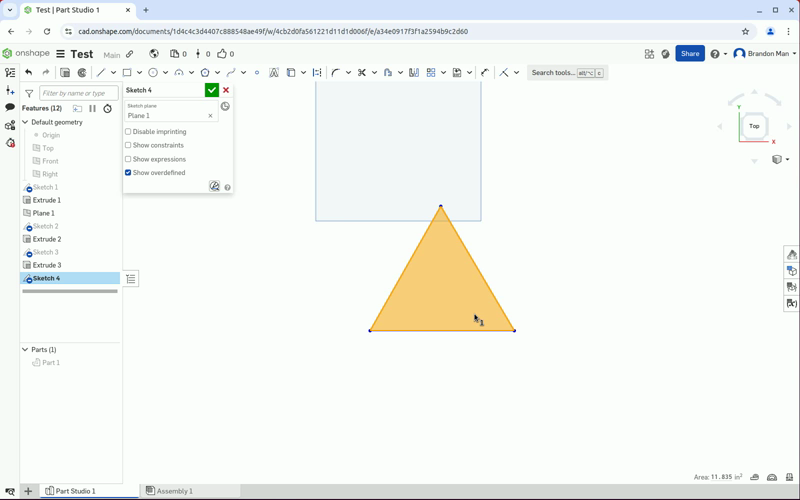
scroll(-6)
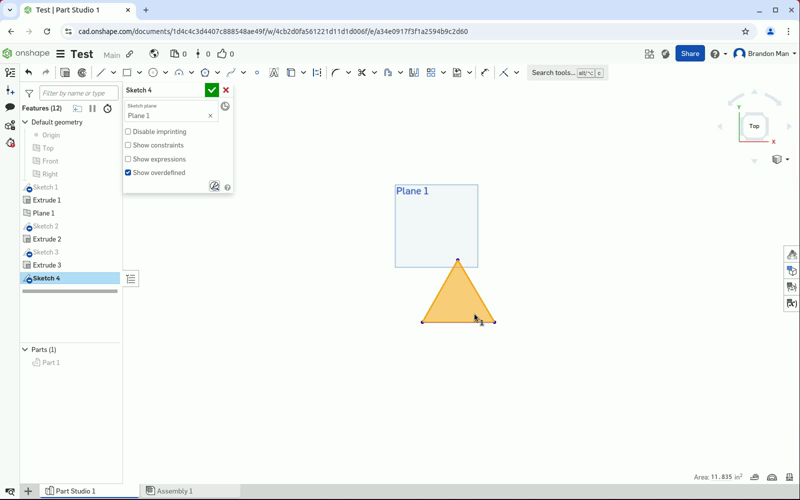
scroll(-6)
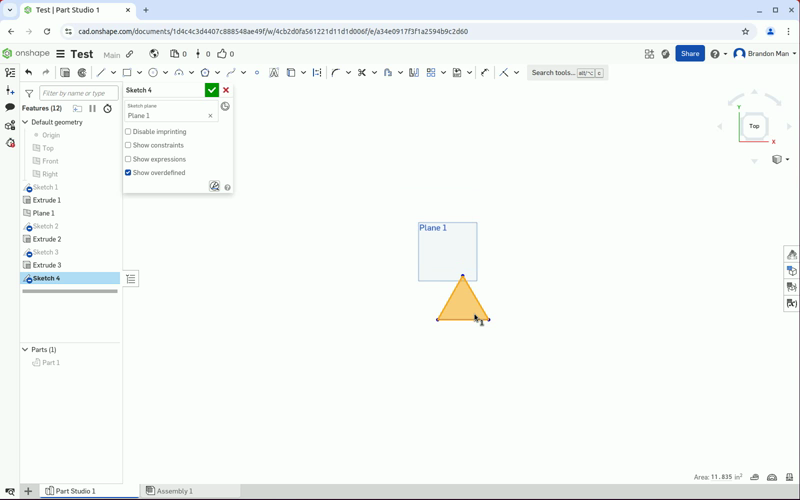
scroll(-6)
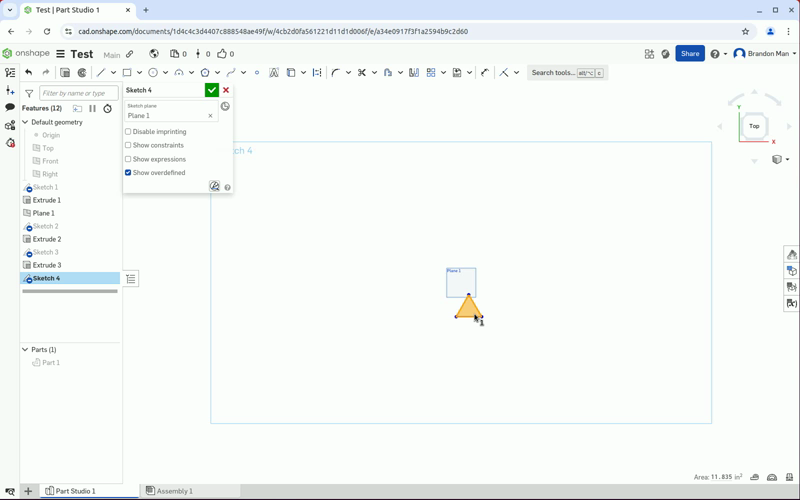
mouse_move(73, 352)
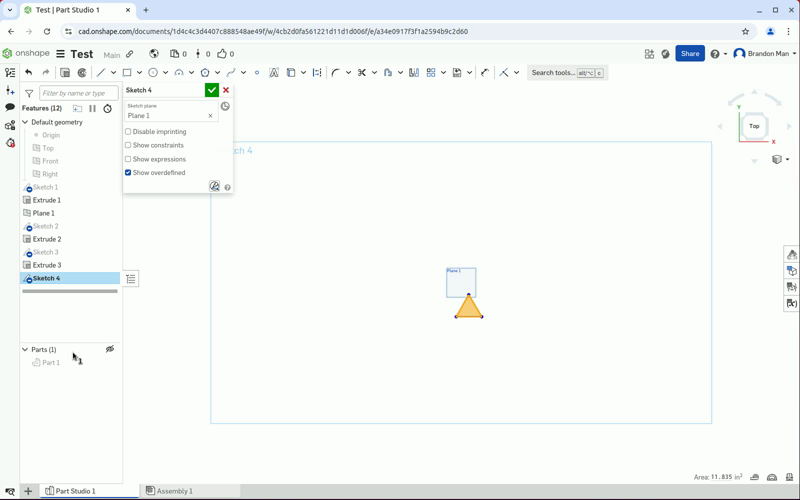
key(shift+y)
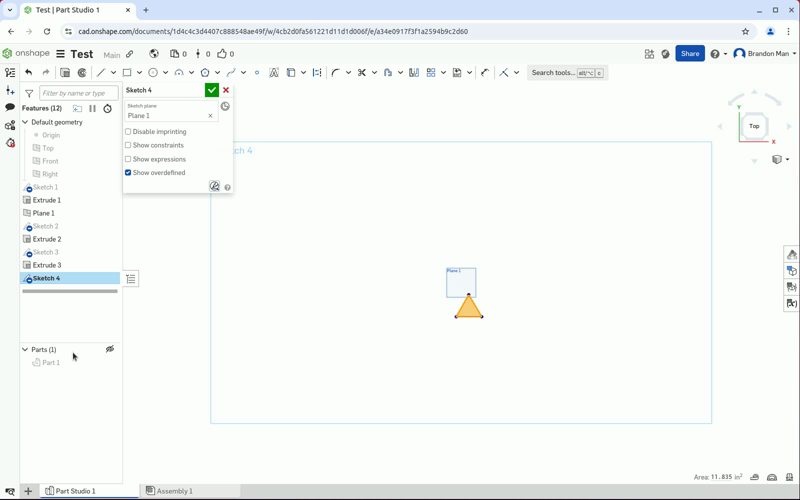
key(shift+e)
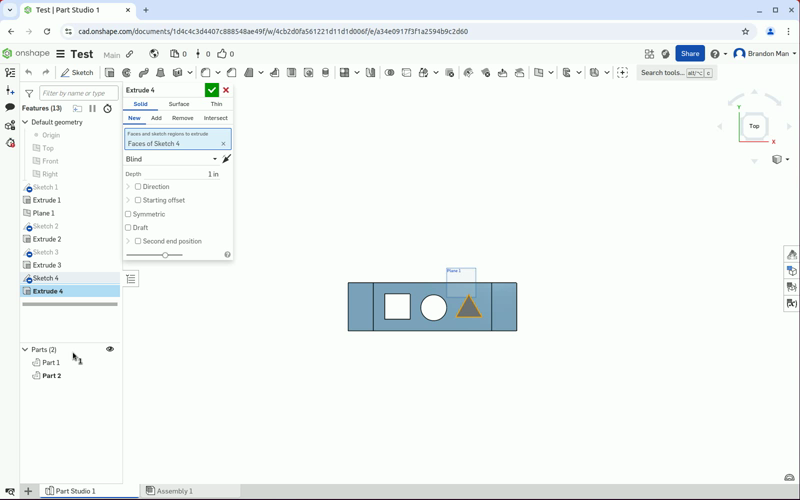
mouse_move(143, 106)
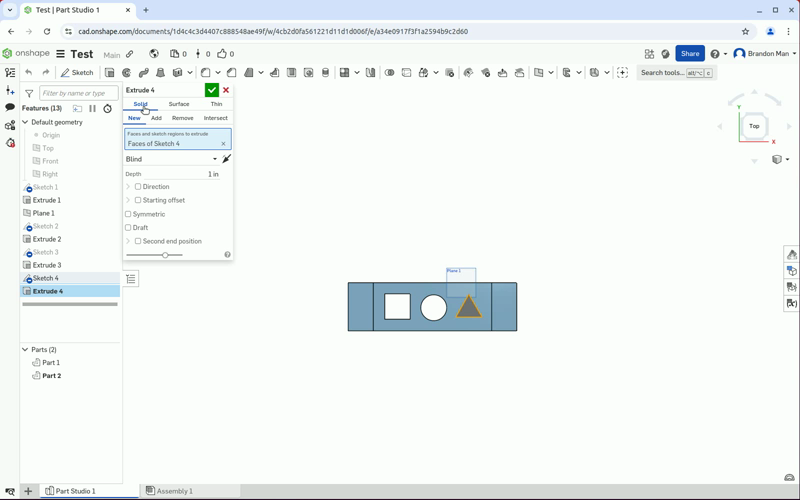
click(143, 106)
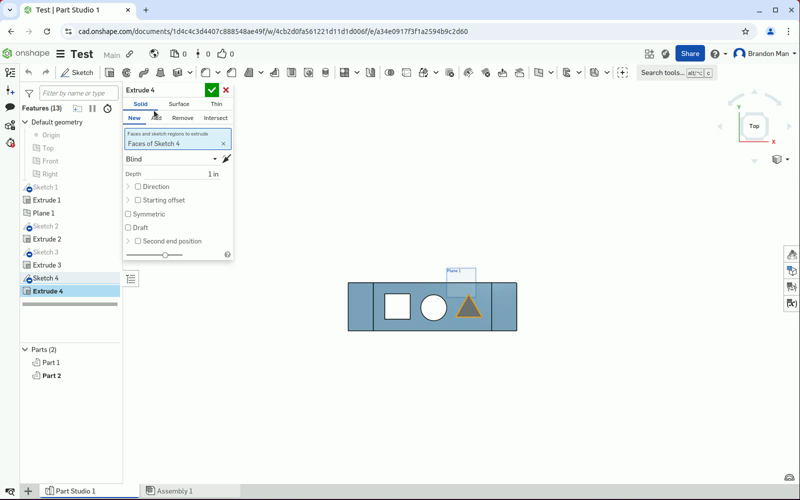
mouse_move(186, 120)
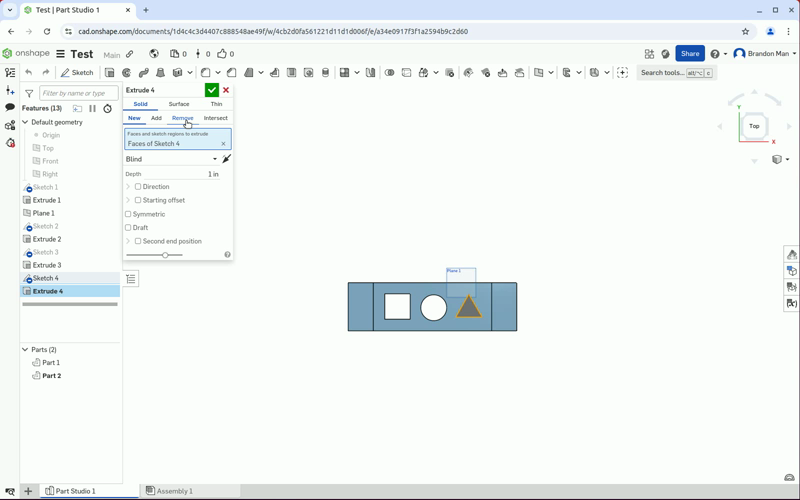
click(186, 120)
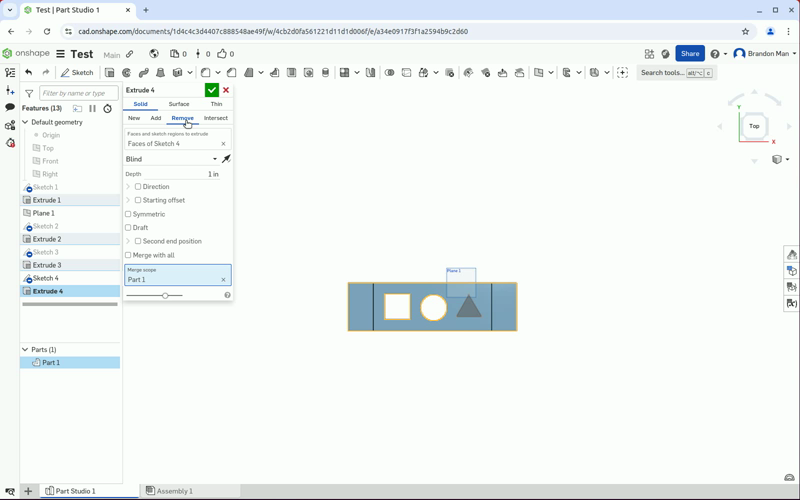
key(tab, 4)
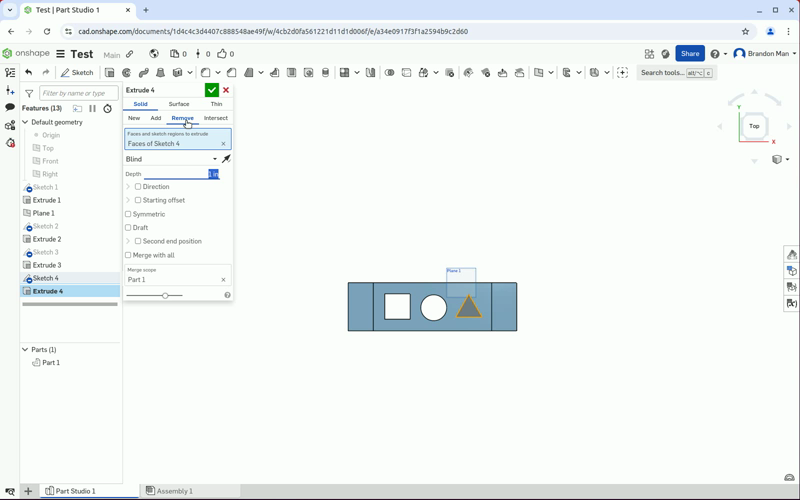
text(9.869)
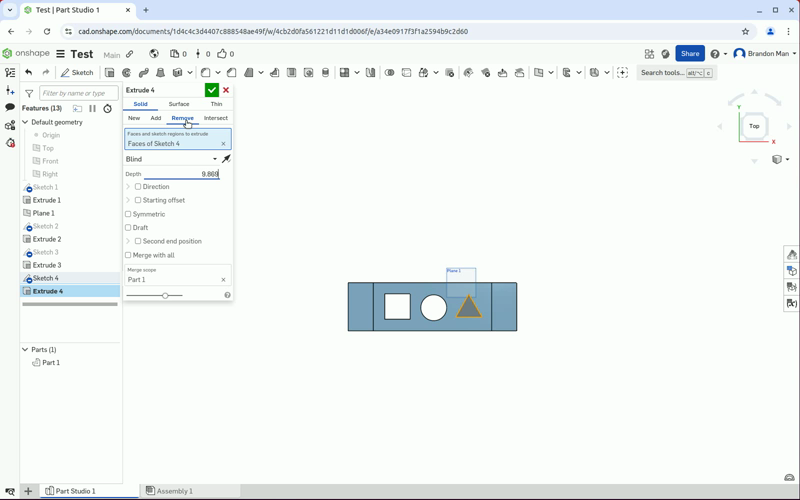
key(tab, 6)
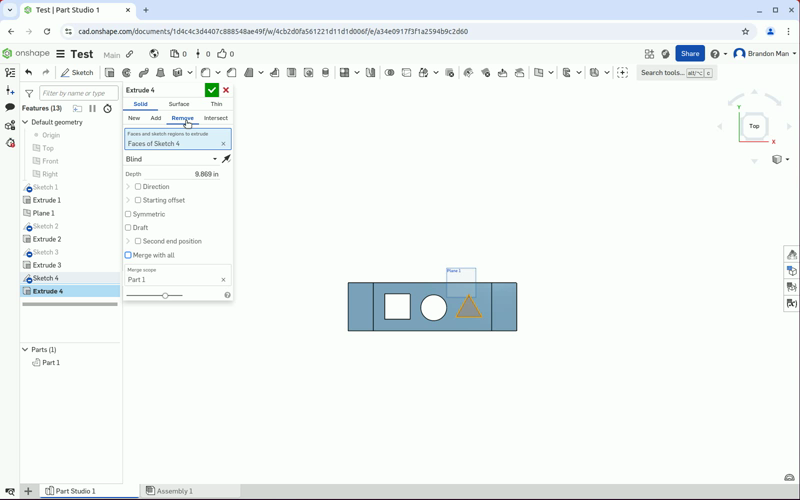
key(space)
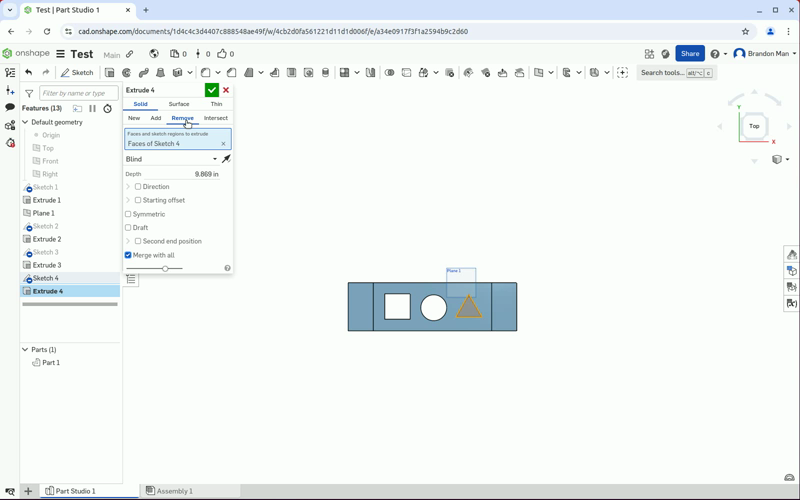
key(enter)
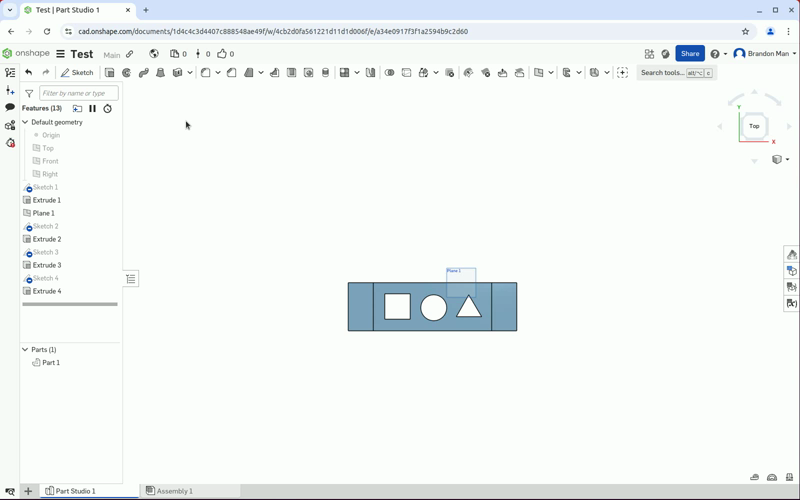
key(shift+h)
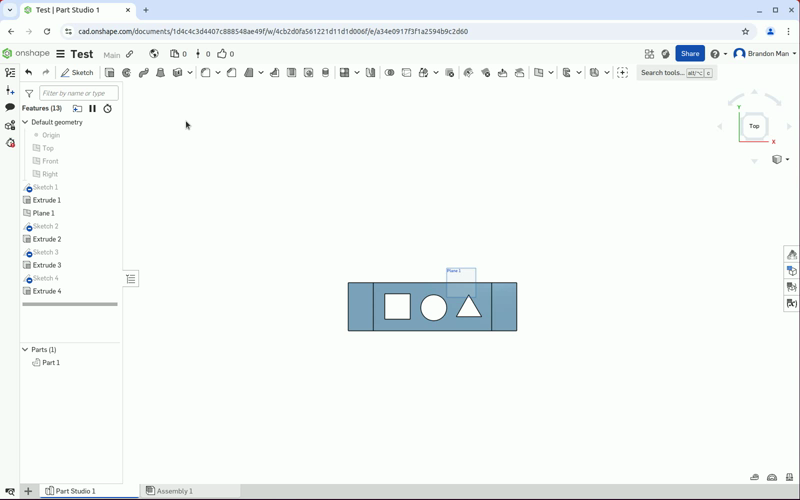
key(shift+h)
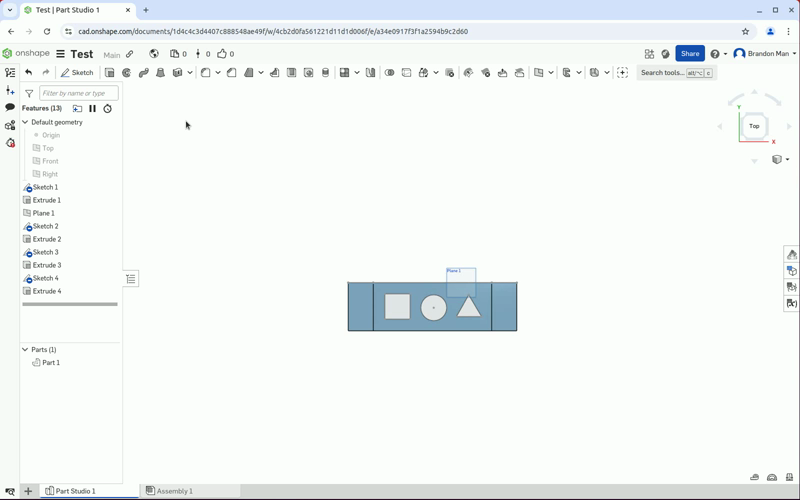
key(shift+7)
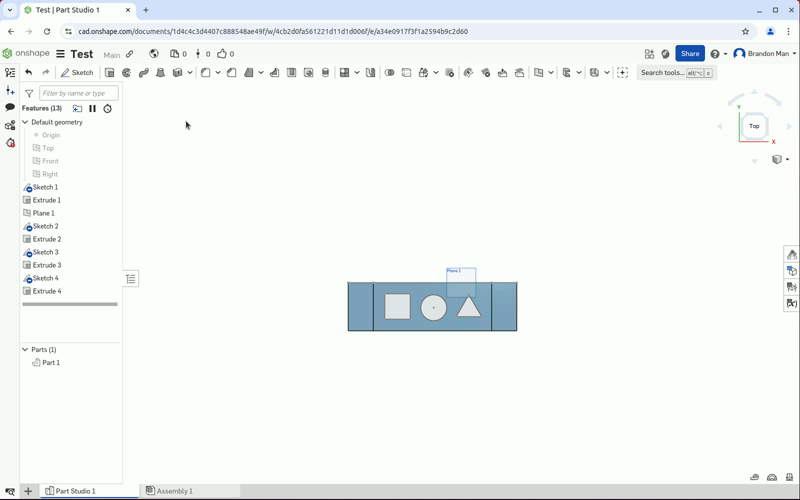
key(up, 3)
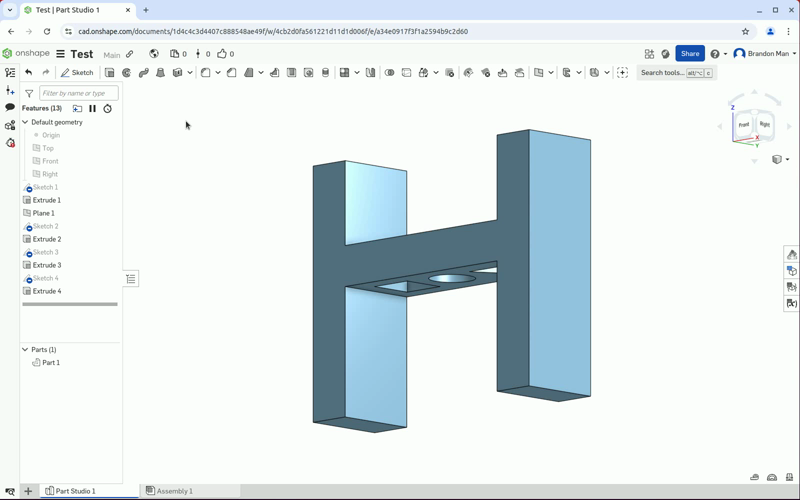
key(left, 3)
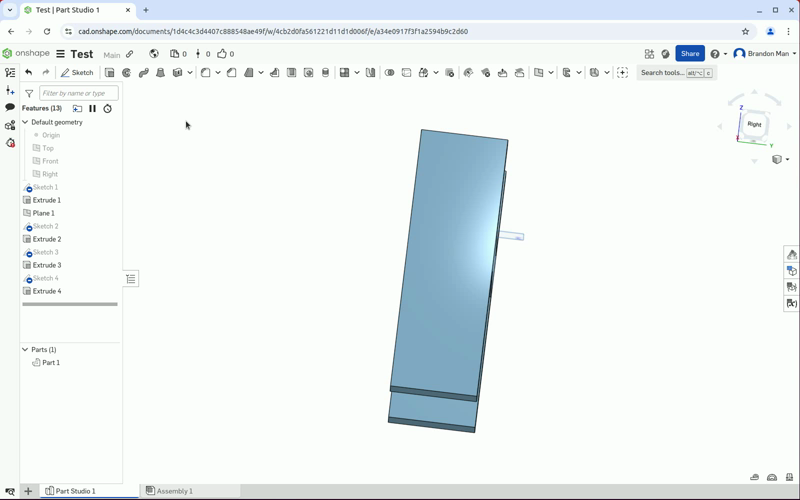
key(right, 3)
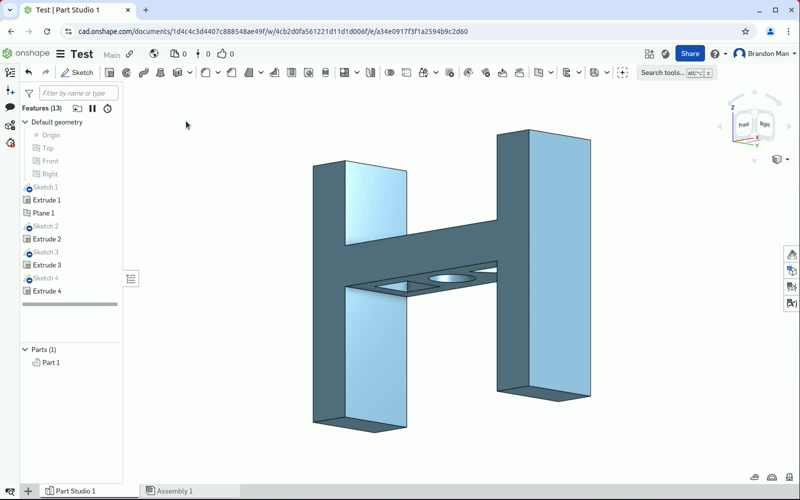
key(down, 3)
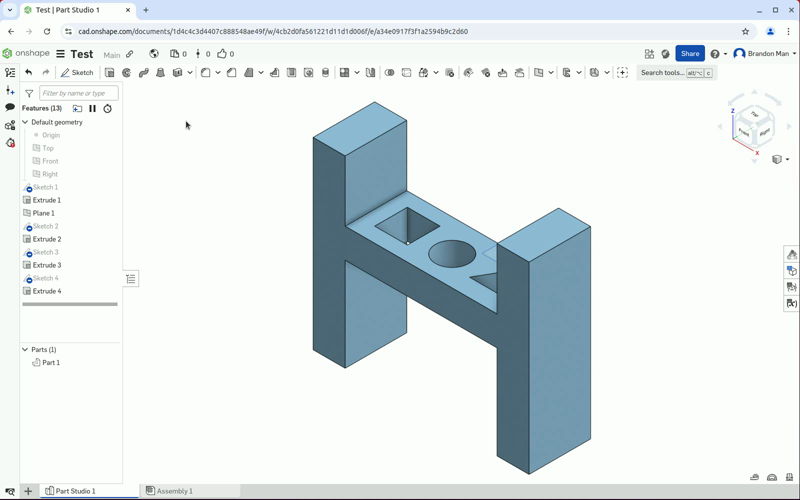
mouse_move(73, 189)
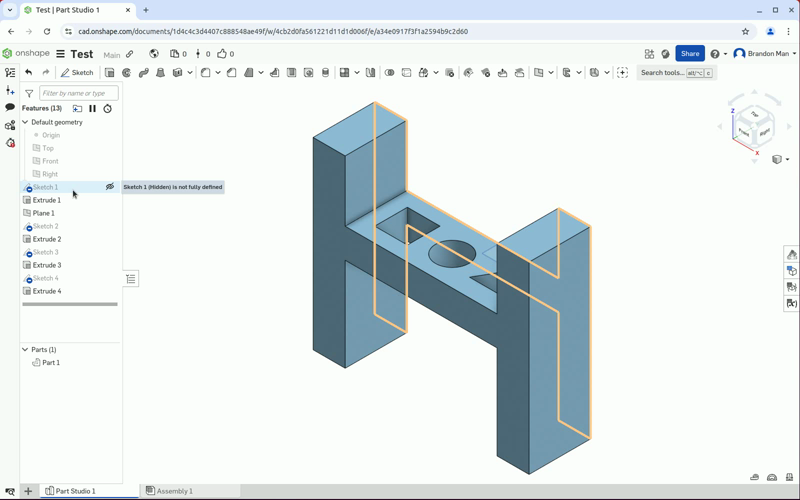
click(73, 189)